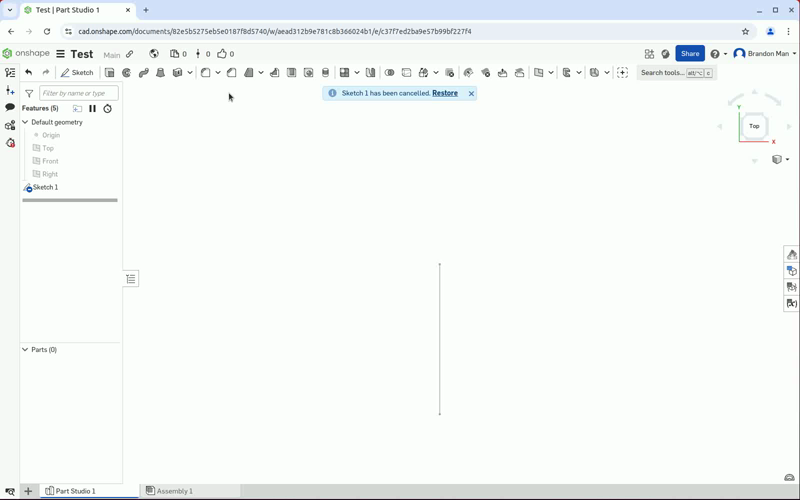
key(shift+h)
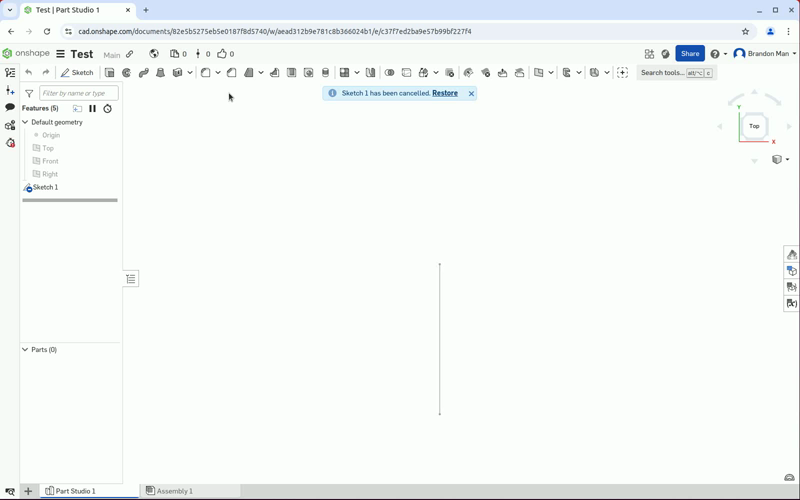
key(shift+s)
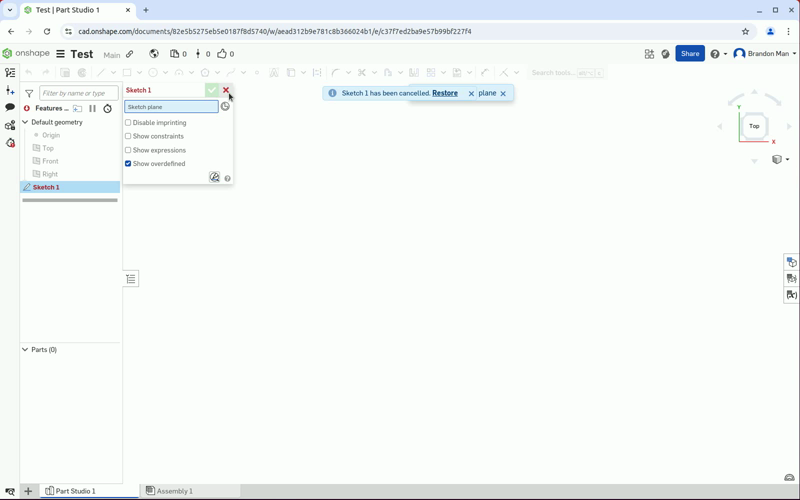
mouse_move(73, 150)
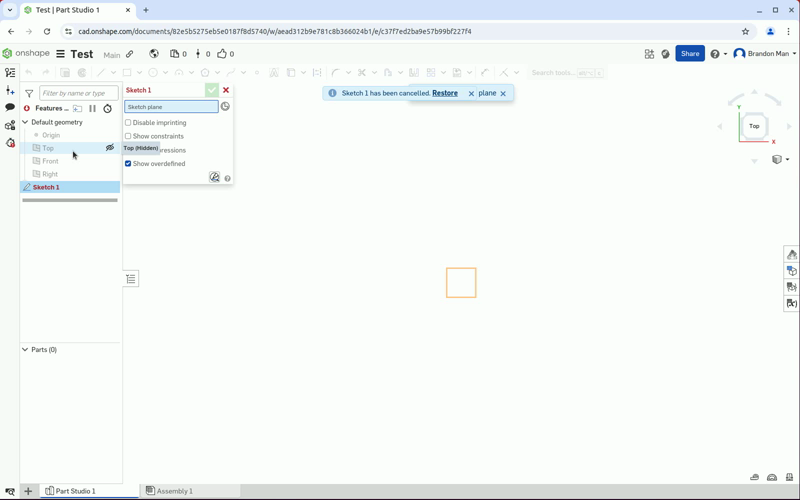
click(73, 150)
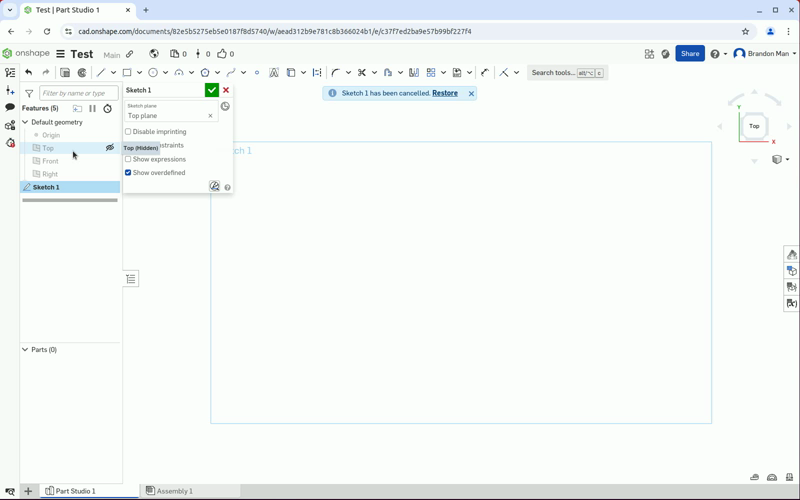
mouse_move(73, 352)
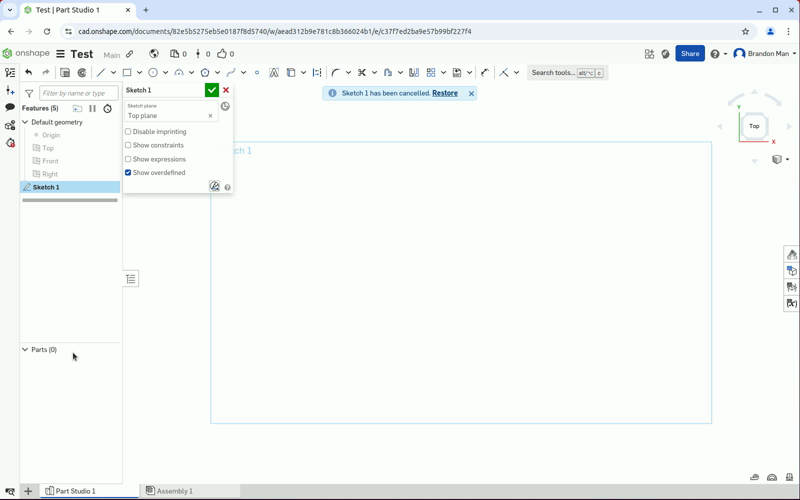
key(y)
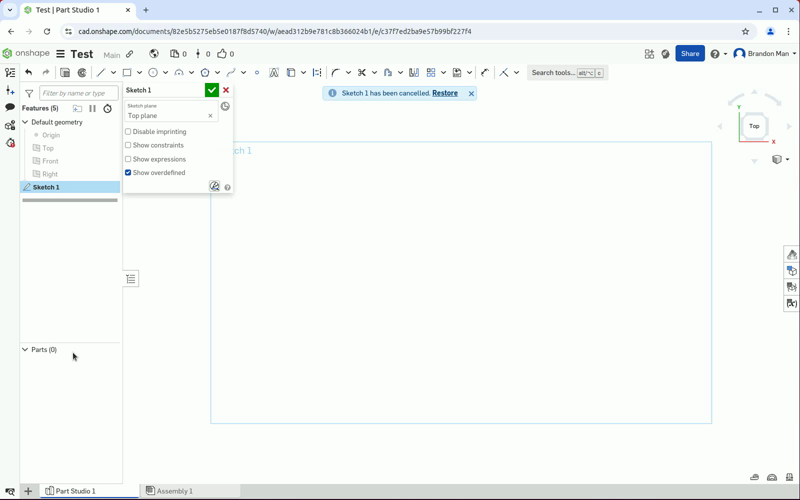
key(l)
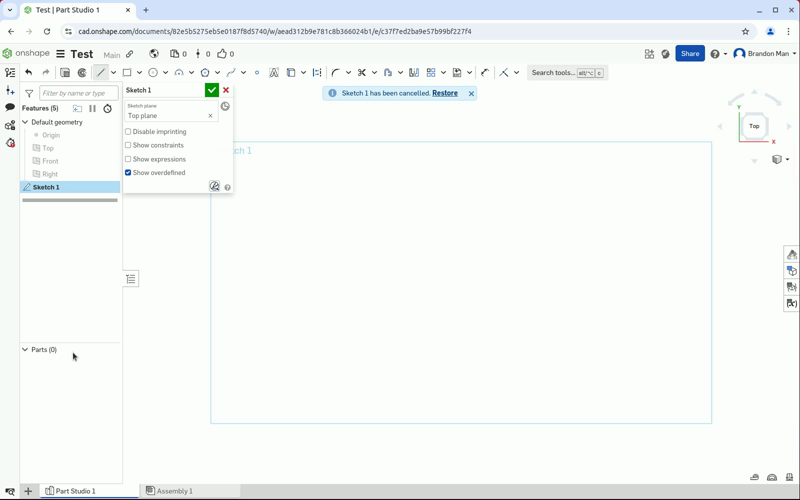
key_down(shift)
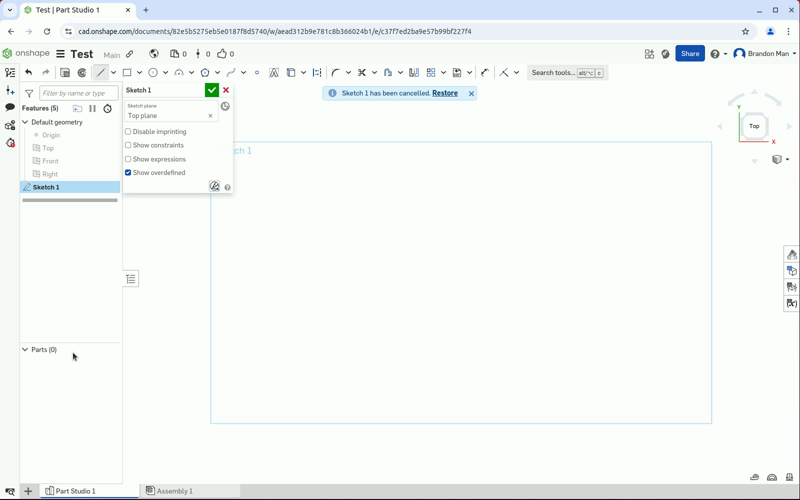
mouse_move(567, 314)
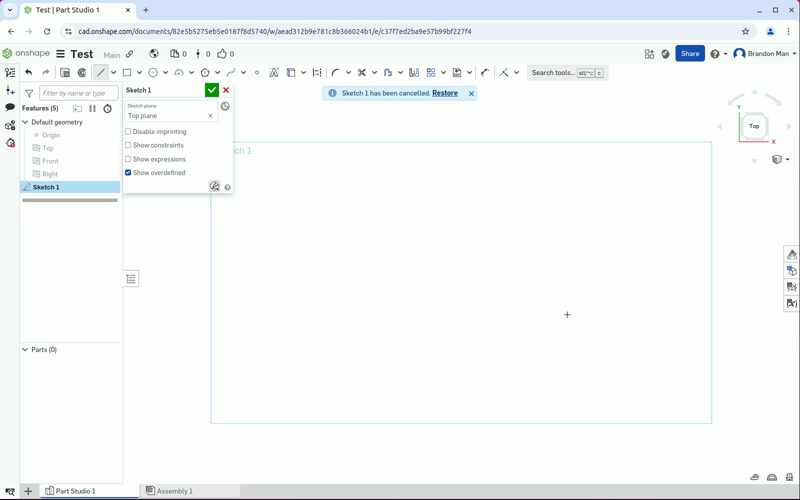
click(567, 314)
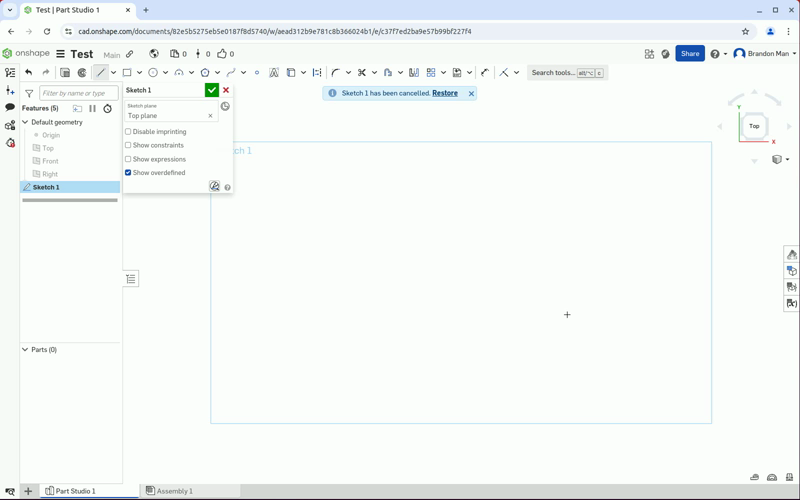
key_up(shift)
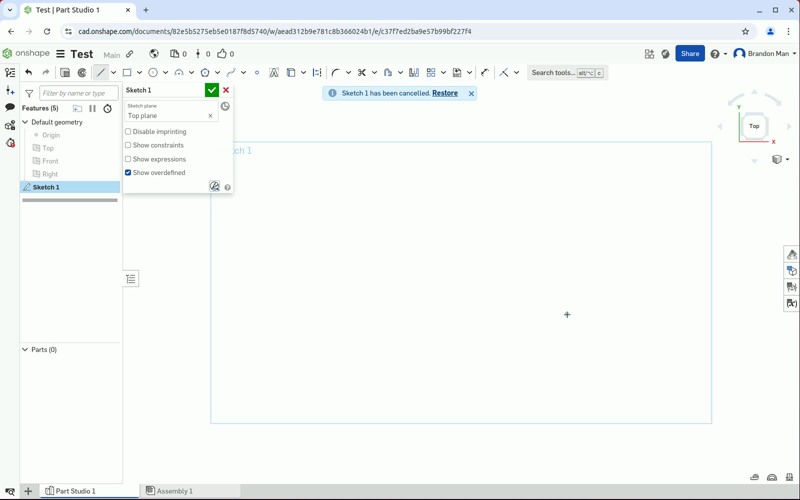
key_down(shift)
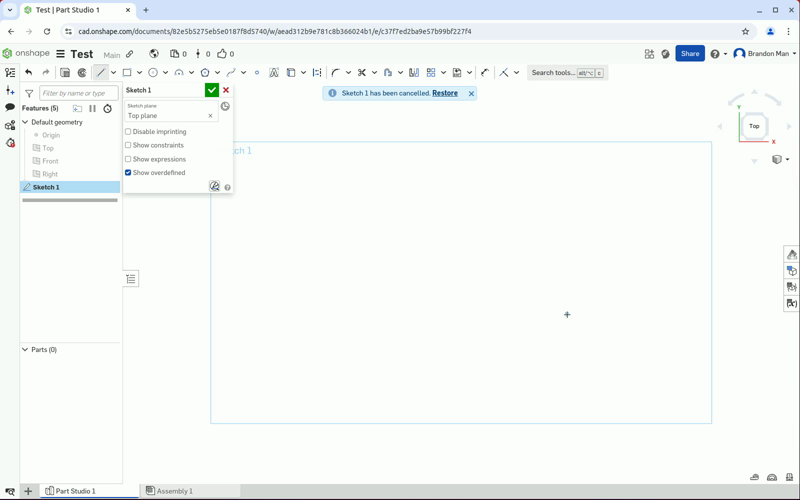
mouse_move(589, 314)
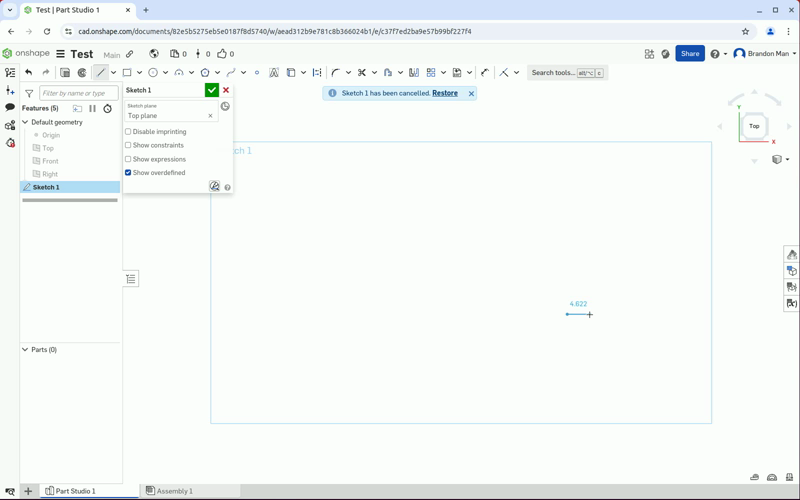
mouse_move(574, 314)
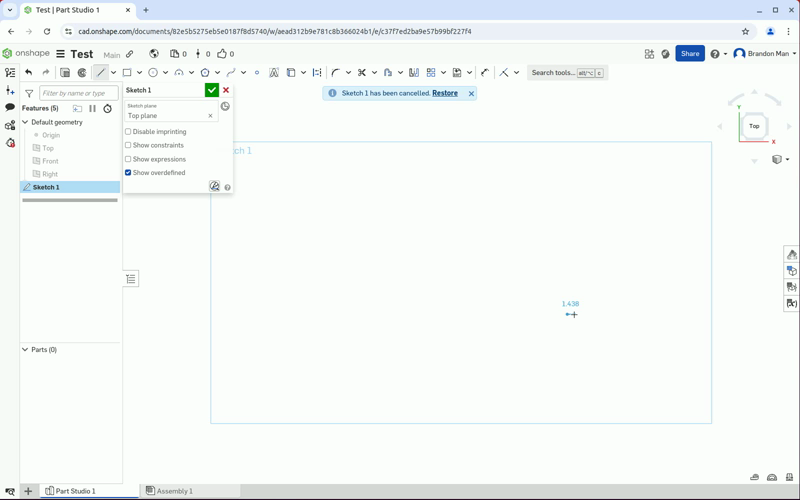
scroll(6)
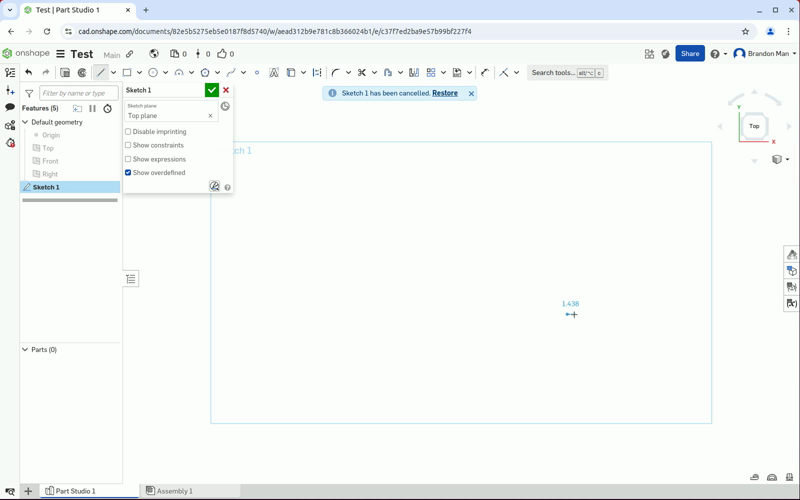
scroll(6)
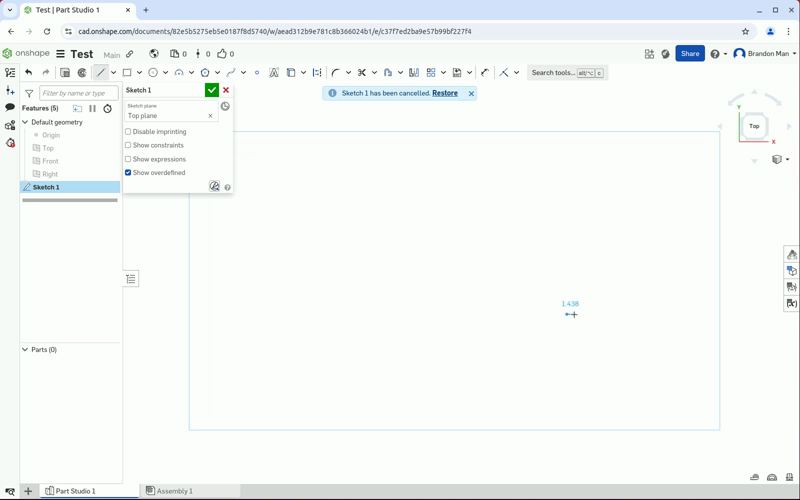
scroll(6)
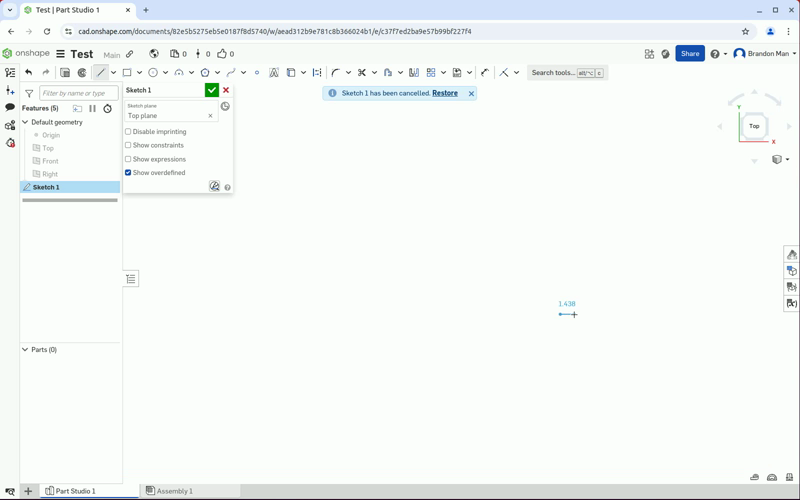
scroll(6)
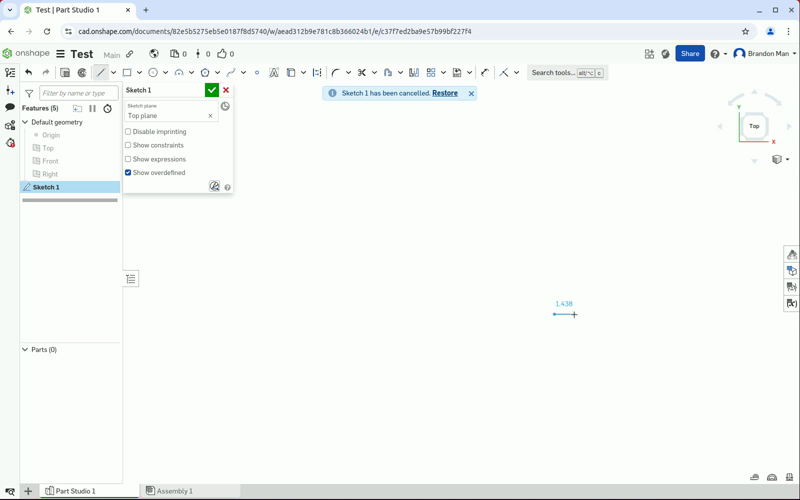
scroll(6)
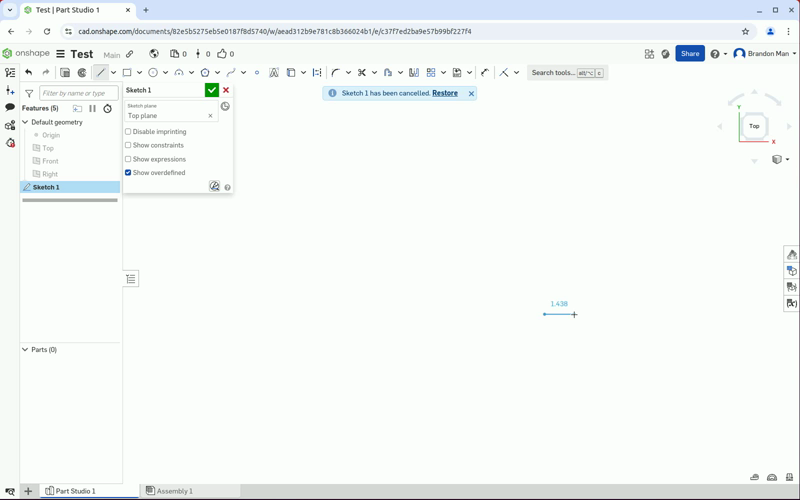
scroll(6)
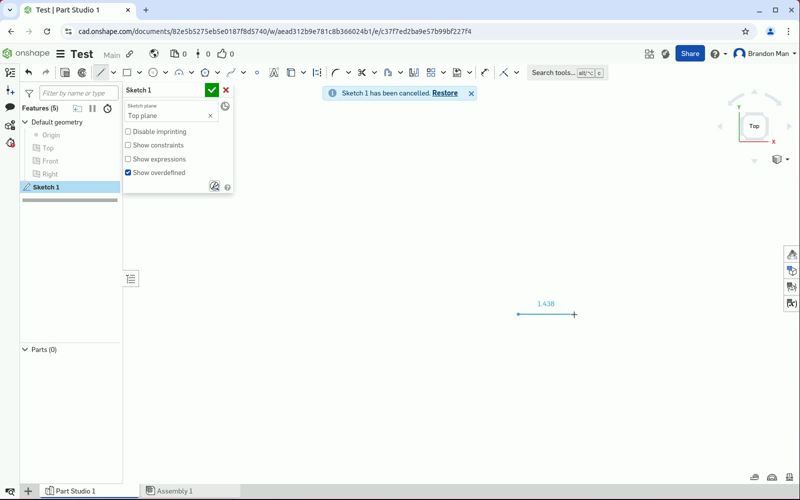
scroll(6)
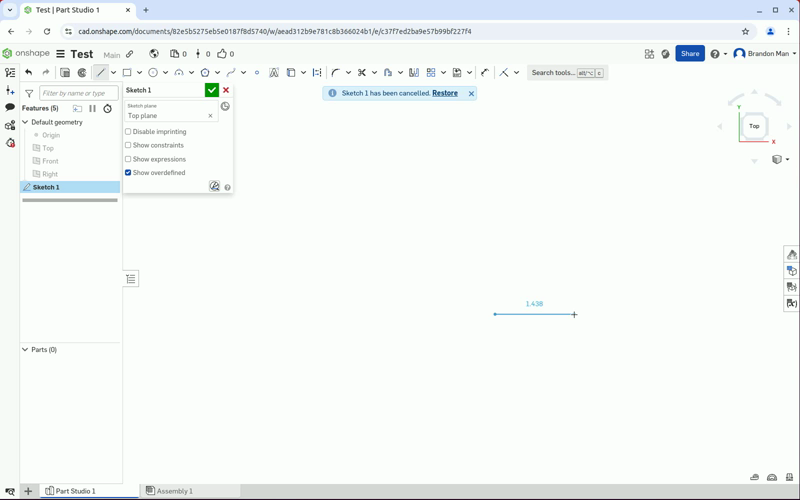
click(574, 314)
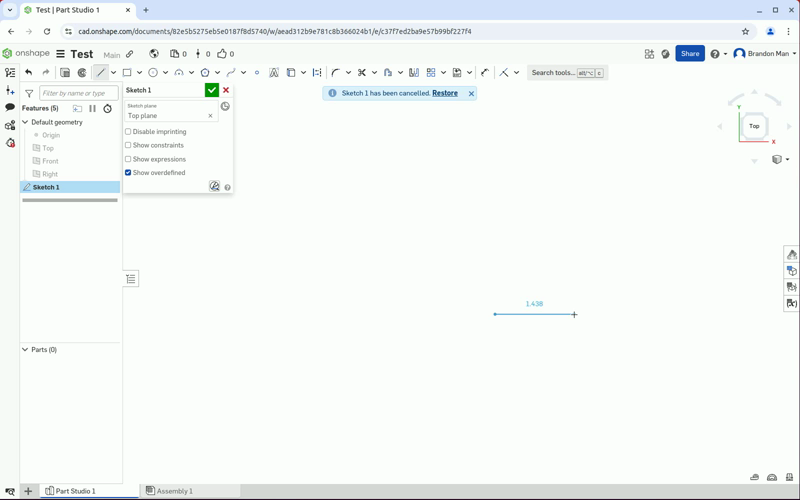
scroll(-6)
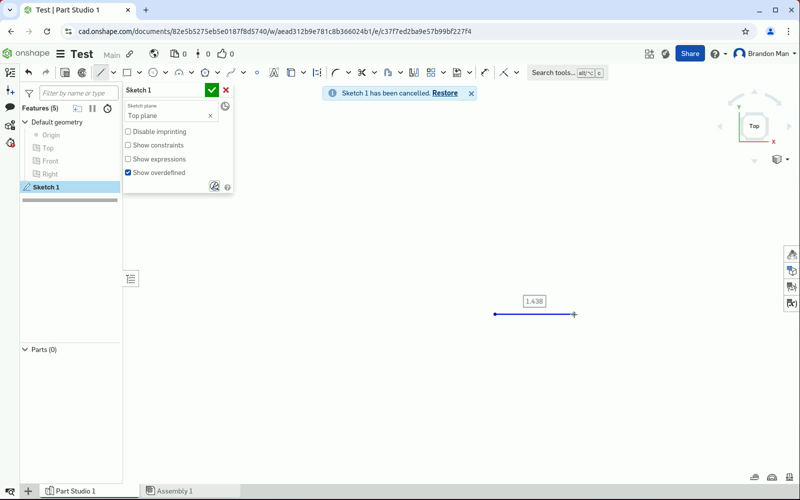
scroll(-6)
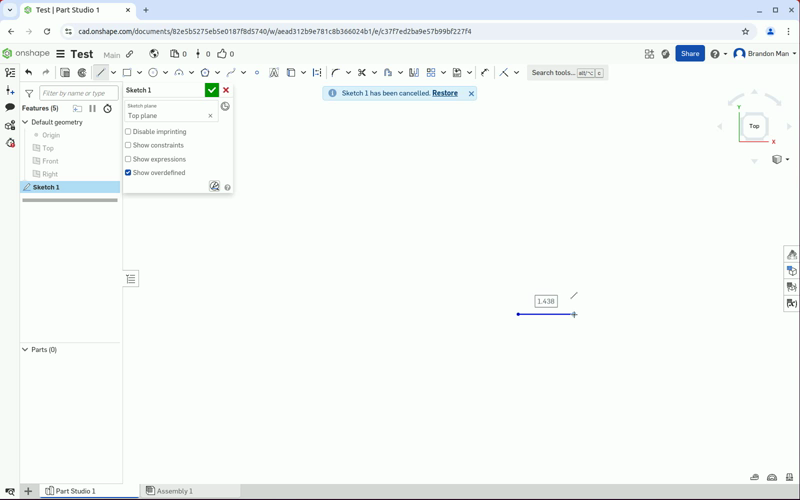
scroll(-6)
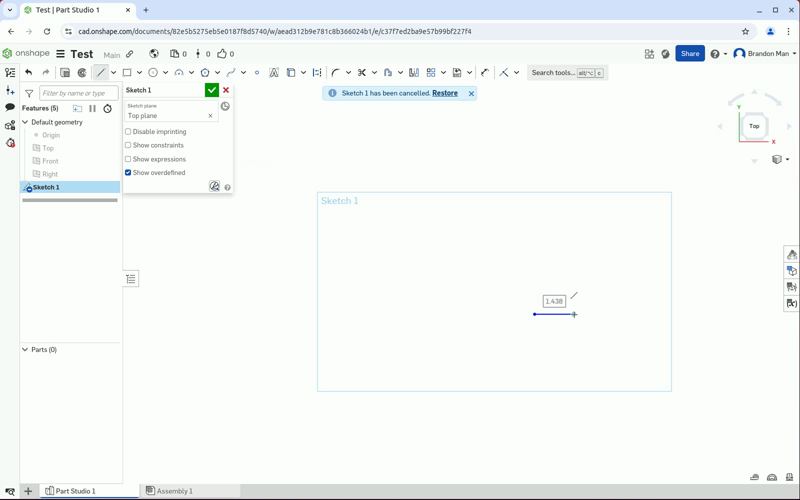
scroll(-6)
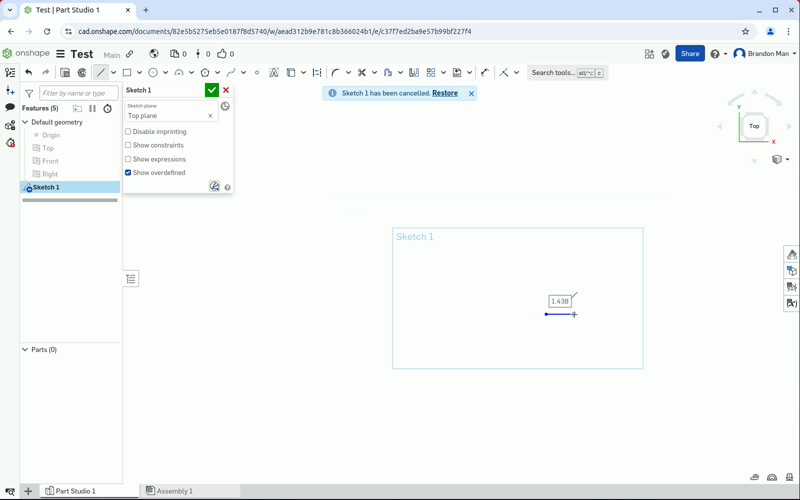
scroll(-6)
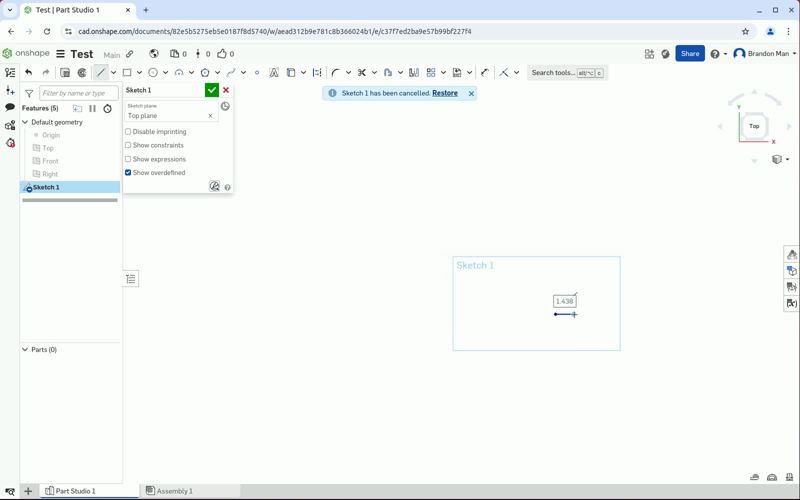
scroll(-6)
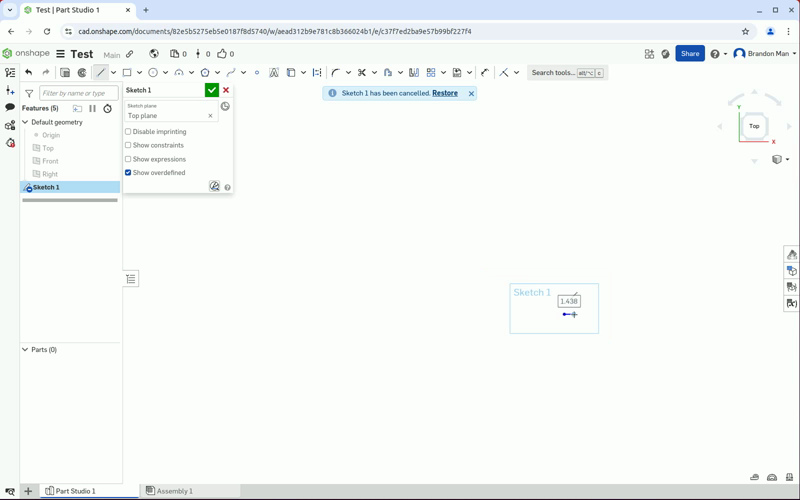
scroll(-6)
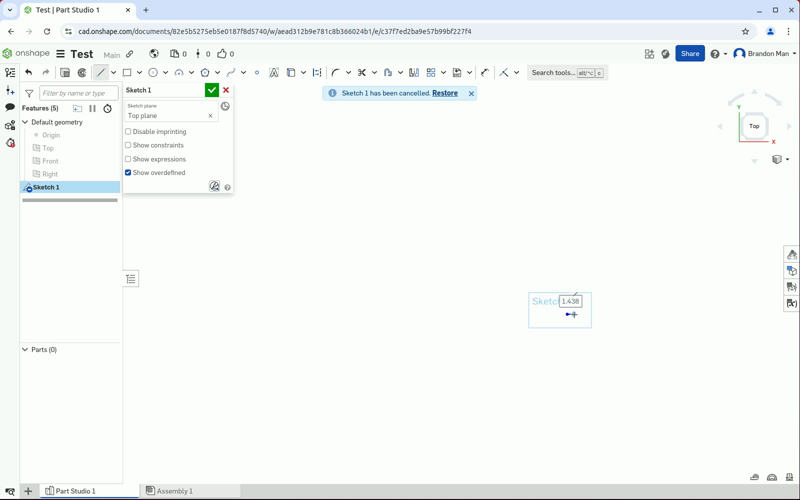
key_up(shift)
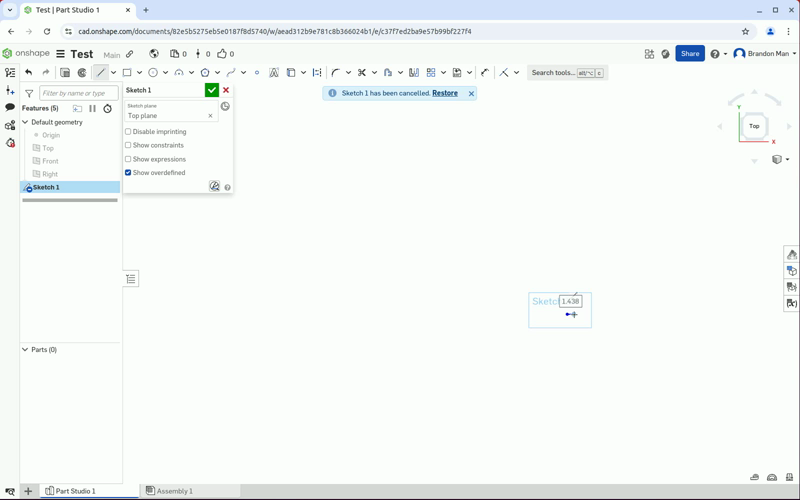
key_down(shift)
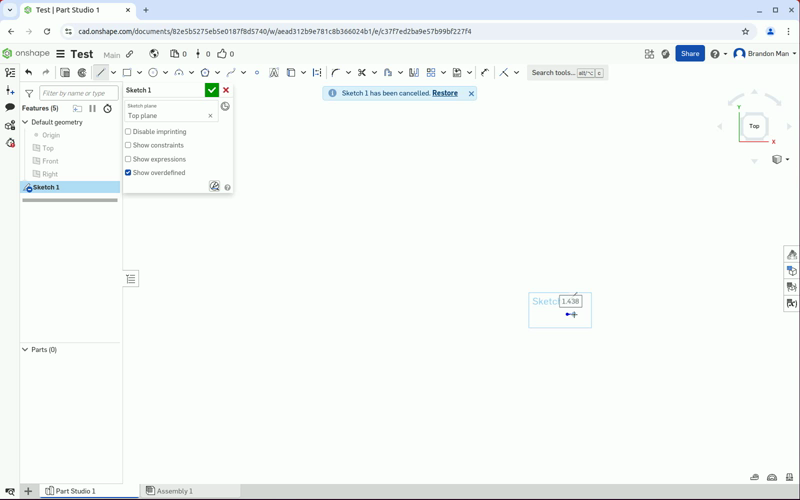
mouse_move(574, 250)
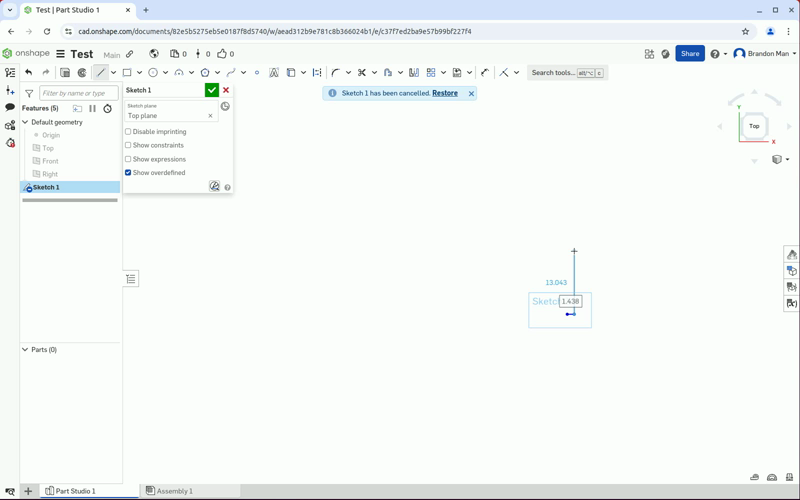
click(574, 250)
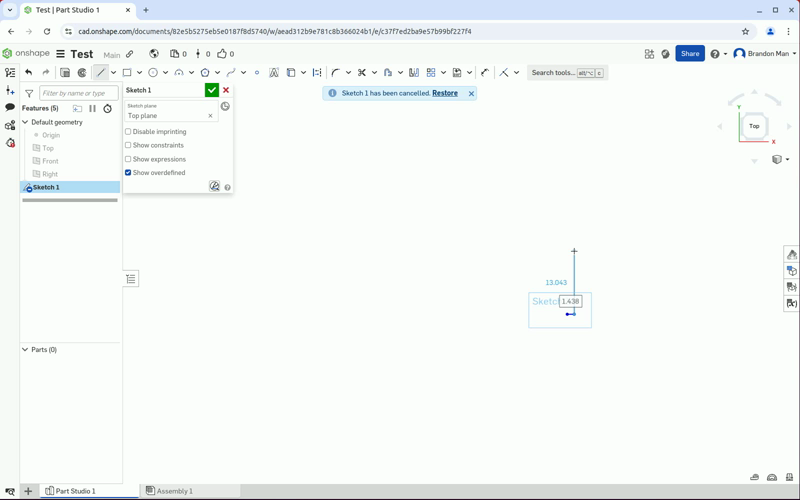
key_up(shift)
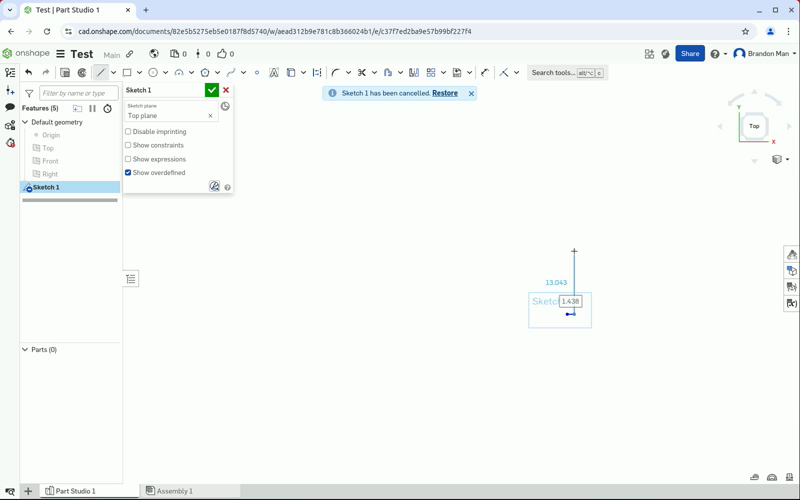
key_down(shift)
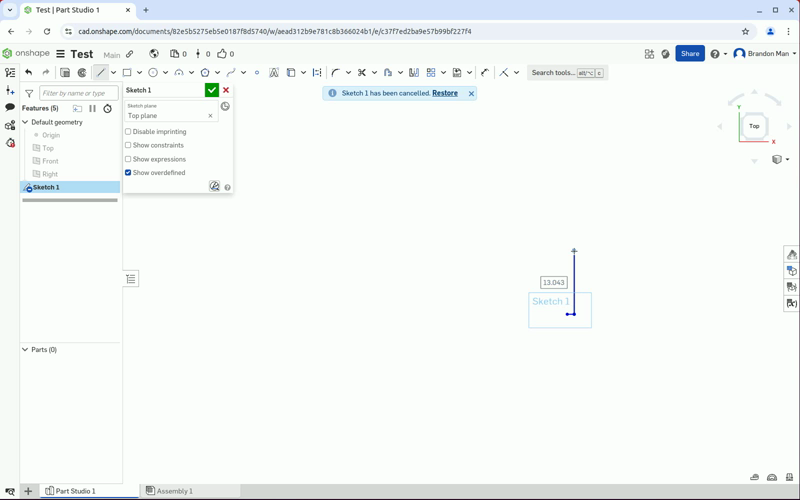
mouse_move(589, 250)
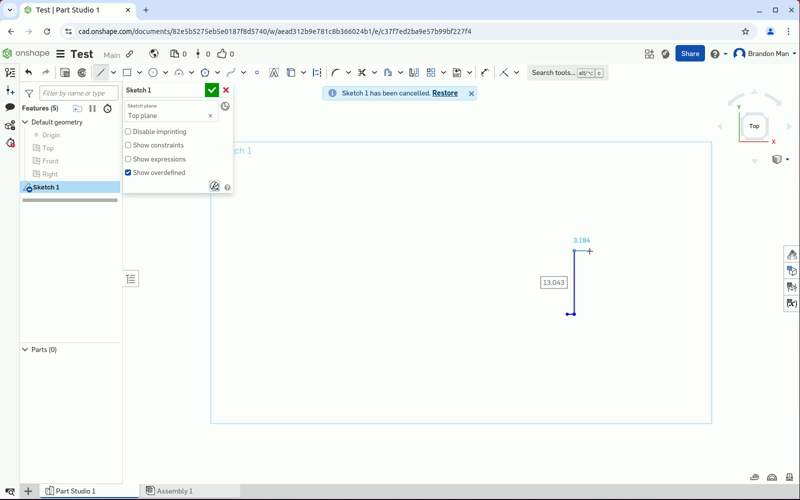
mouse_move(567, 250)
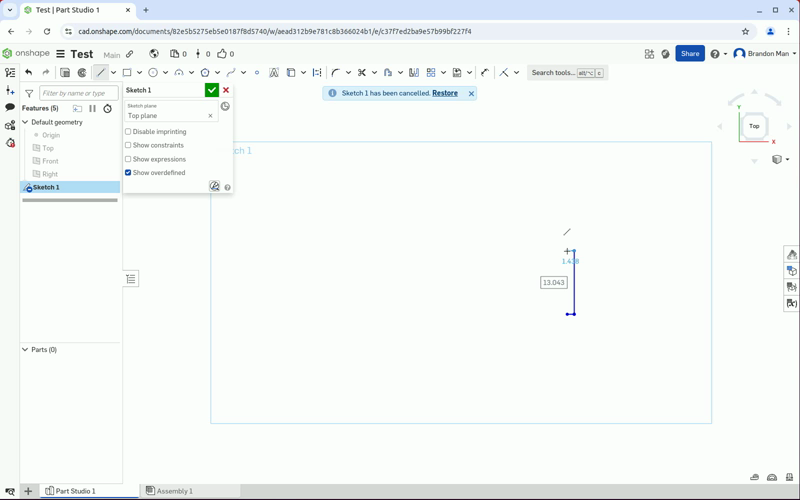
scroll(6)
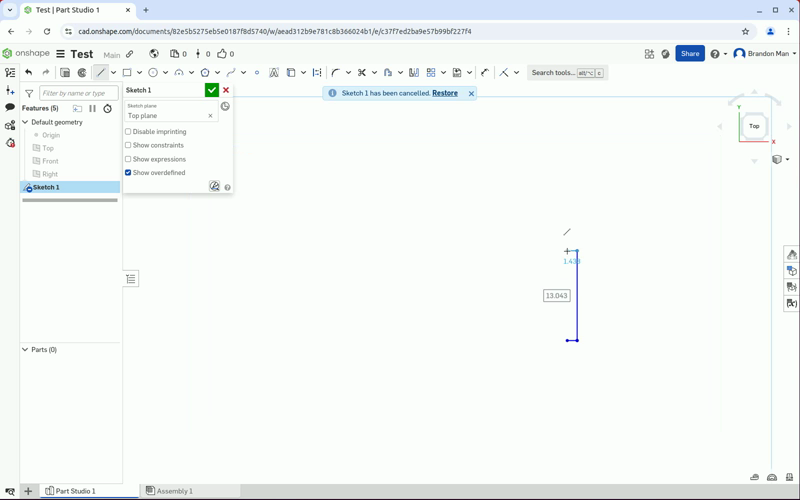
scroll(6)
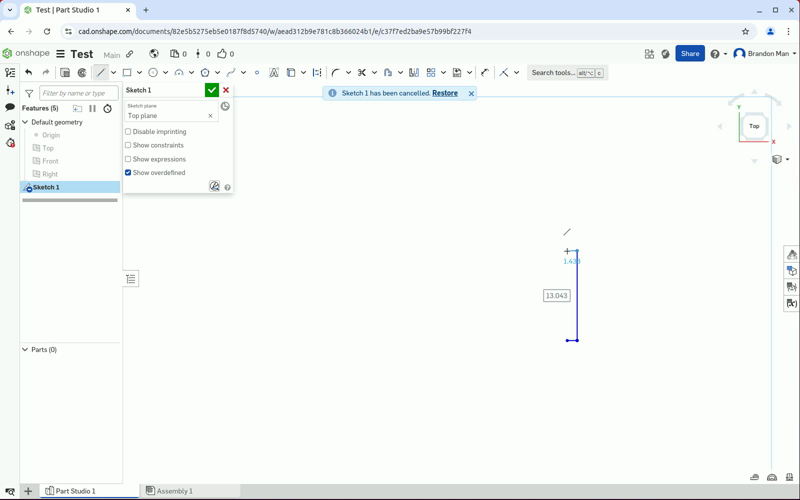
scroll(6)
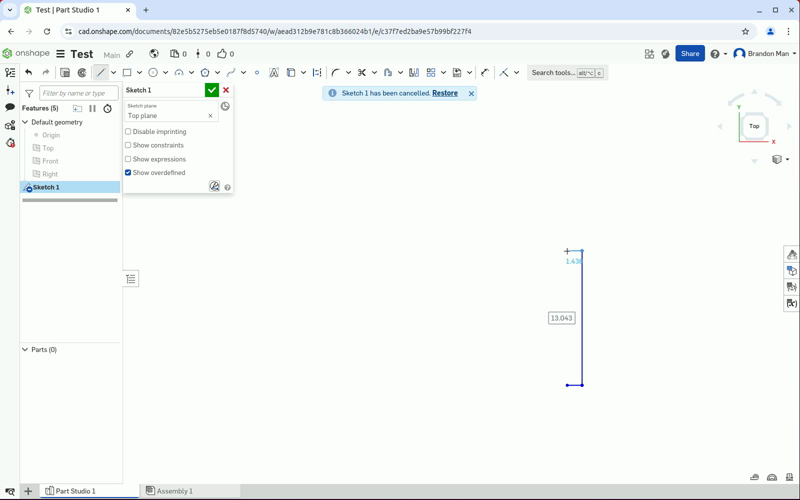
scroll(6)
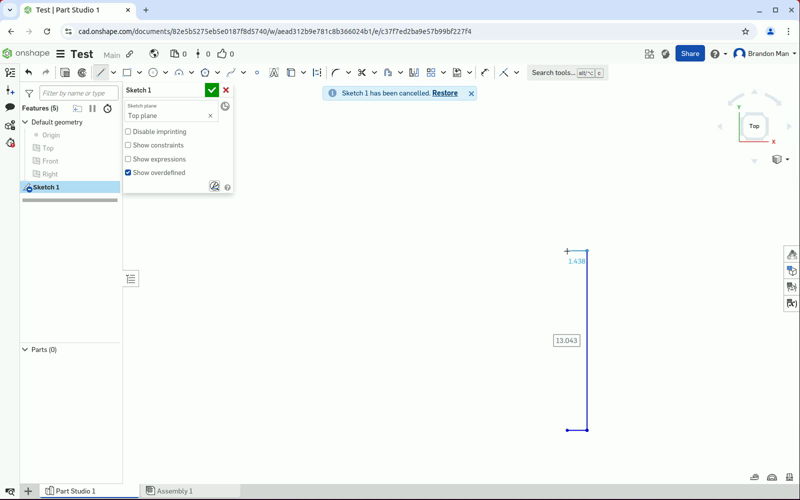
scroll(6)
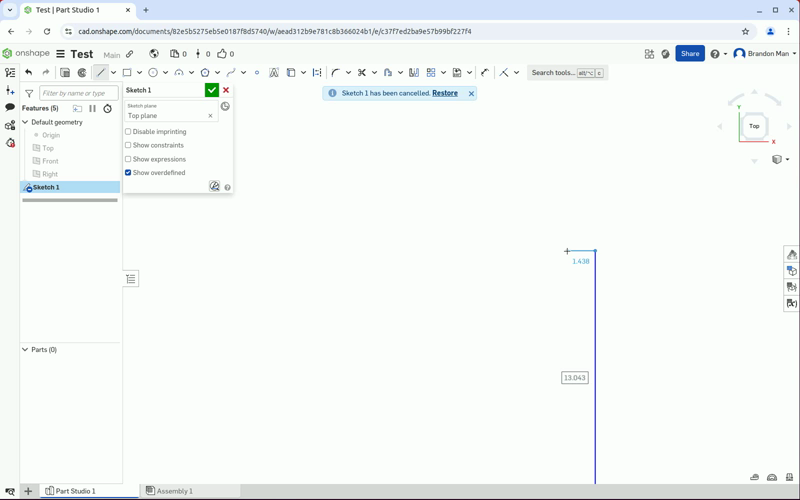
scroll(6)
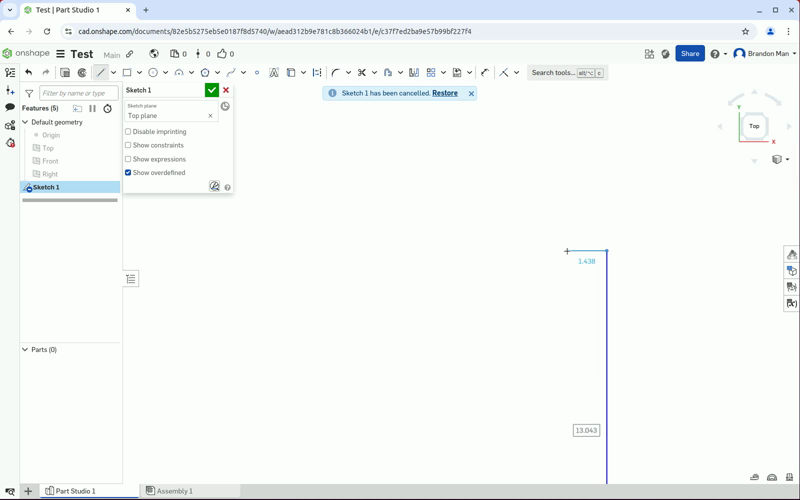
scroll(6)
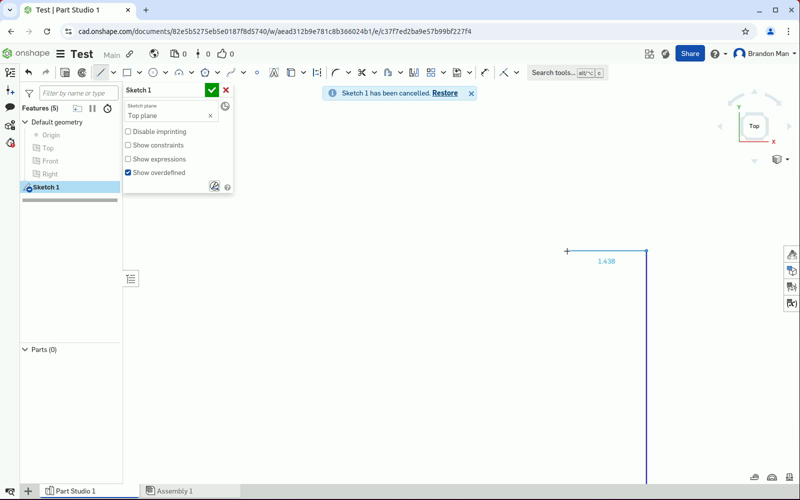
click(567, 250)
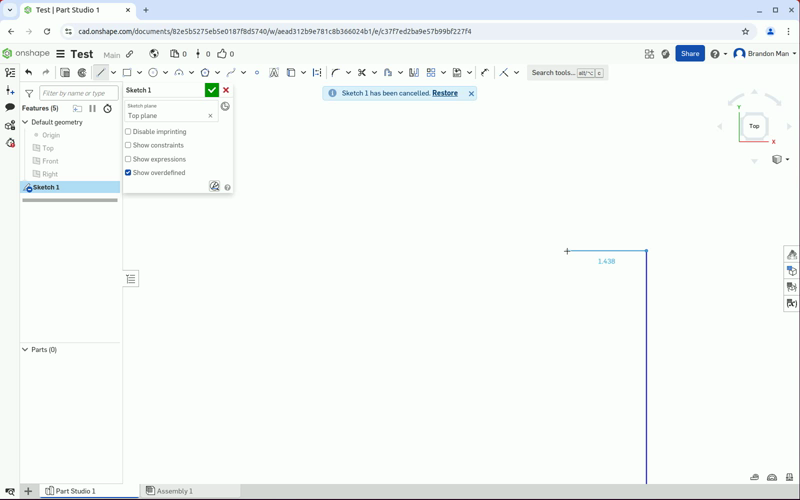
scroll(-6)
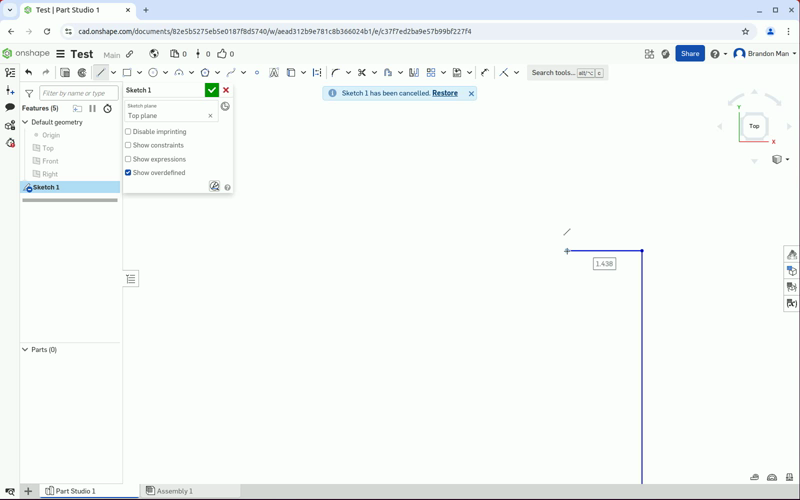
scroll(-6)
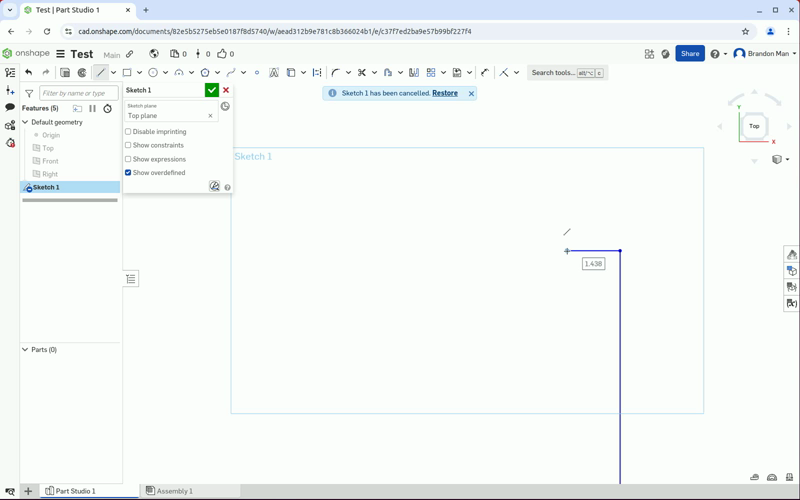
scroll(-6)
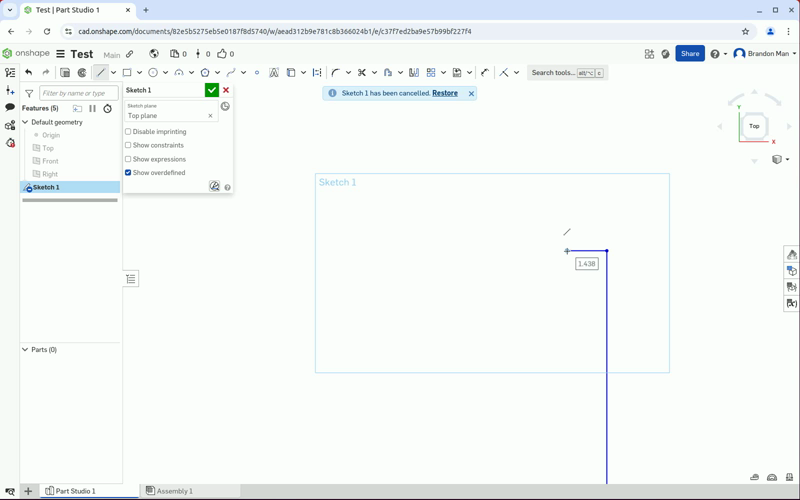
scroll(-6)
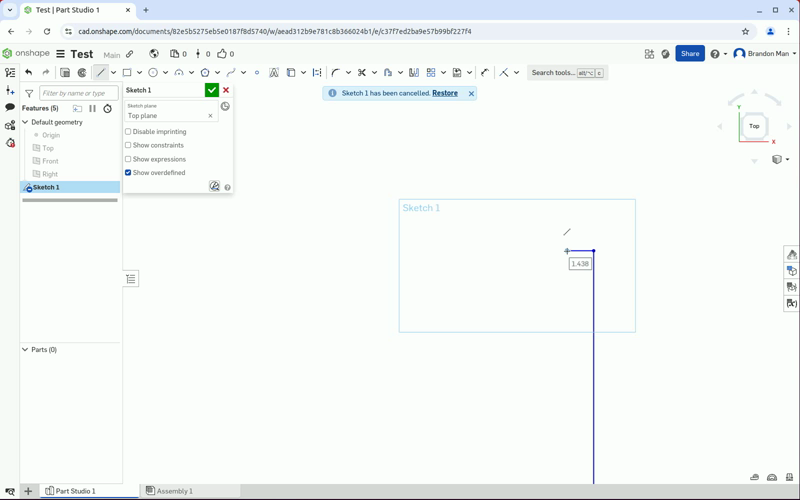
scroll(-6)
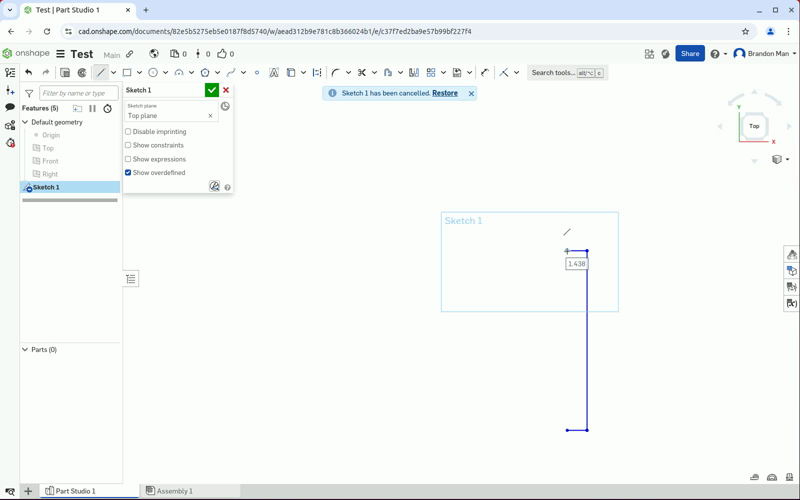
scroll(-6)
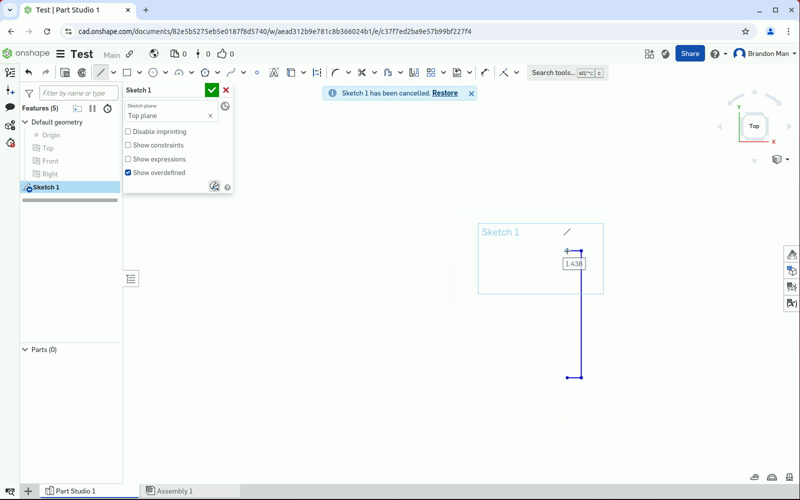
scroll(-6)
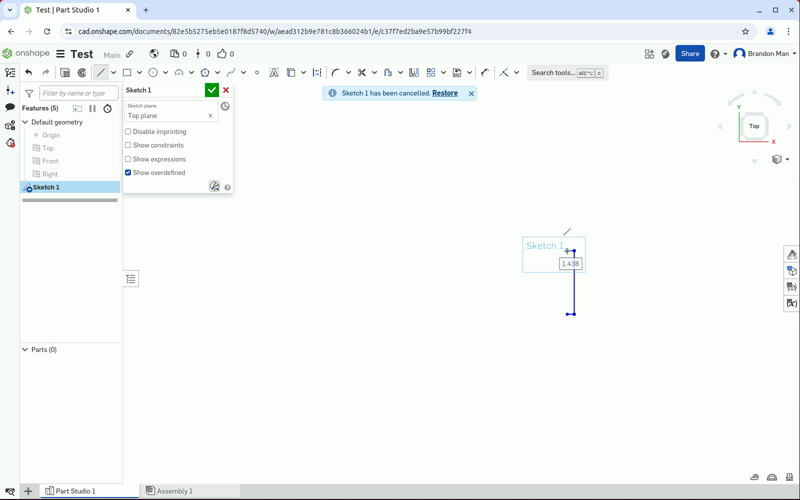
key_up(shift)
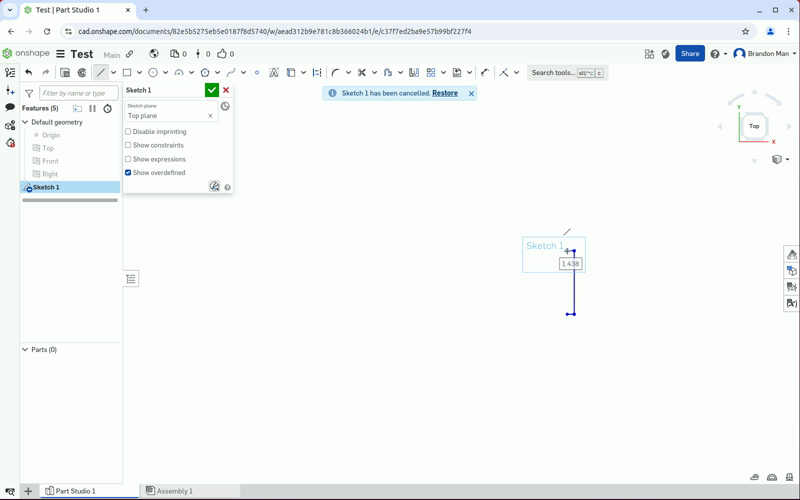
key_down(shift)
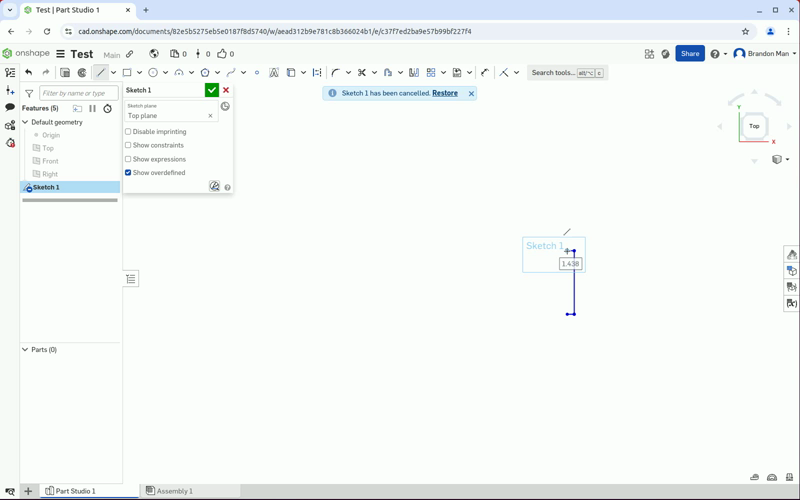
mouse_move(567, 314)
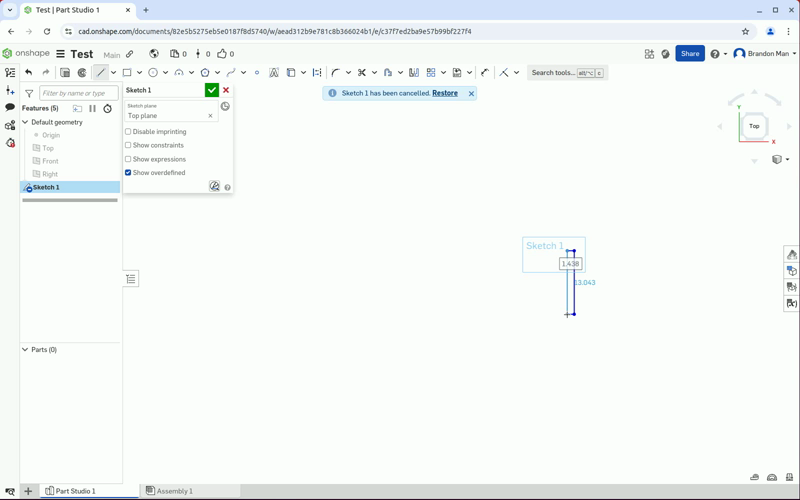
key_up(shift)
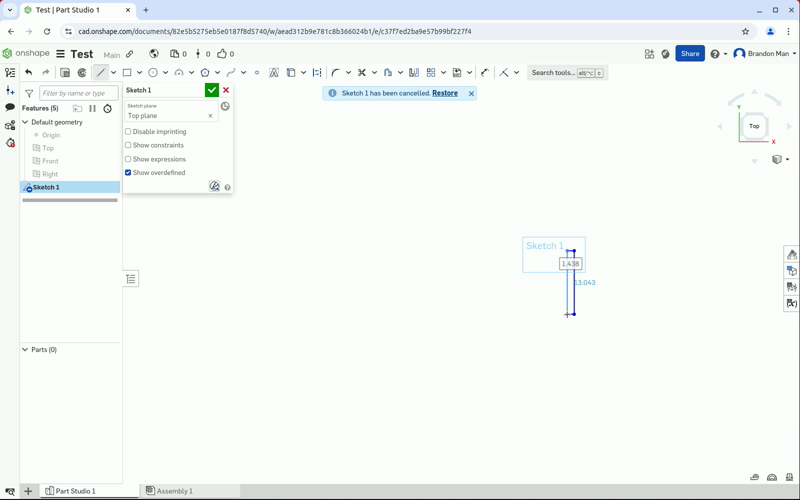
click(567, 314)
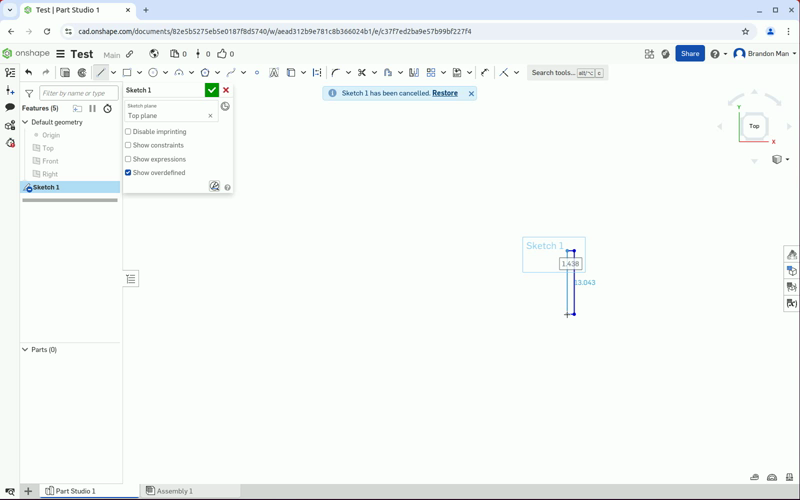
key(esc)
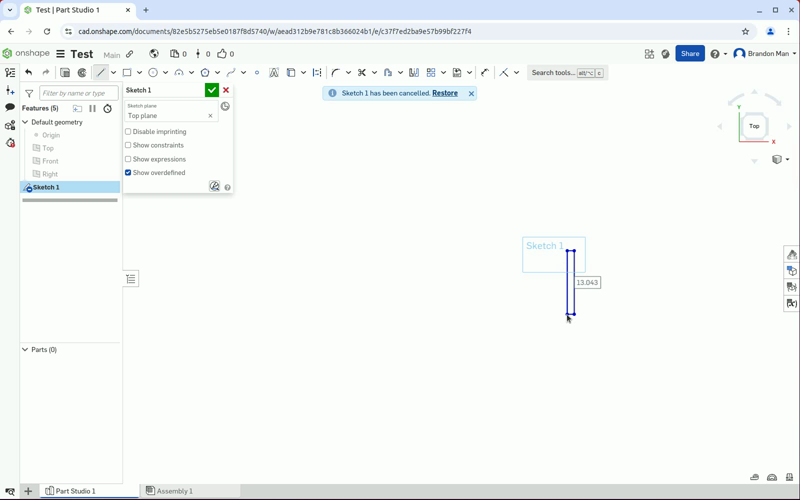
mouse_move(568, 288)
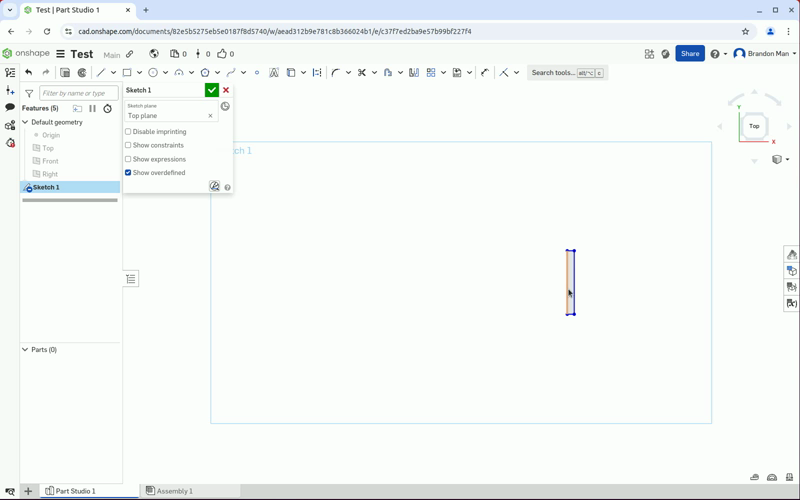
scroll(6)
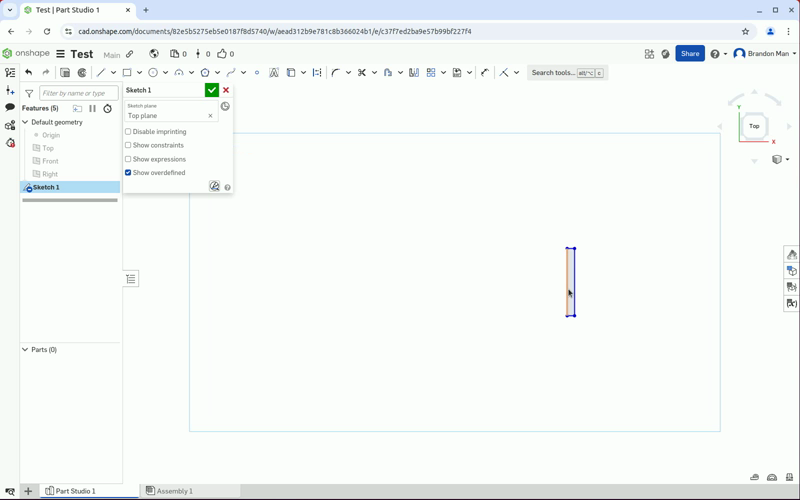
scroll(6)
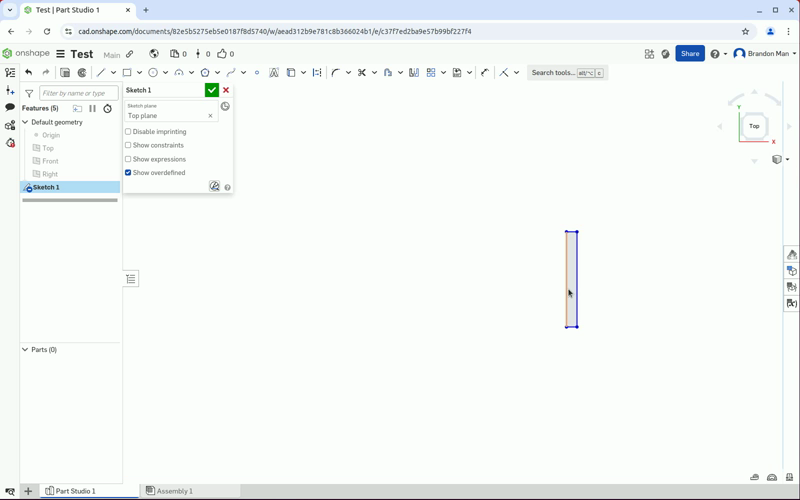
scroll(6)
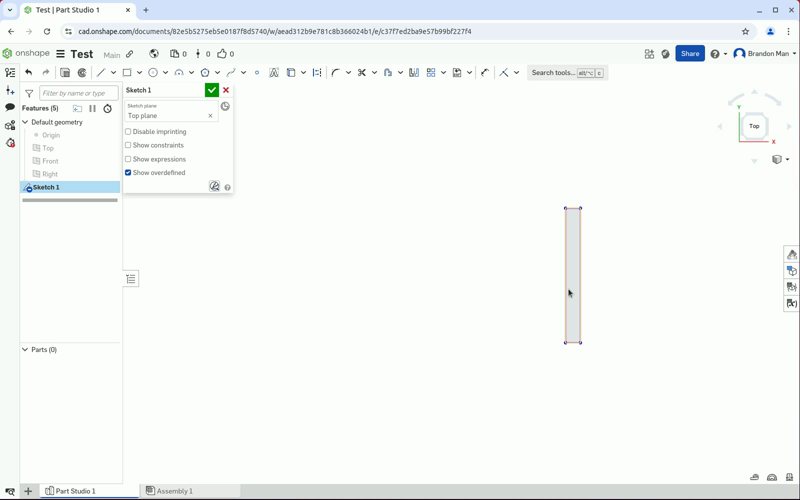
scroll(6)
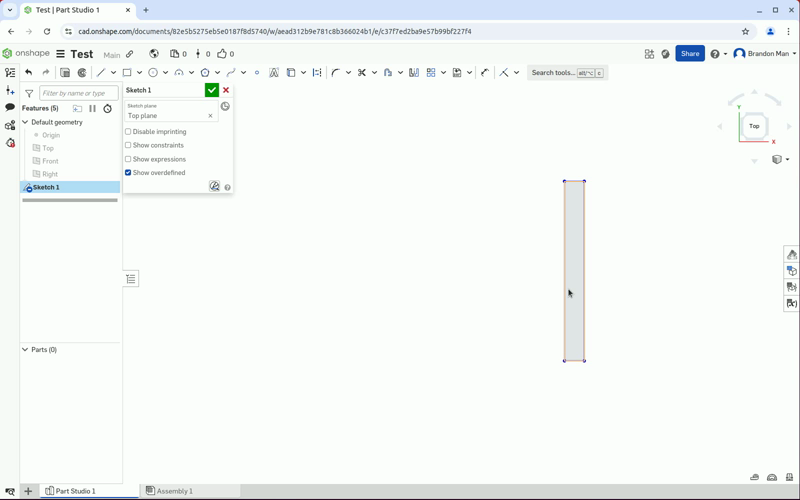
scroll(6)
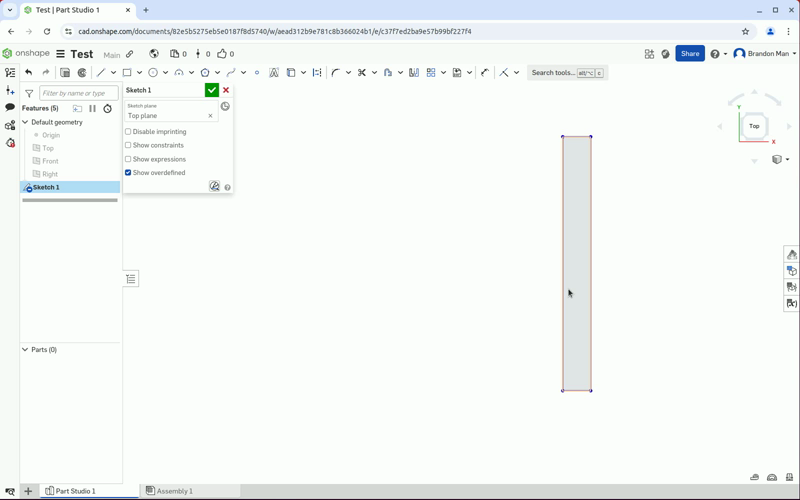
scroll(6)
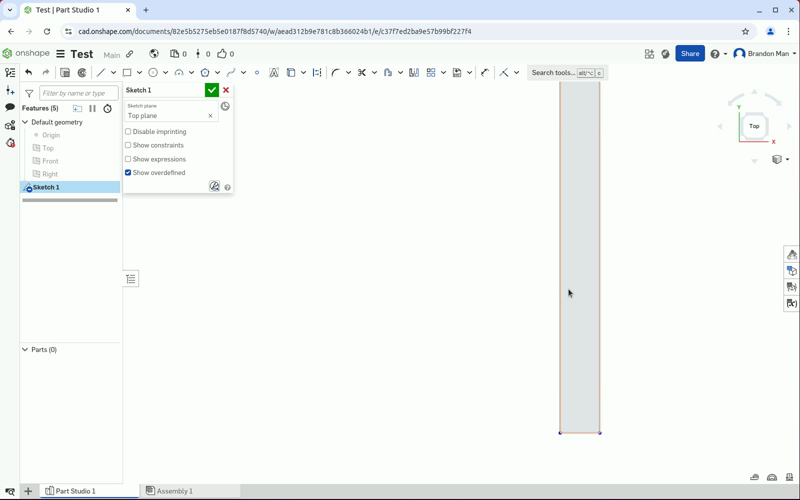
scroll(6)
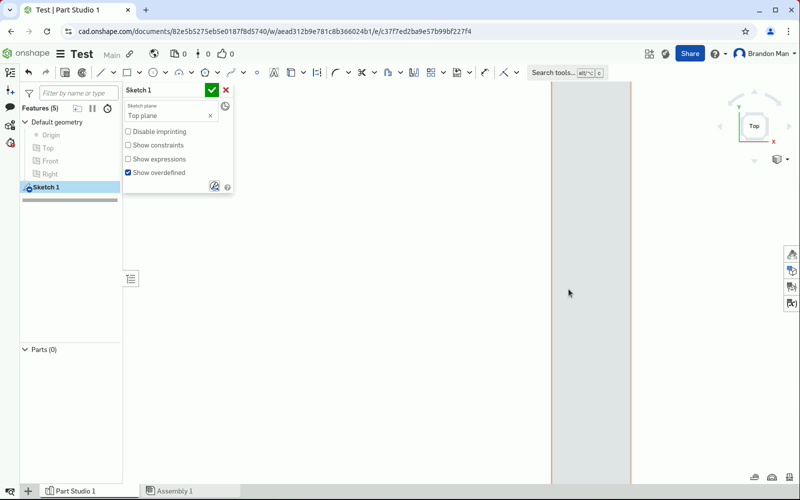
click(568, 288)
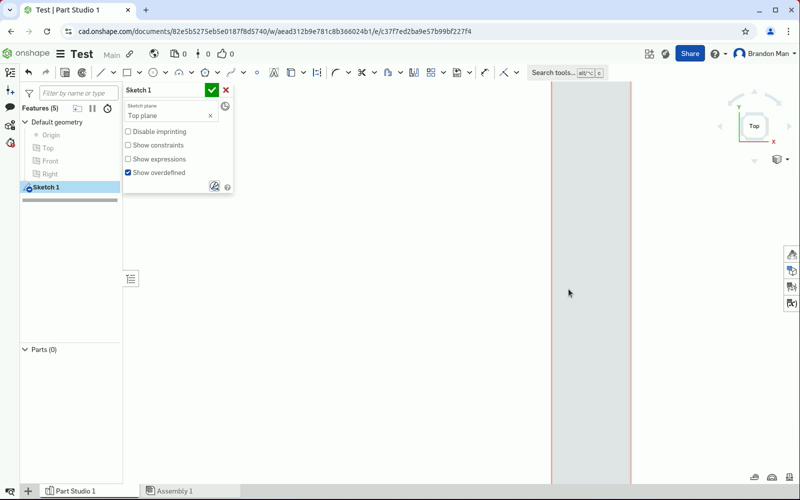
scroll(-6)
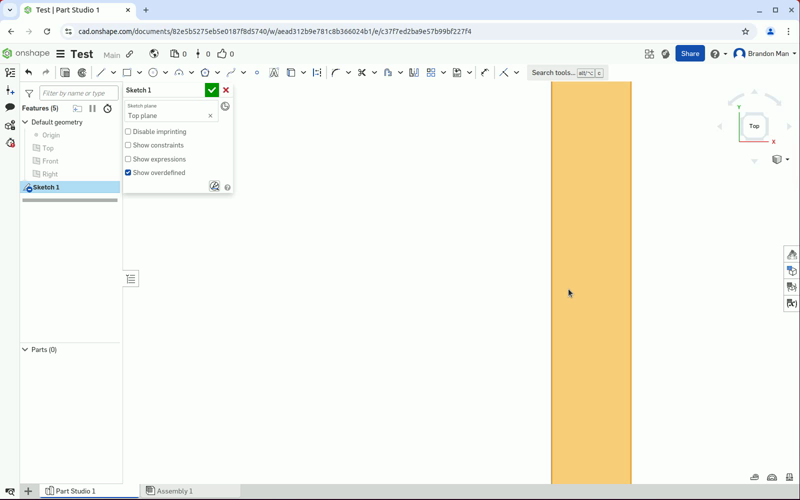
scroll(-6)
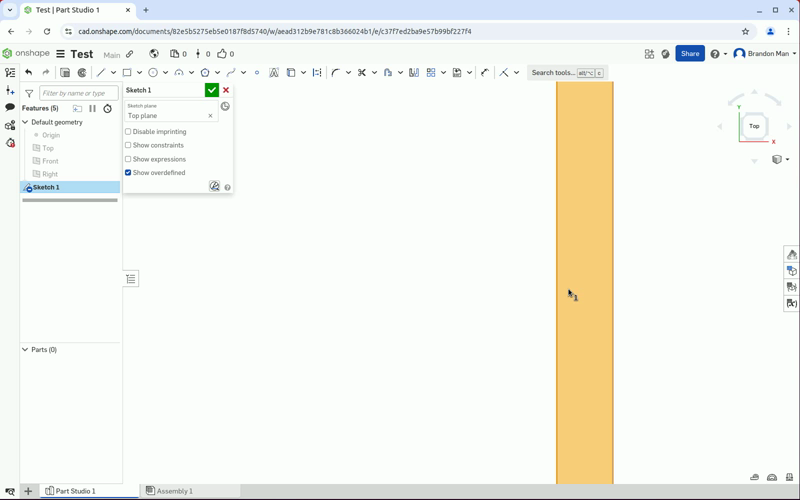
scroll(-6)
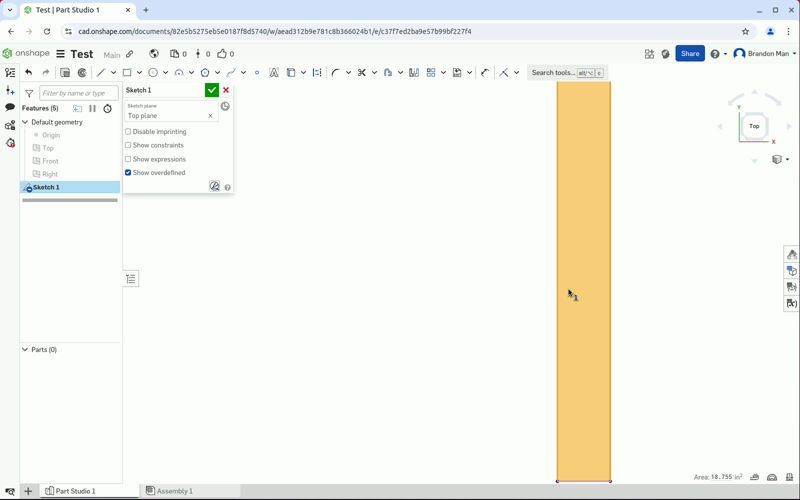
scroll(-6)
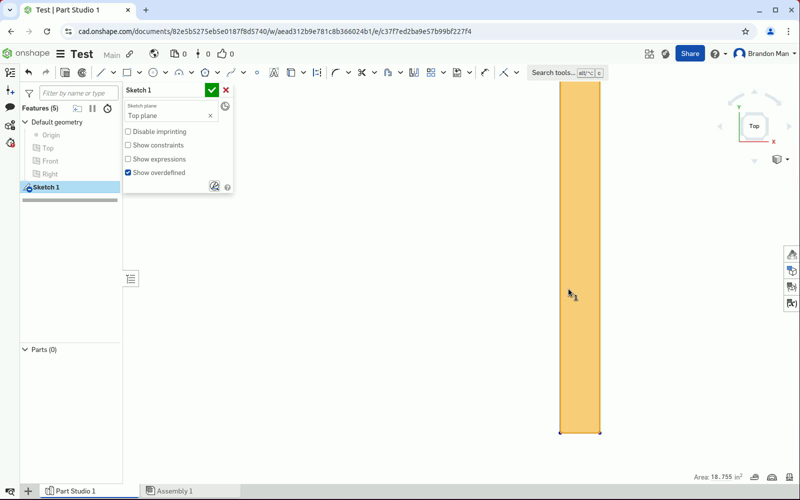
scroll(-6)
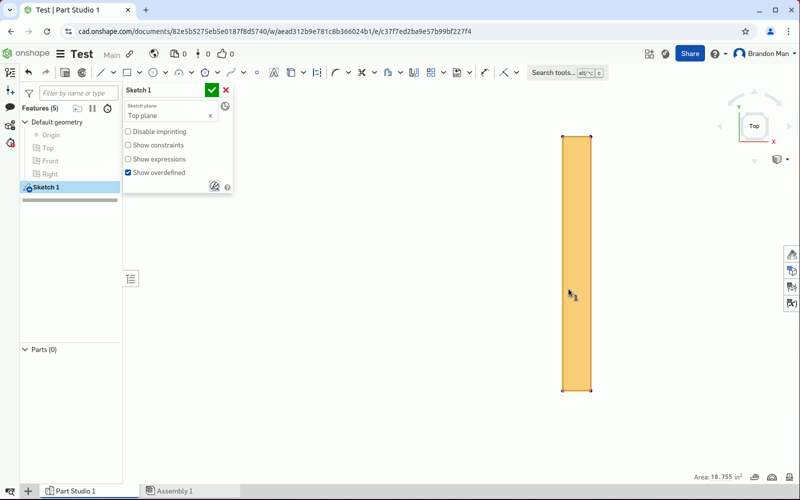
scroll(-6)
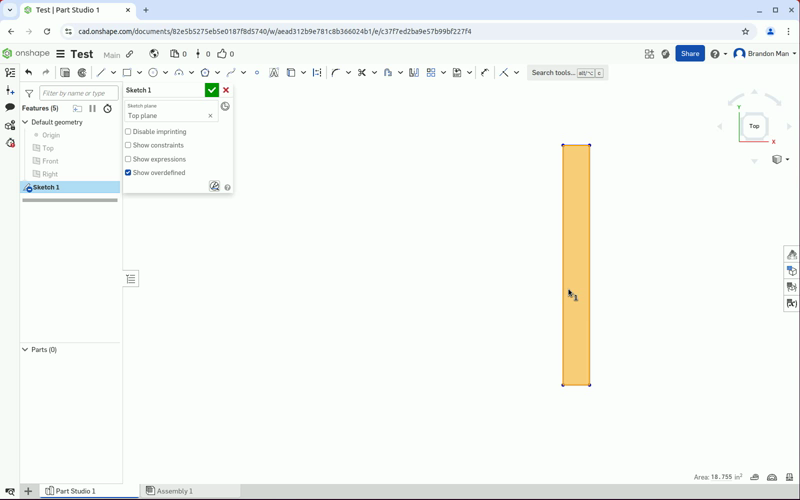
scroll(-6)
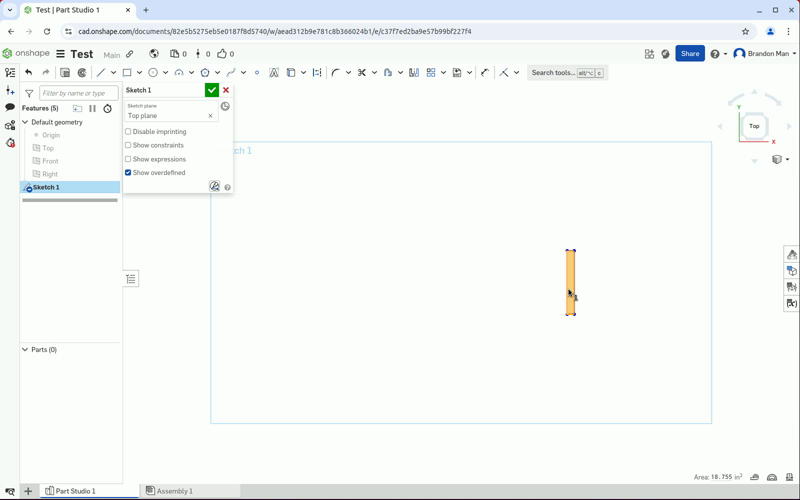
mouse_move(73, 352)
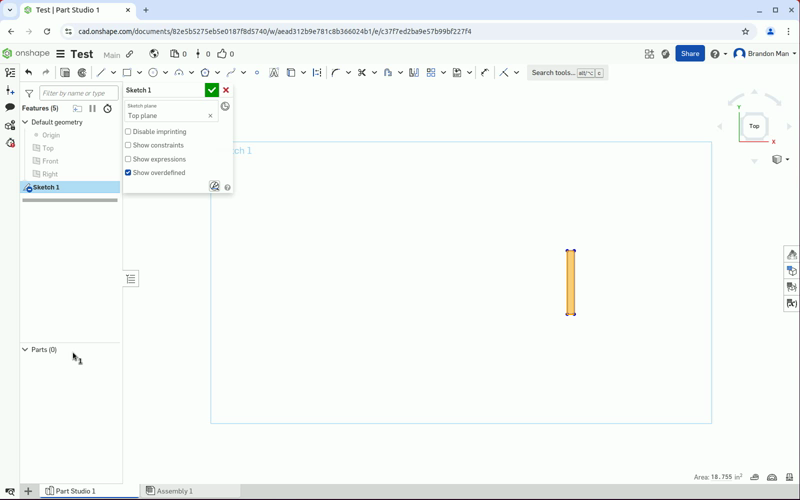
key(shift+y)
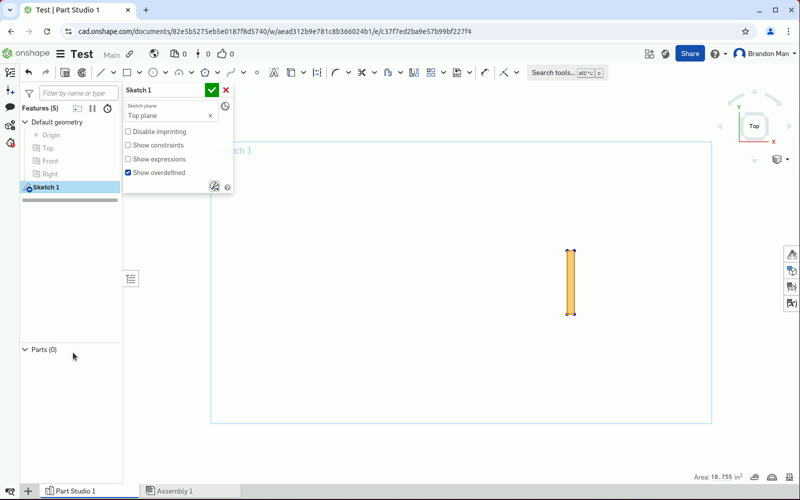
key(shift+e)
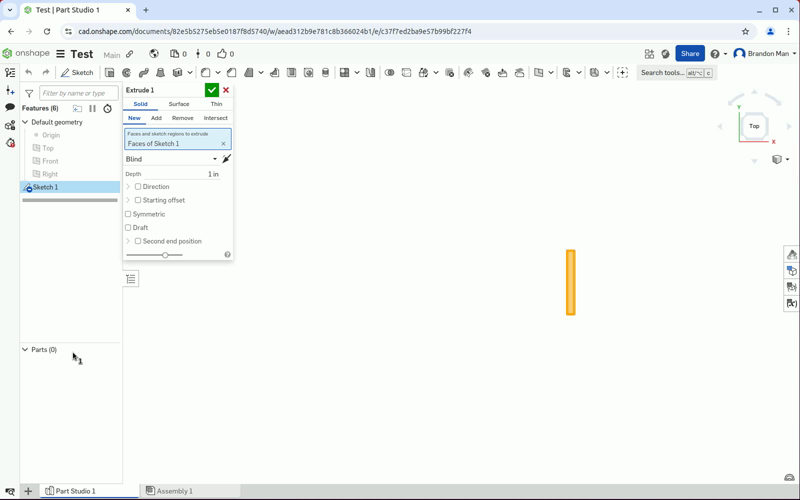
mouse_move(143, 106)
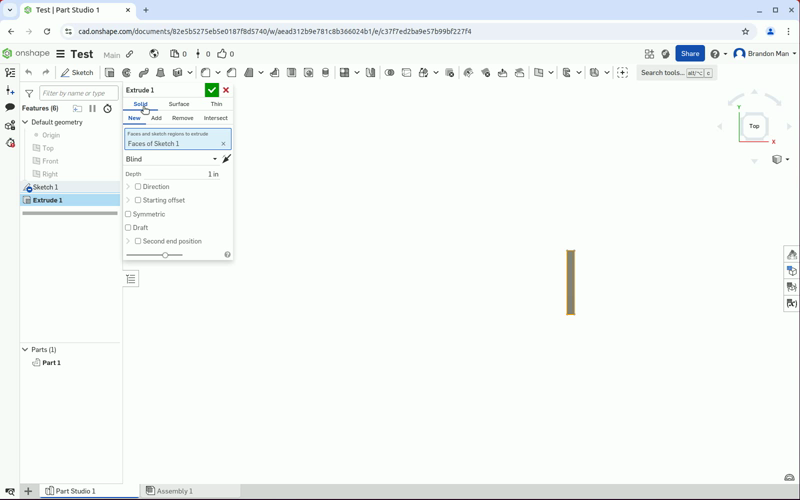
click(143, 106)
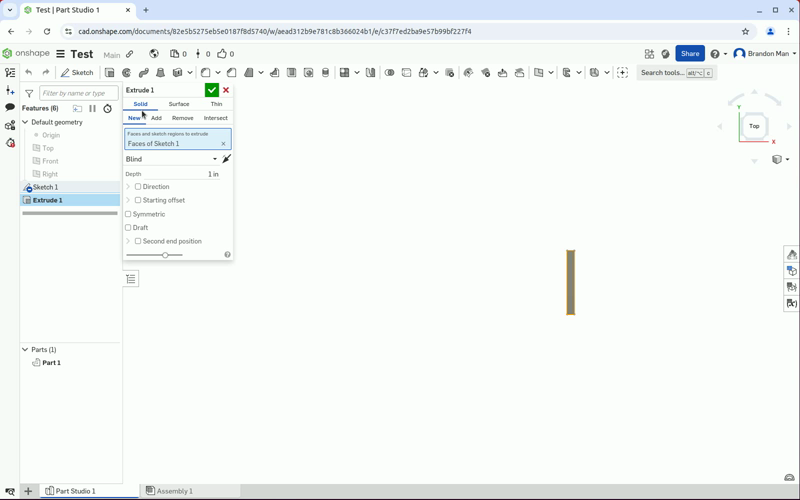
mouse_move(137, 120)
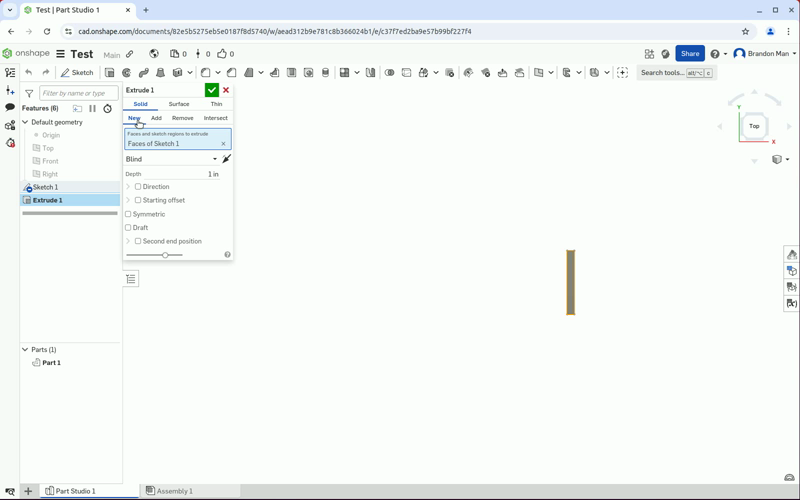
click(137, 120)
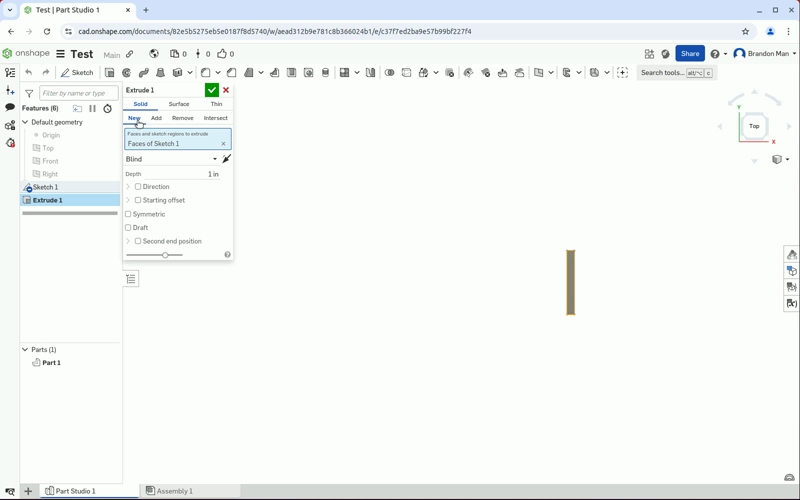
key(tab, 4)
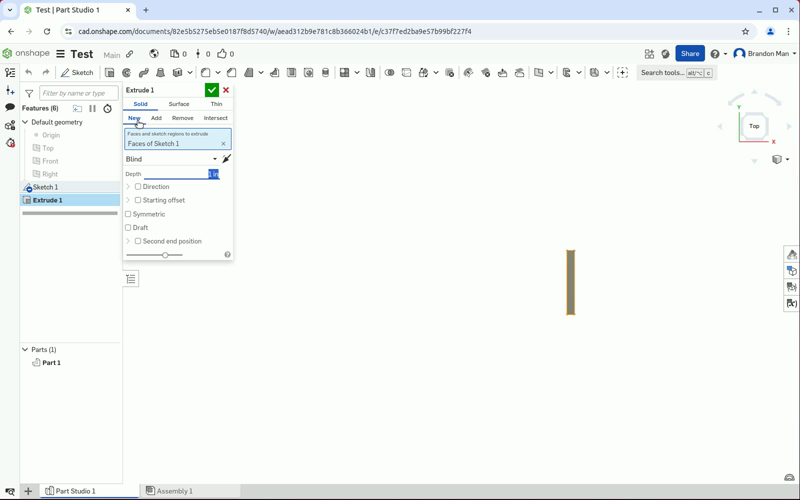
text(1.204)
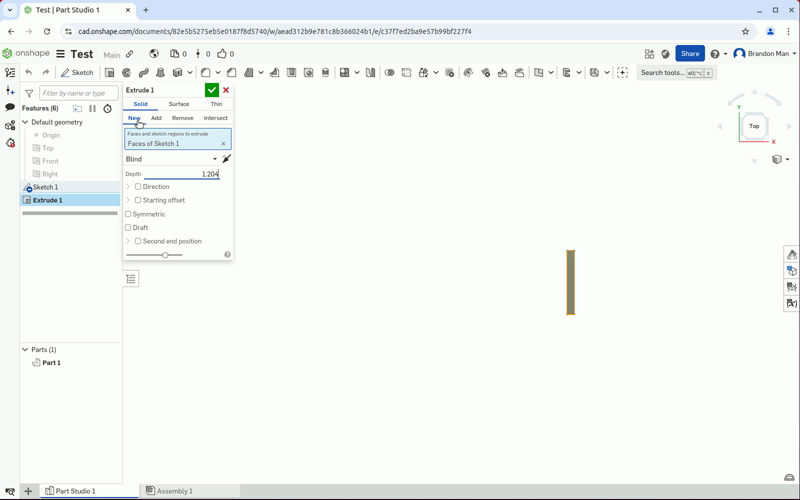
key(enter)
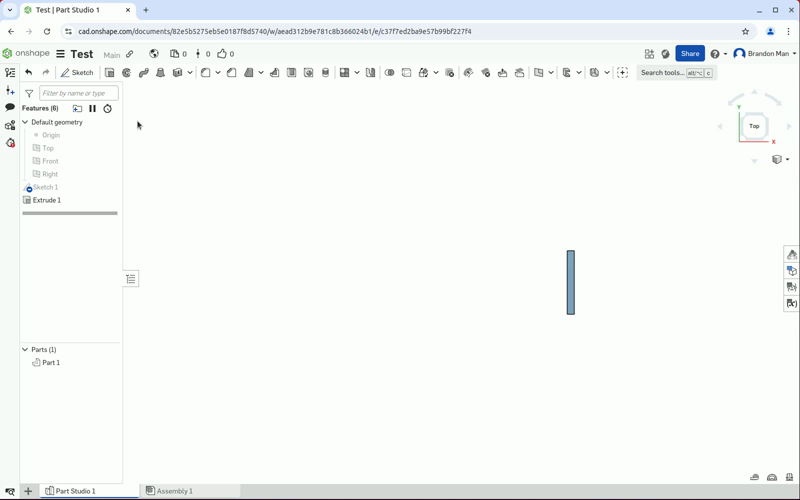
key(shift+h)
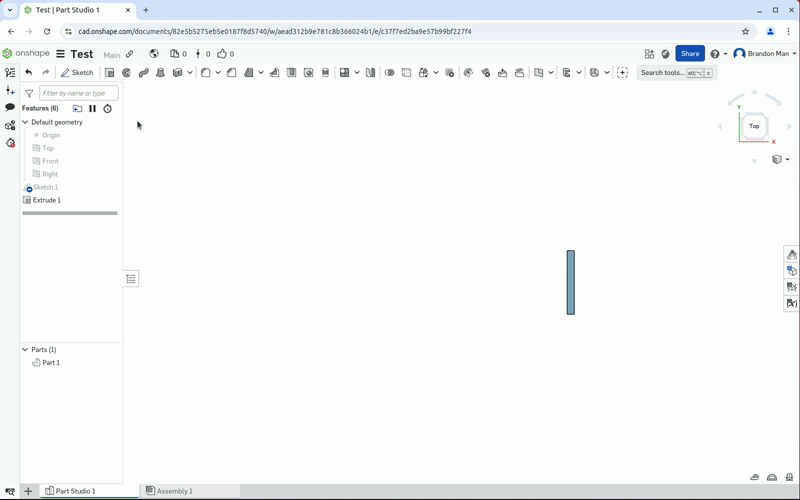
key(shift+h)
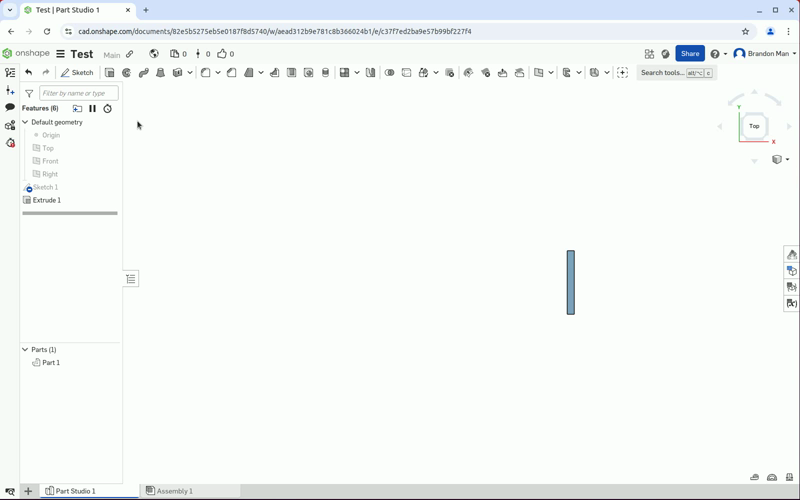
mouse_move(73, 189)
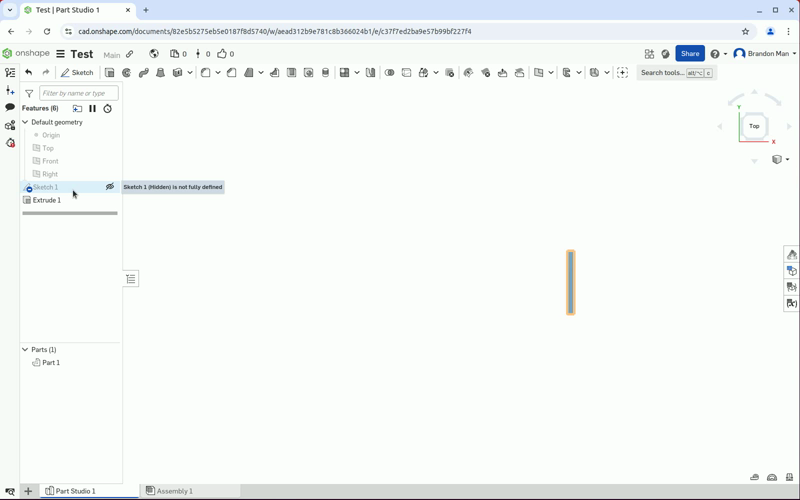
click(73, 189)
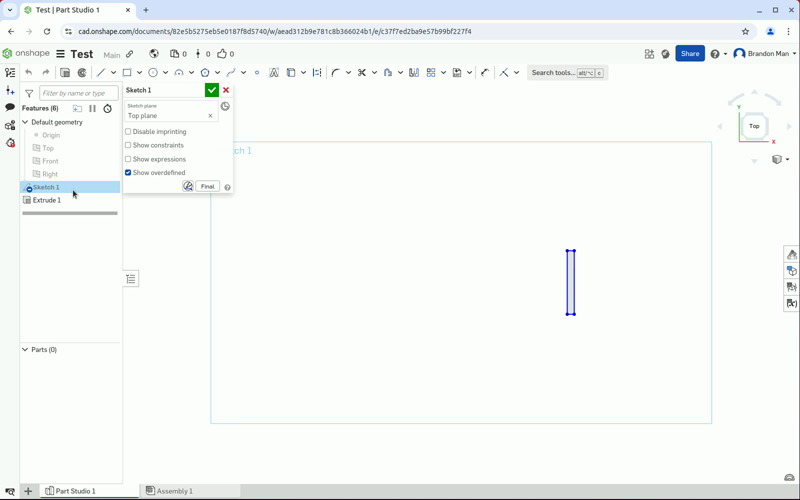
mouse_move(229, 92)
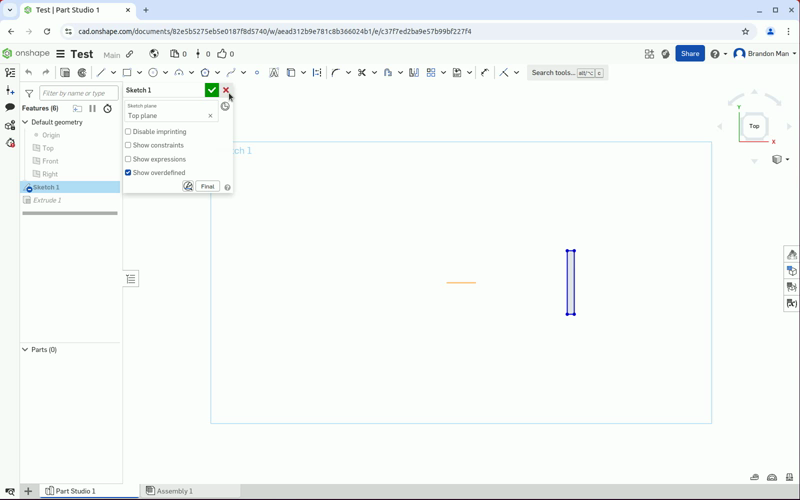
click(229, 92)
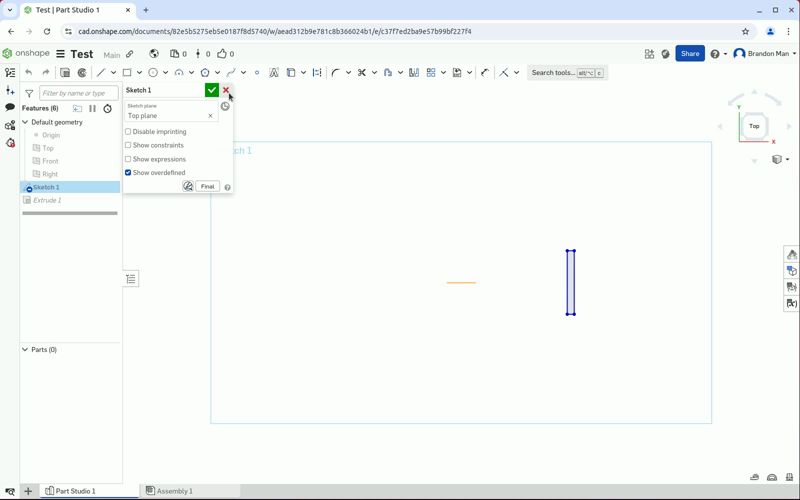
key(shift+s)
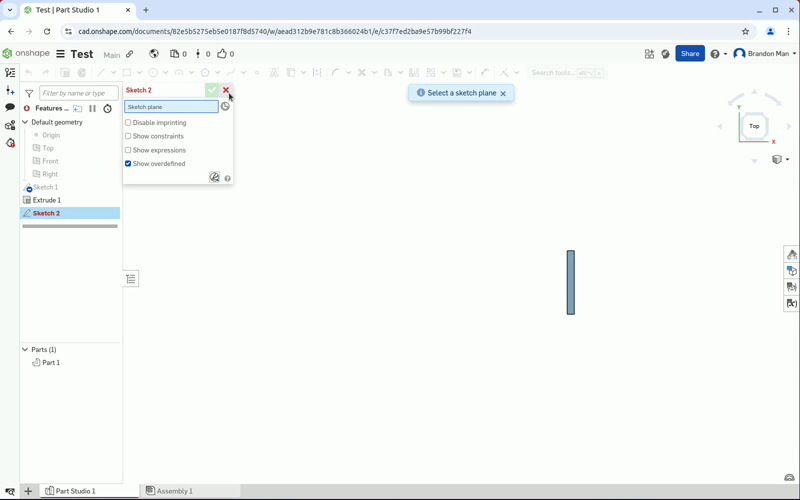
mouse_move(73, 150)
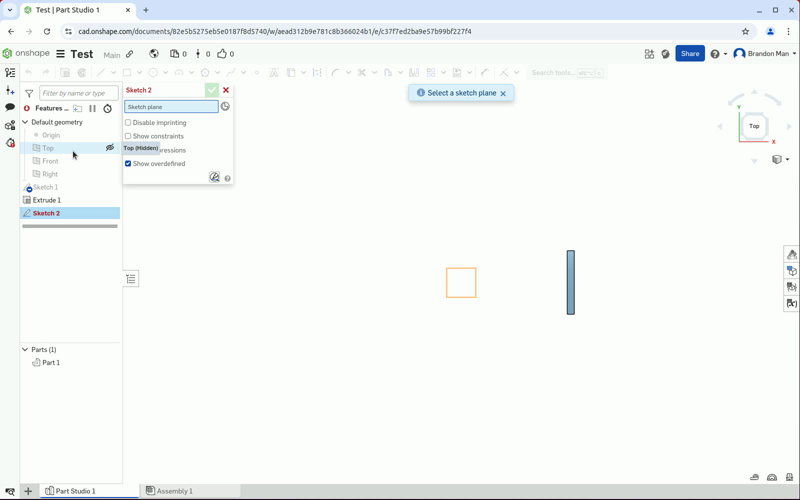
click(73, 150)
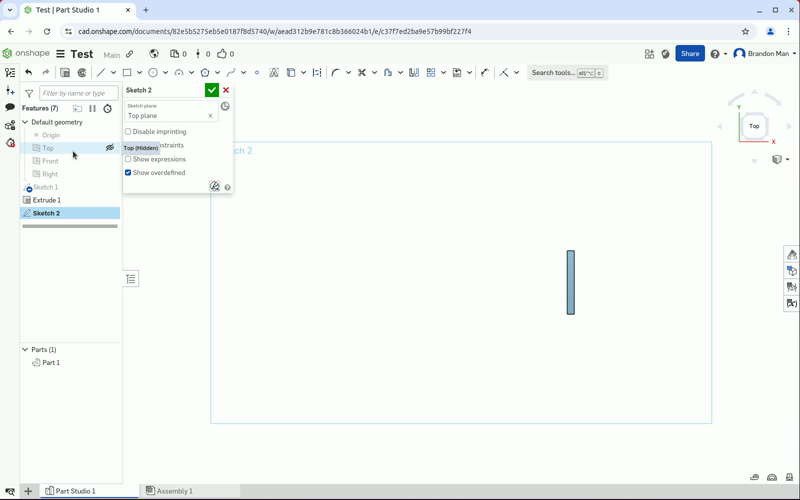
mouse_move(73, 352)
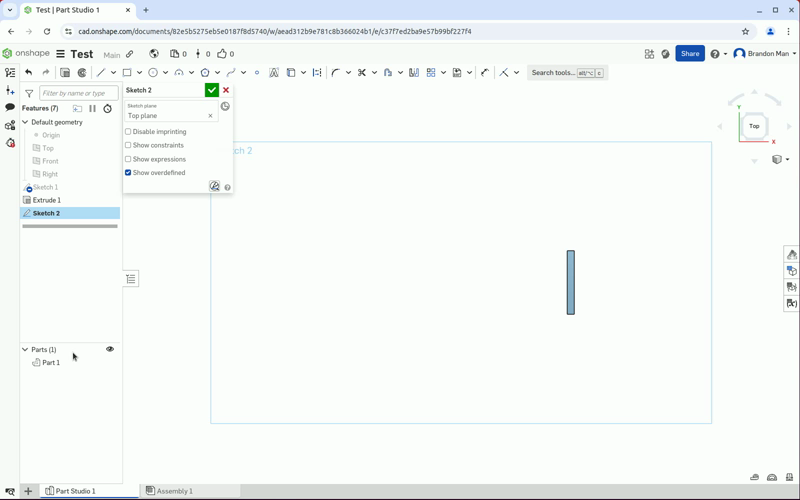
key(y)
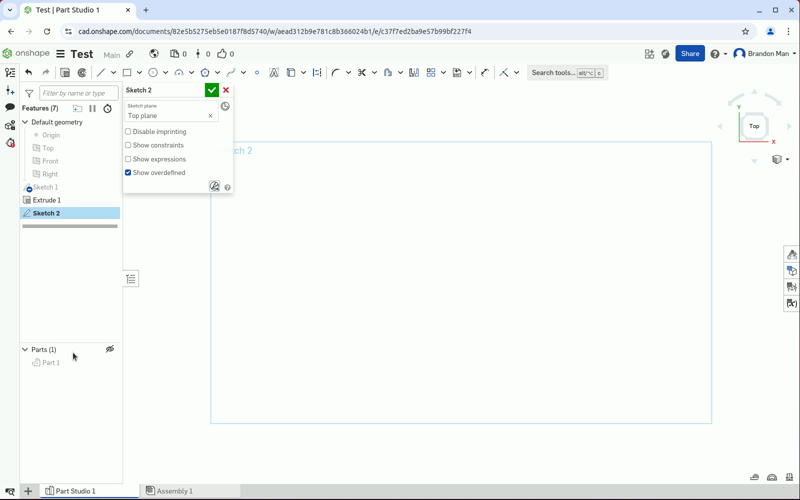
key(l)
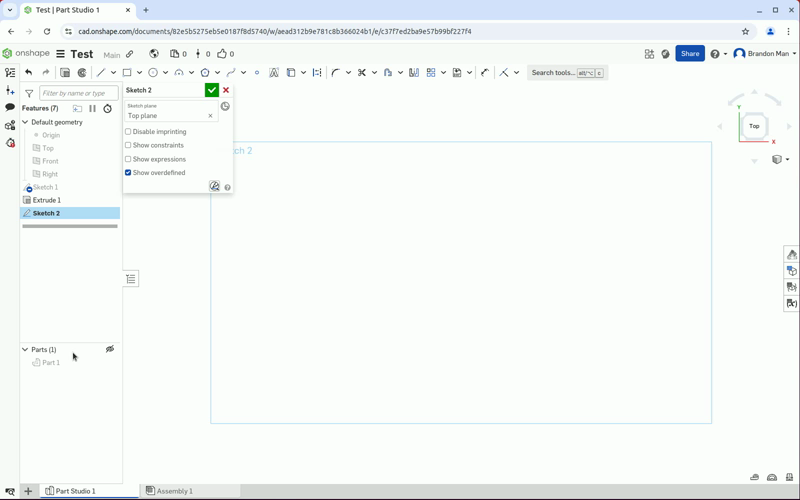
key_down(shift)
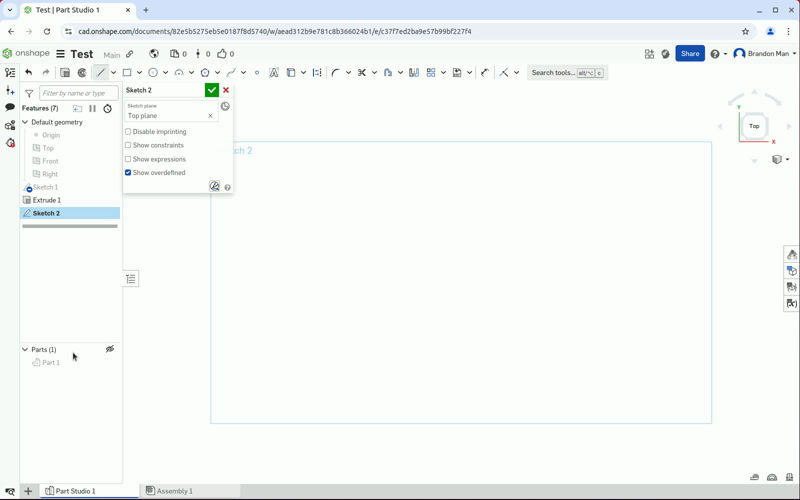
mouse_move(348, 314)
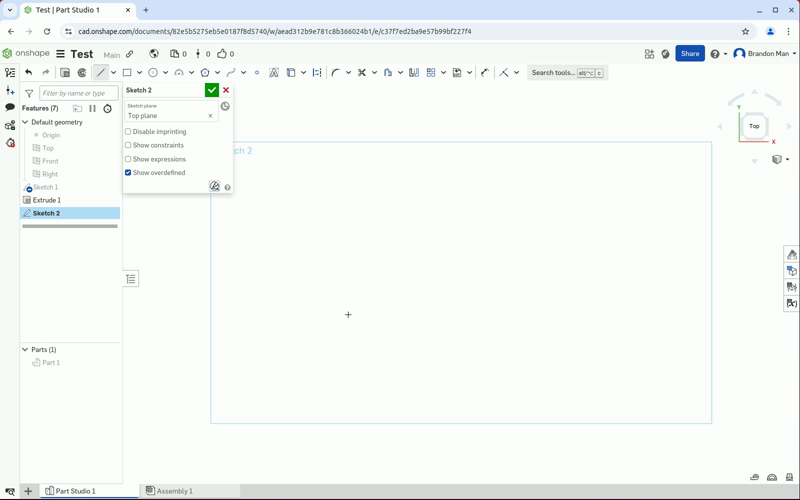
click(348, 314)
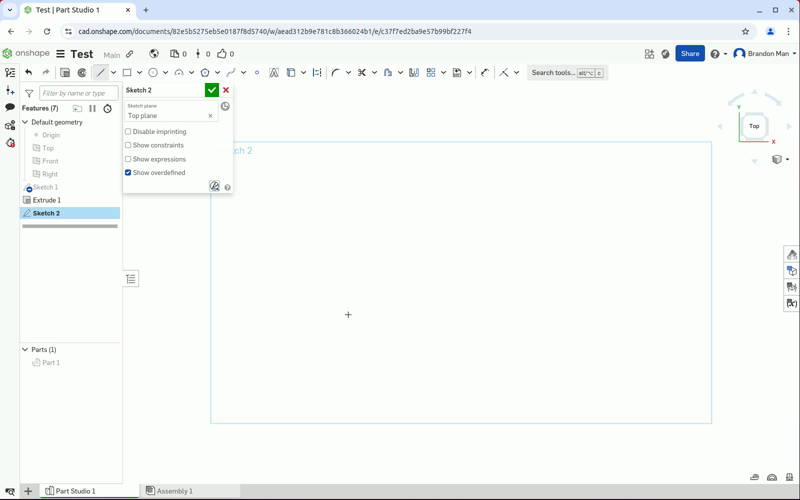
key_up(shift)
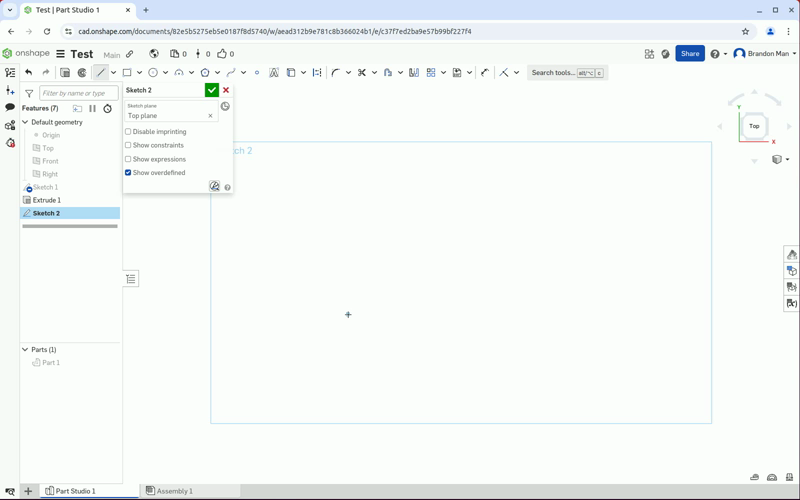
key_down(shift)
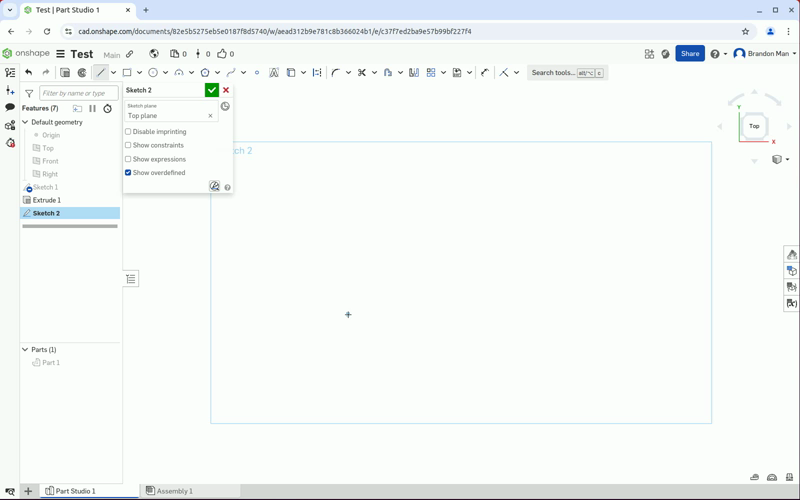
mouse_move(378, 314)
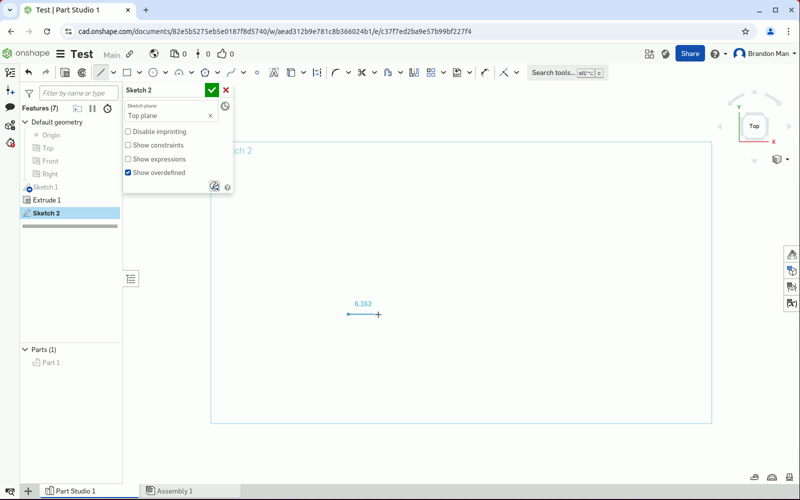
mouse_move(354, 314)
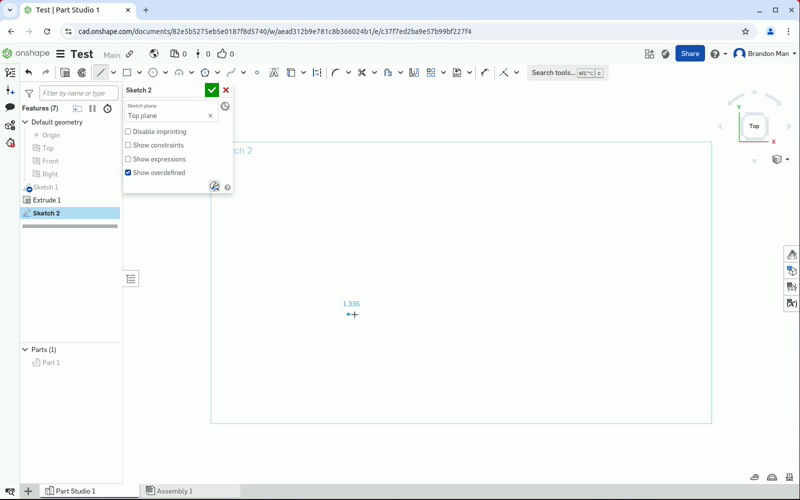
scroll(6)
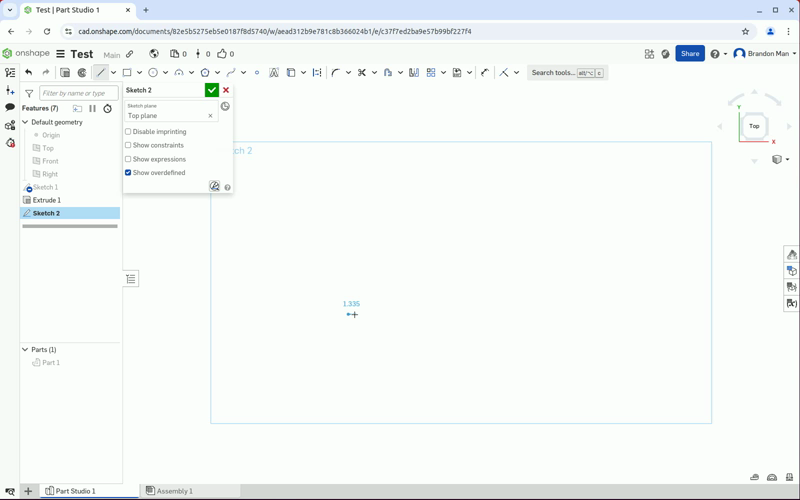
scroll(6)
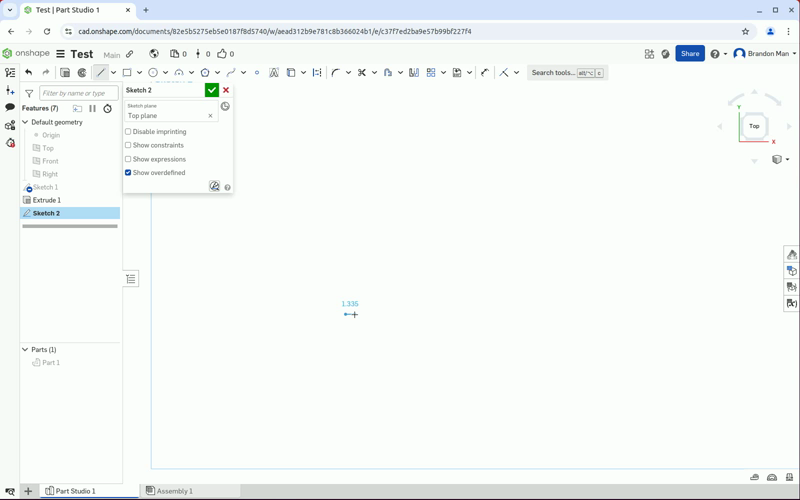
scroll(6)
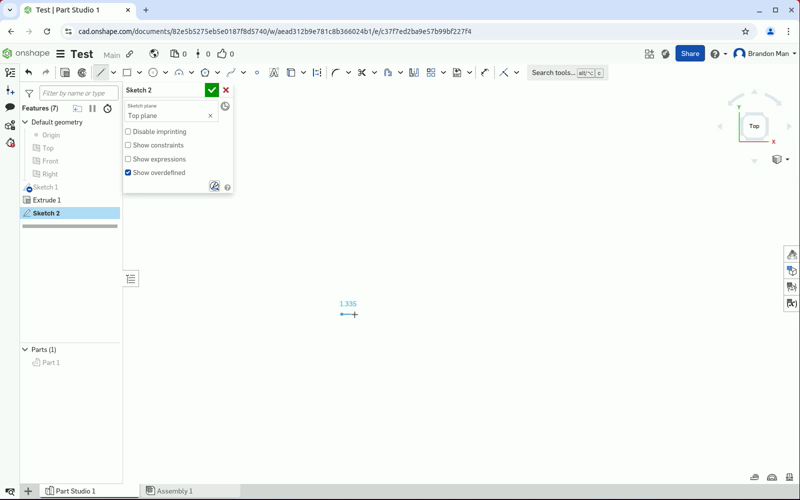
scroll(6)
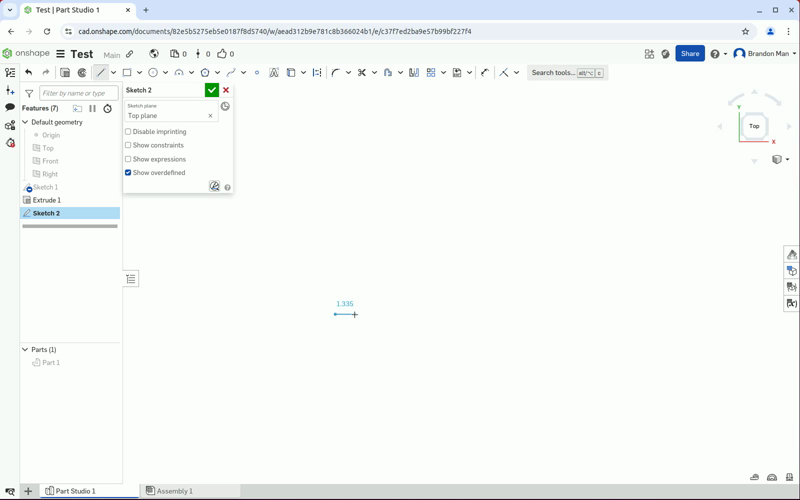
scroll(6)
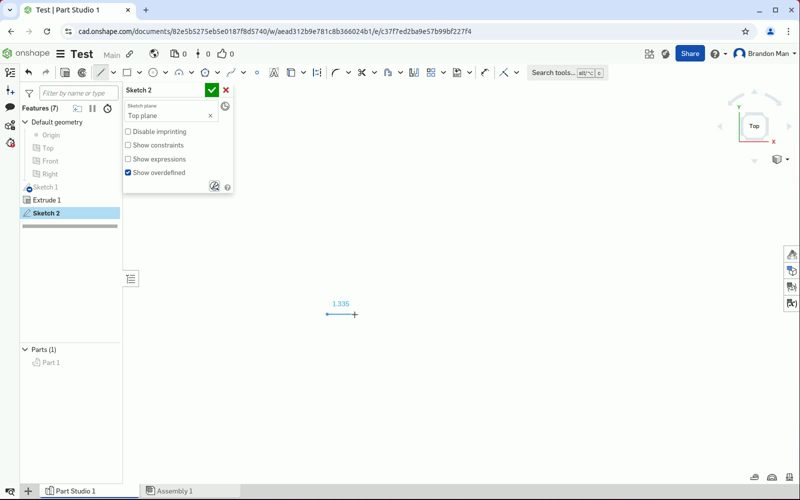
scroll(6)
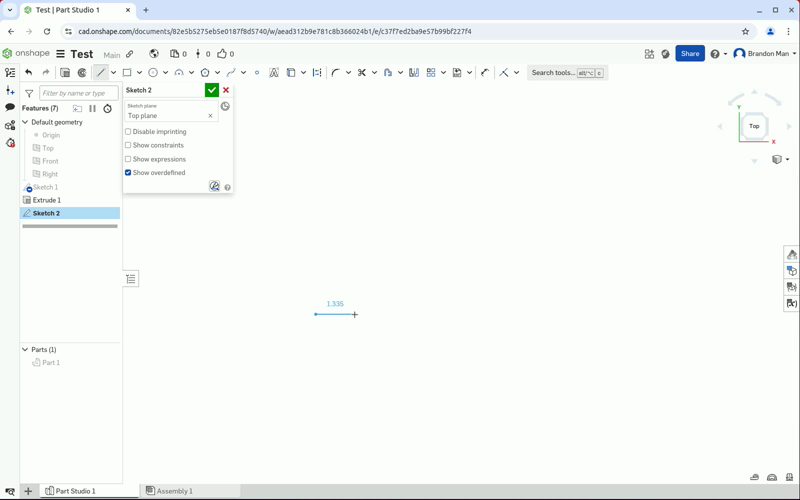
scroll(6)
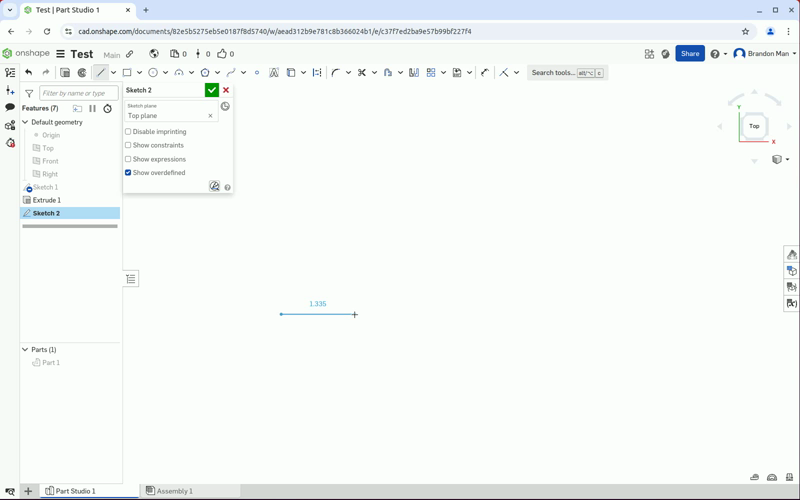
click(354, 314)
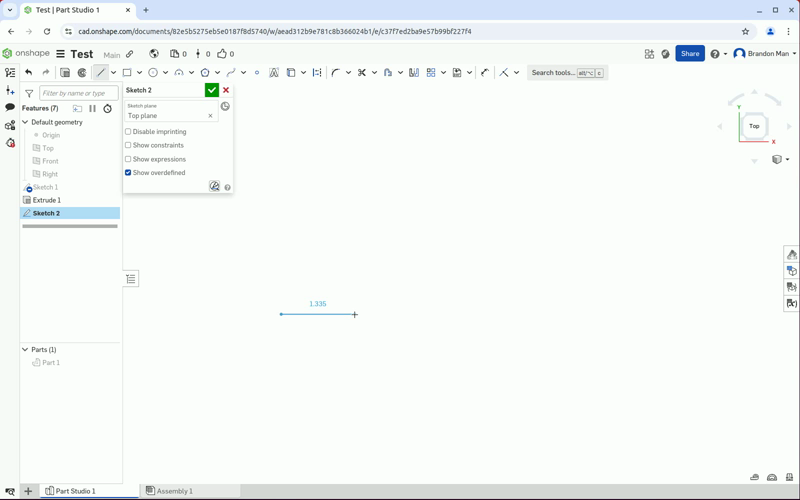
scroll(-6)
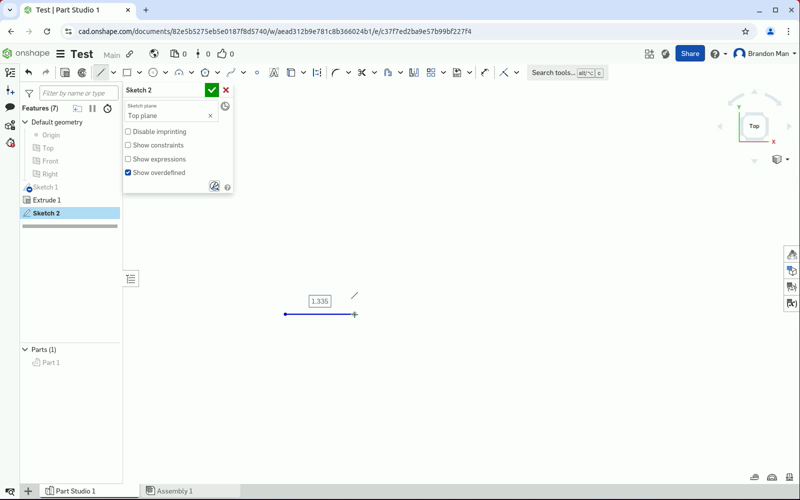
scroll(-6)
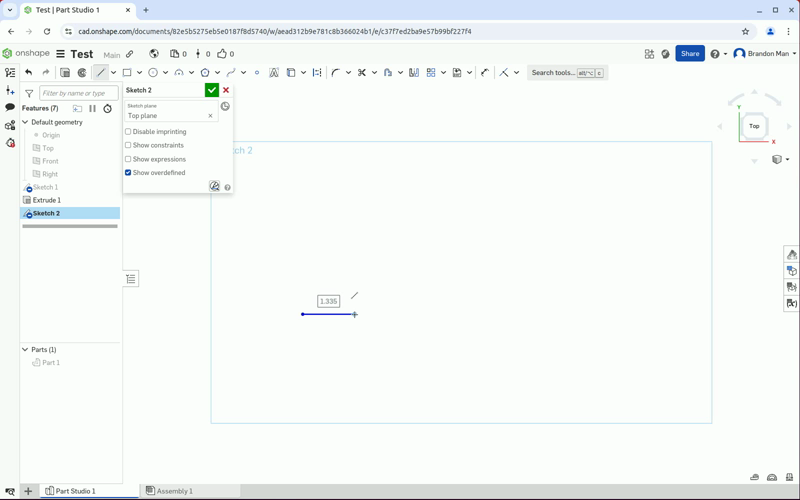
scroll(-6)
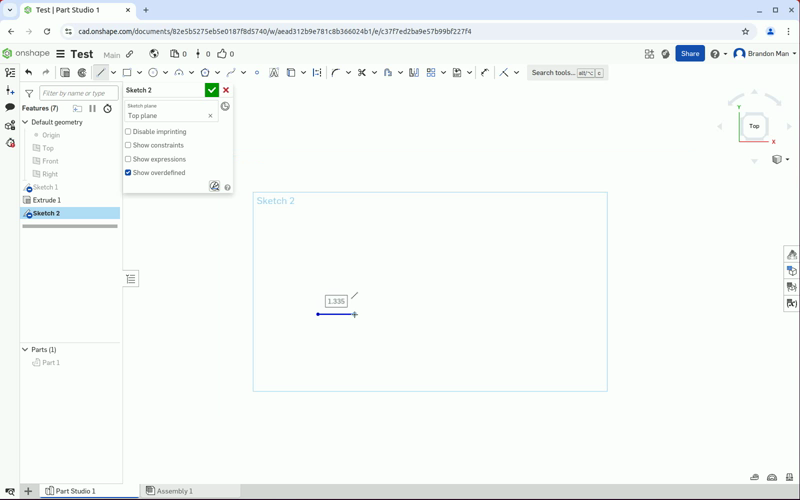
scroll(-6)
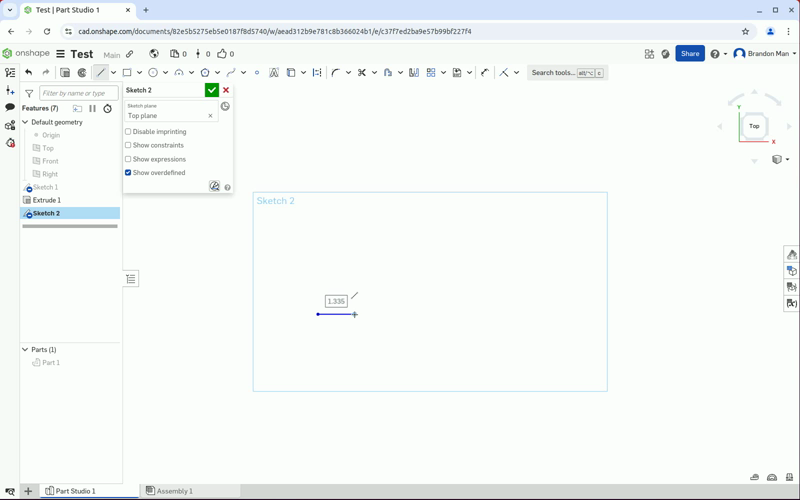
scroll(-6)
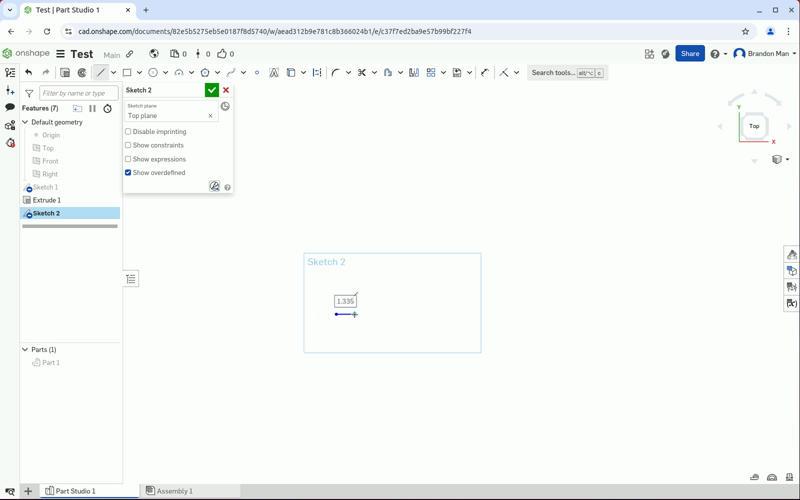
scroll(-6)
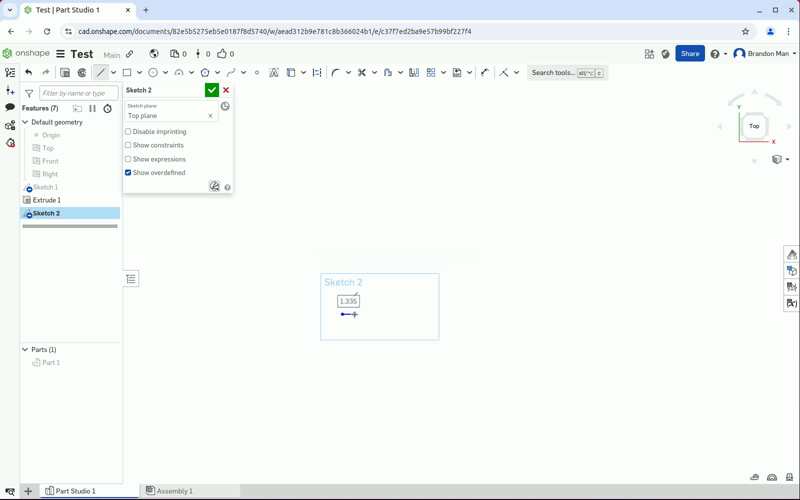
scroll(-6)
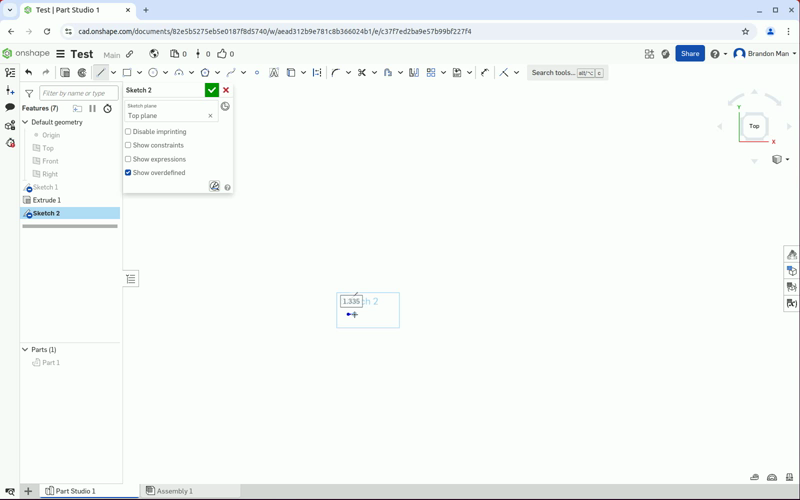
key_up(shift)
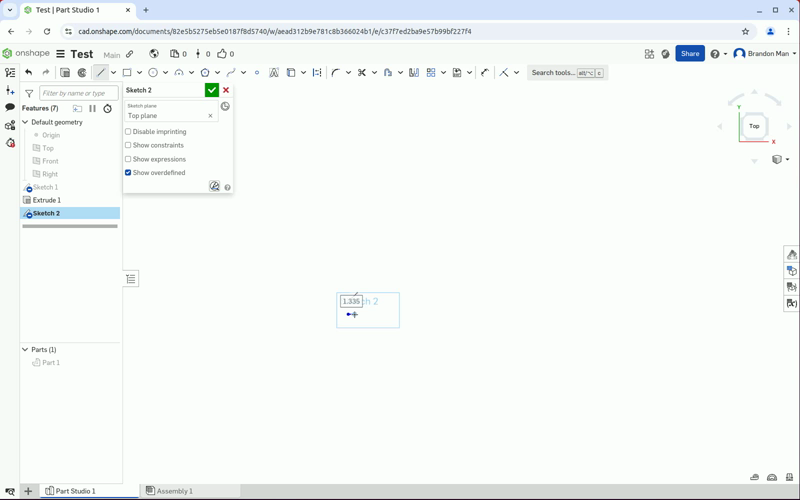
key_down(shift)
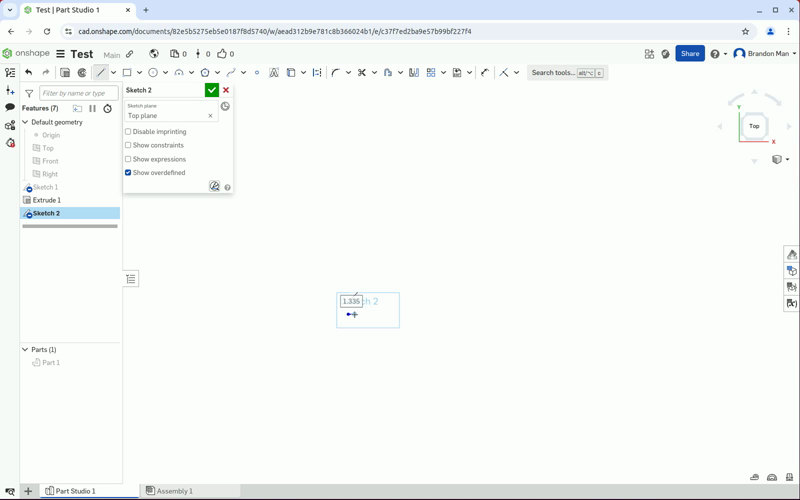
mouse_move(354, 250)
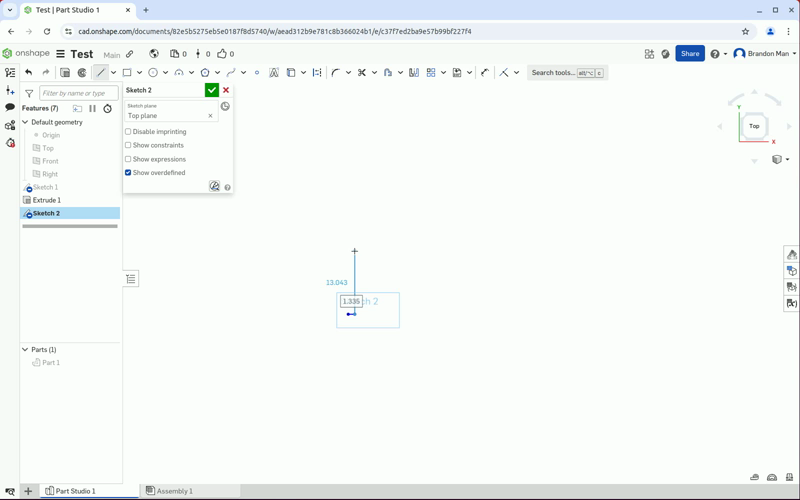
click(354, 250)
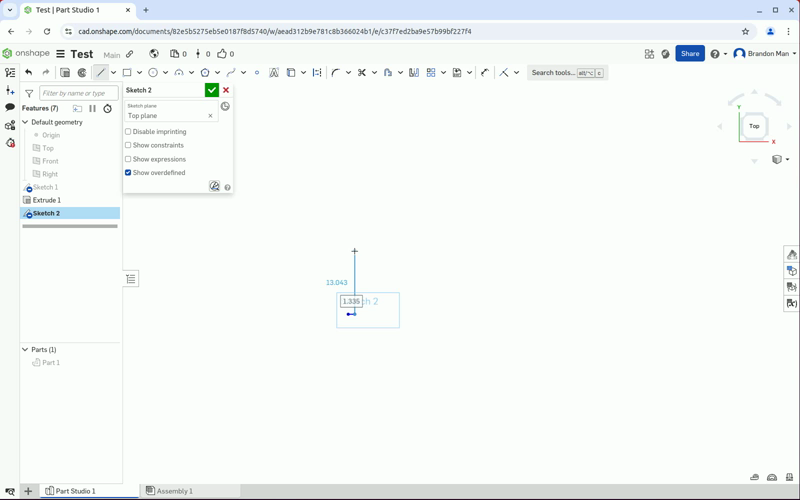
key_up(shift)
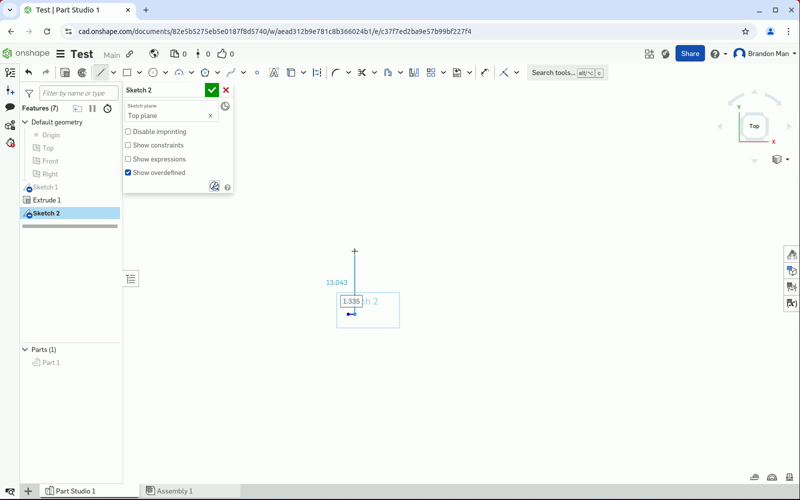
key_down(shift)
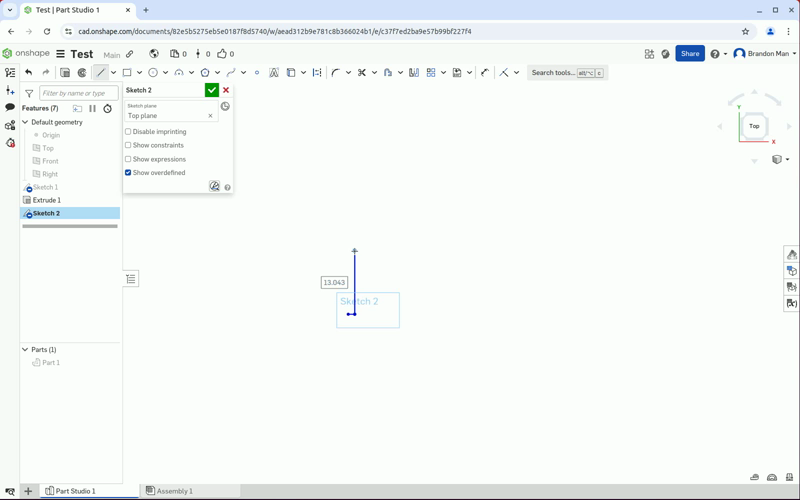
mouse_move(384, 250)
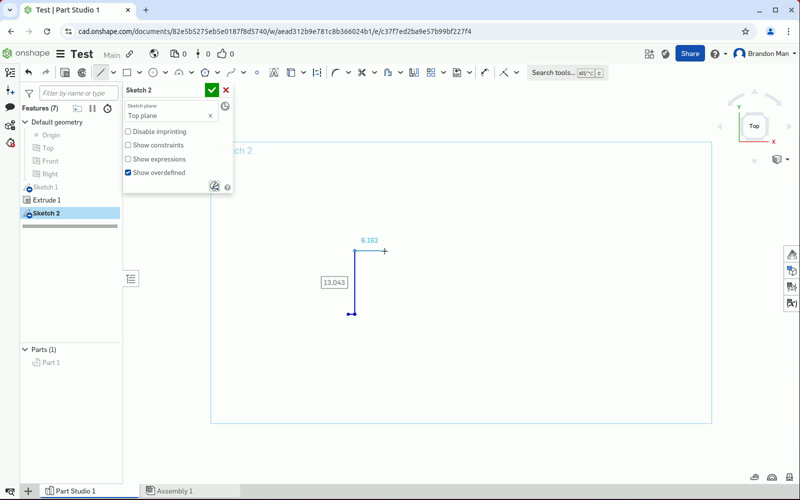
mouse_move(348, 250)
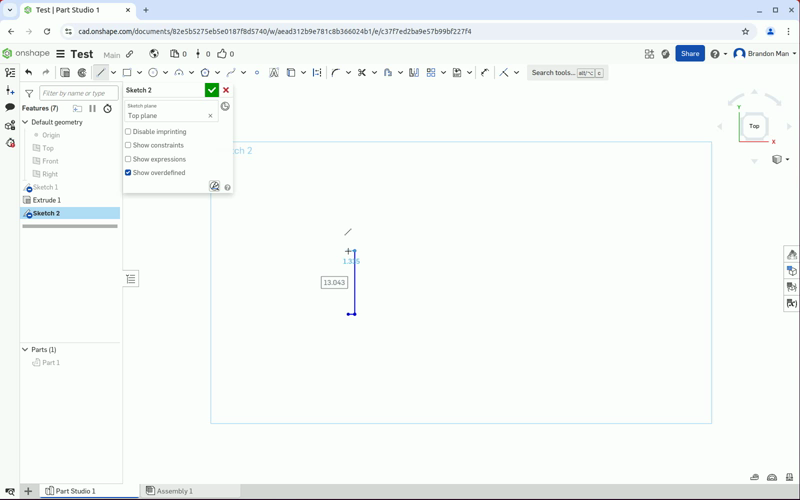
scroll(6)
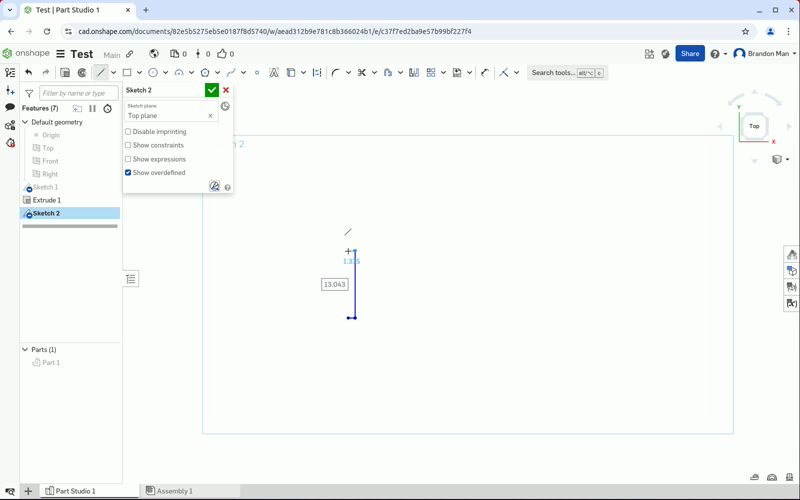
scroll(6)
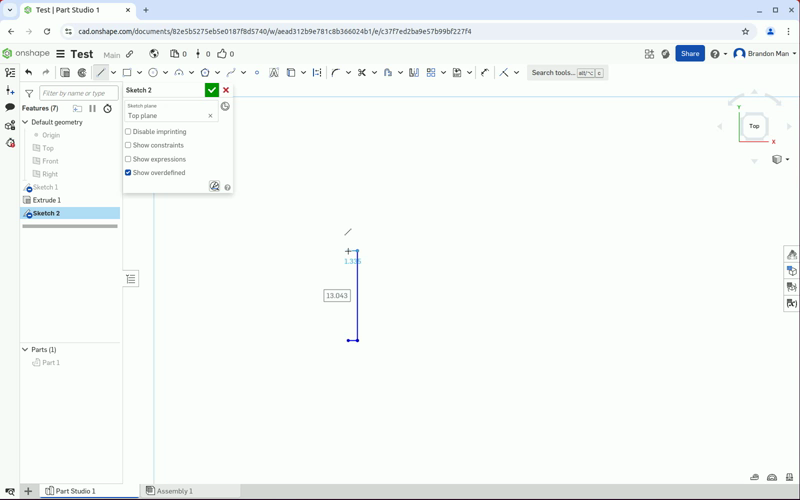
scroll(6)
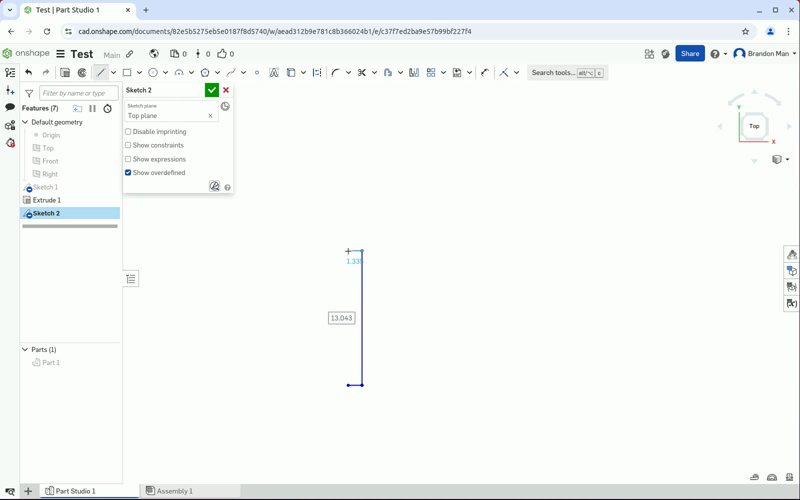
scroll(6)
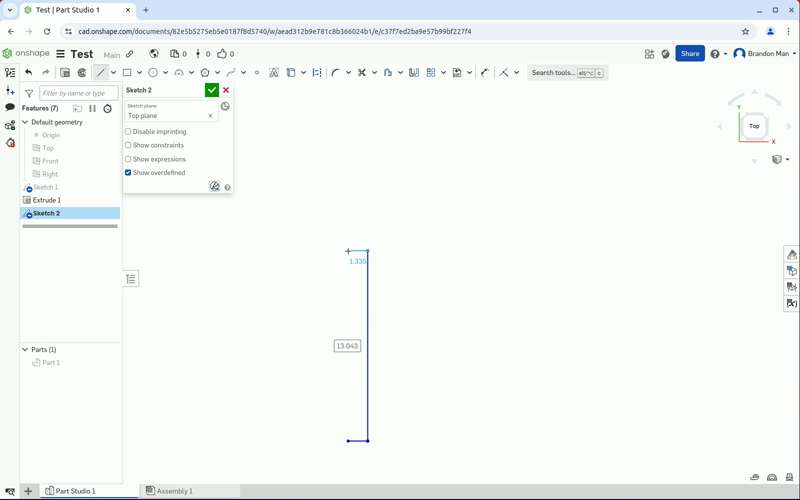
scroll(6)
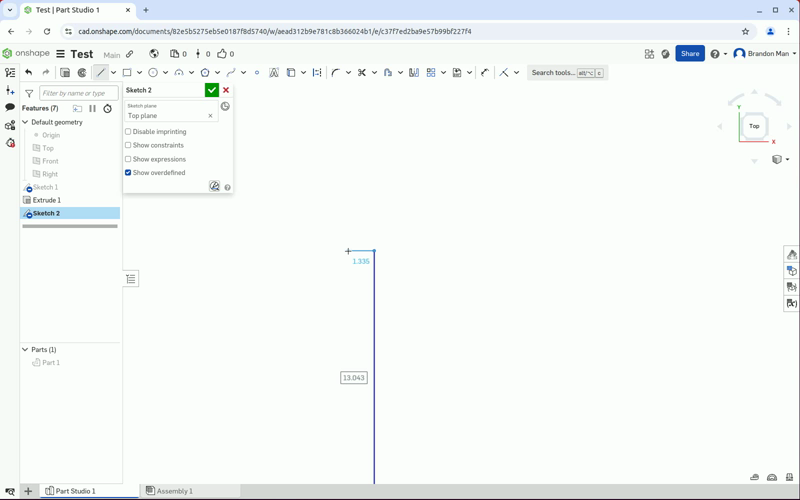
scroll(6)
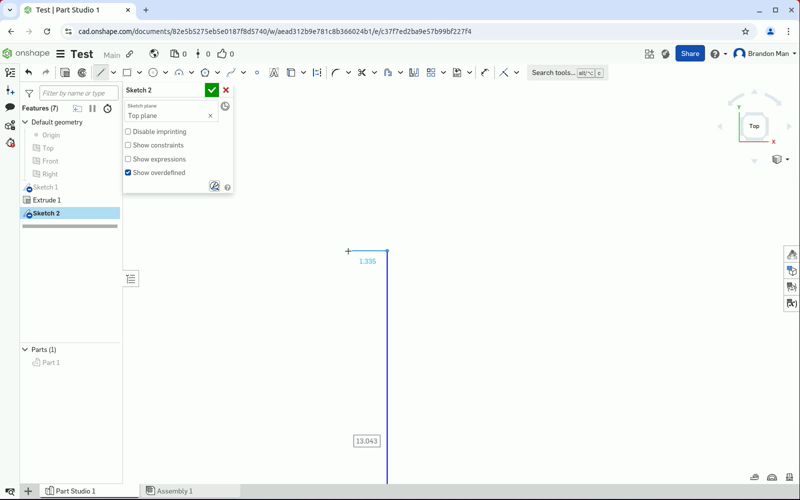
scroll(6)
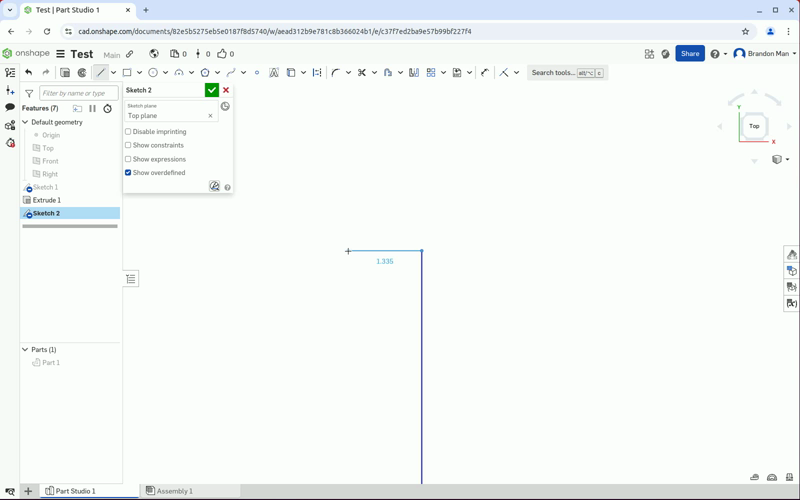
click(348, 250)
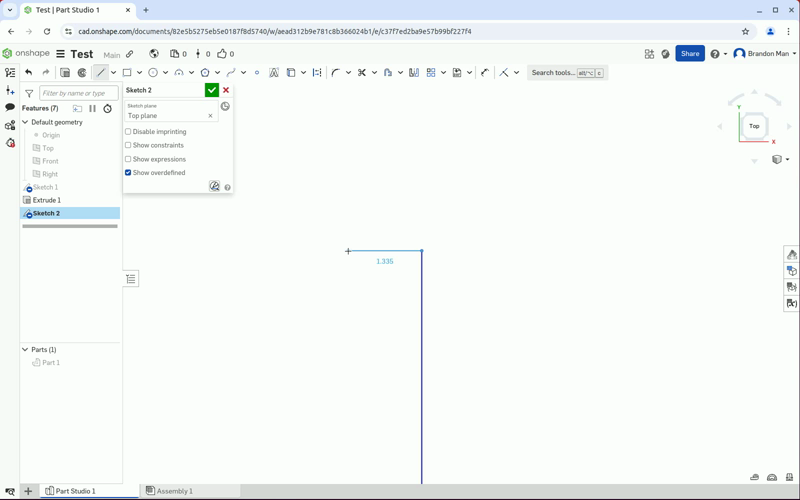
scroll(-6)
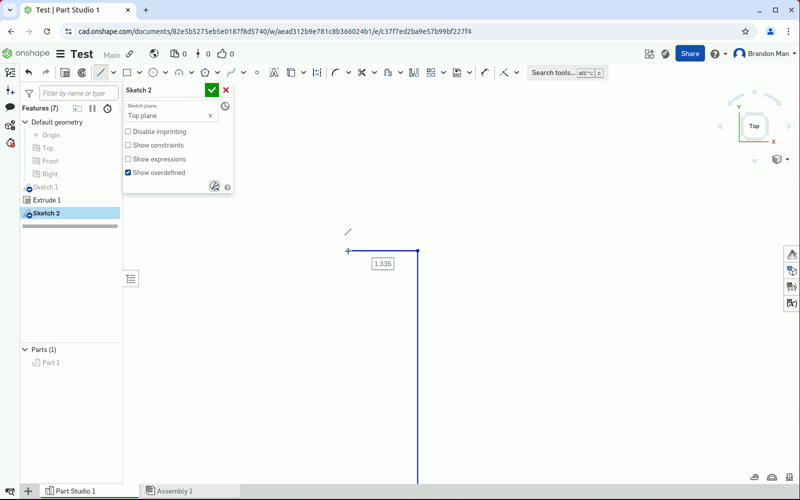
scroll(-6)
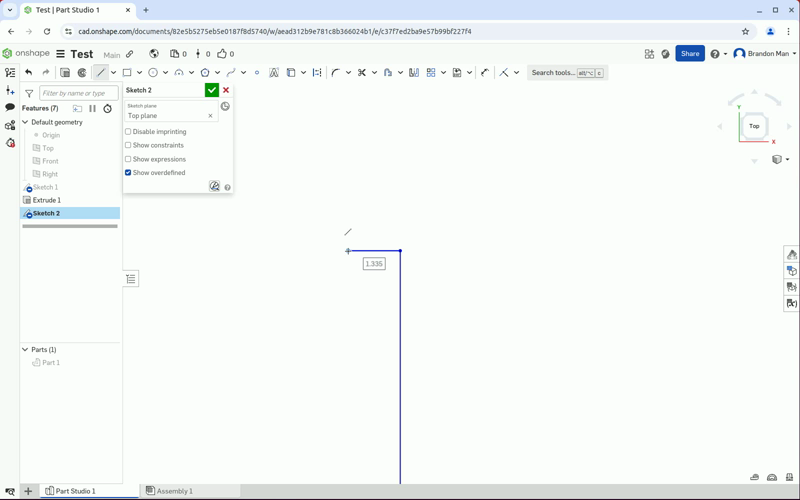
scroll(-6)
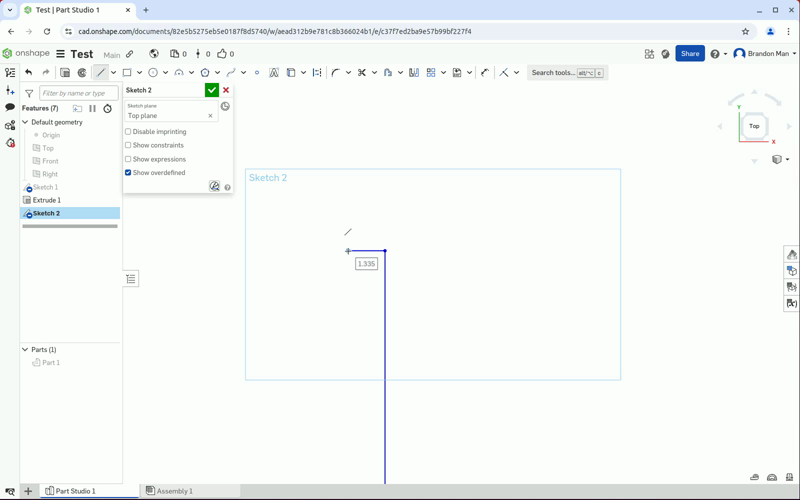
scroll(-6)
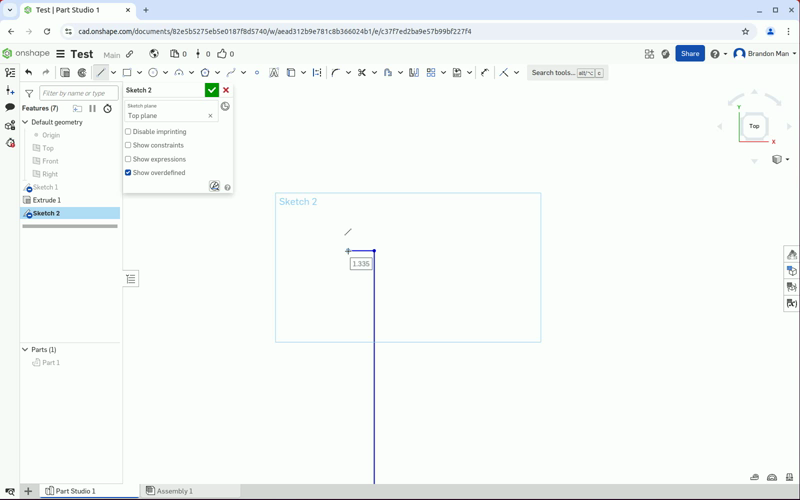
scroll(-6)
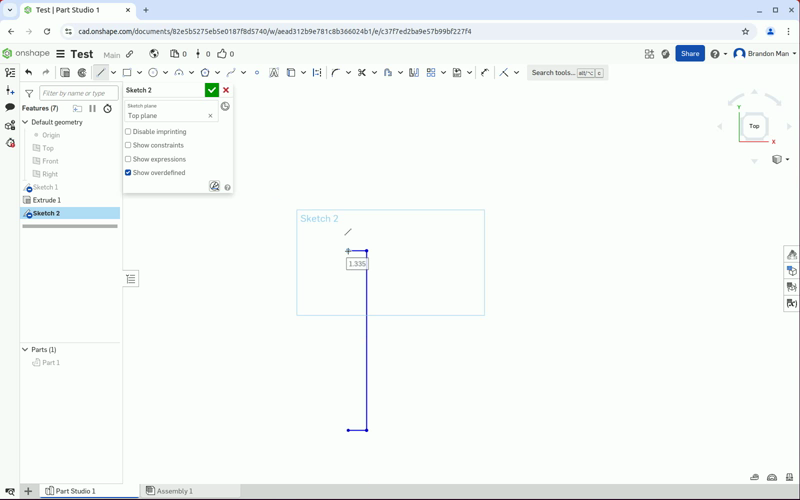
scroll(-6)
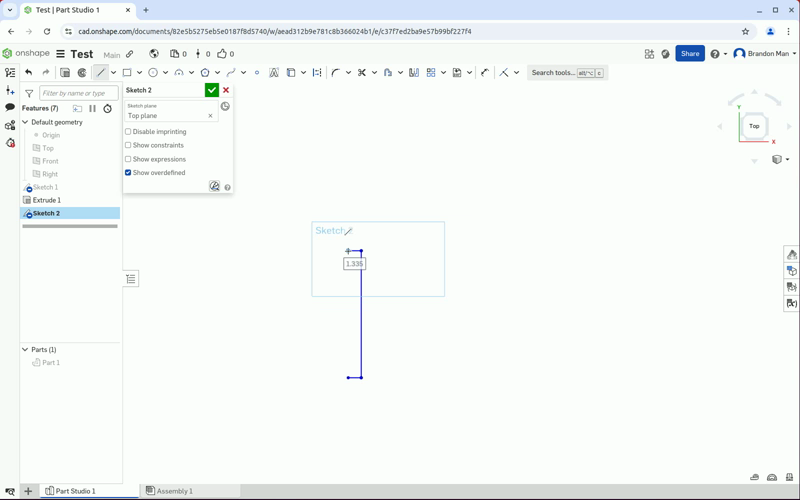
scroll(-6)
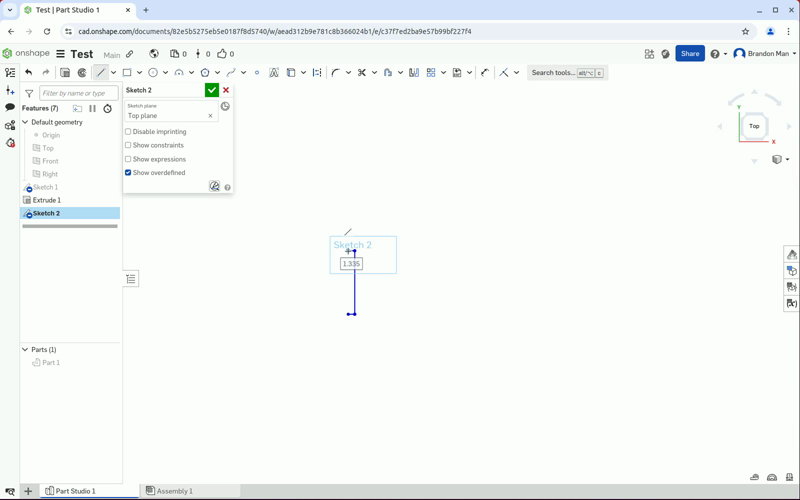
key_up(shift)
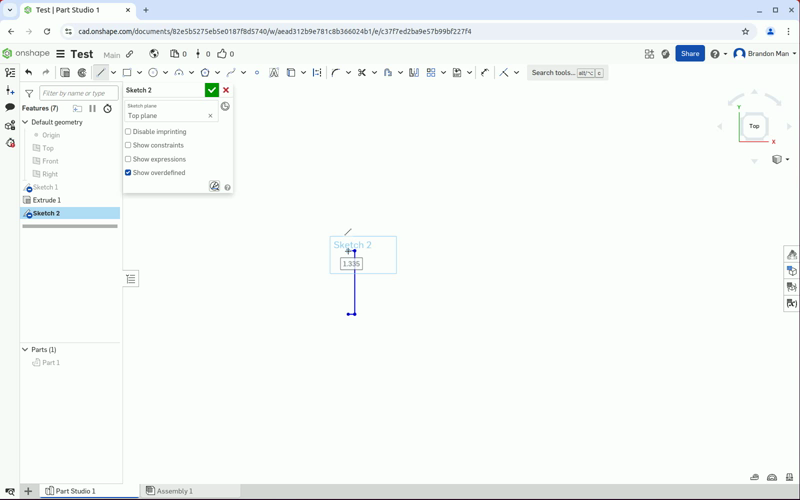
key_down(shift)
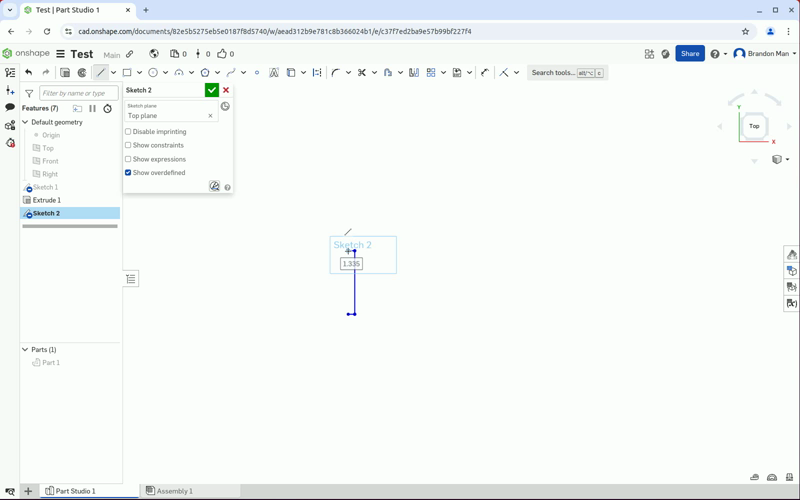
mouse_move(348, 314)
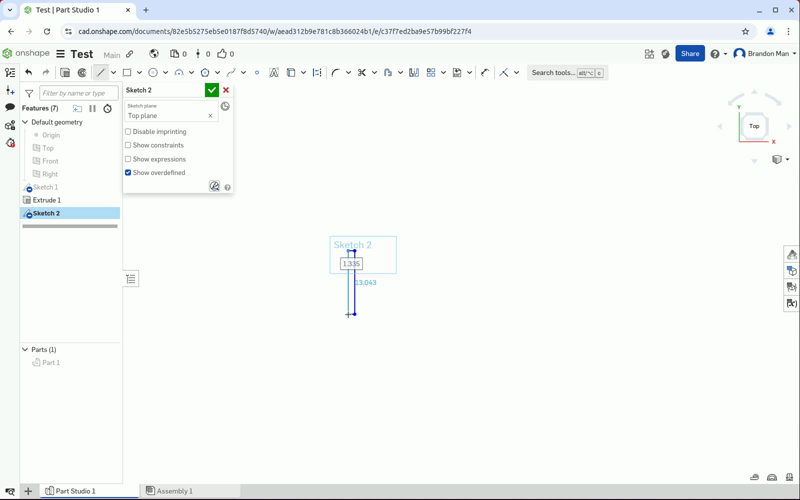
key_up(shift)
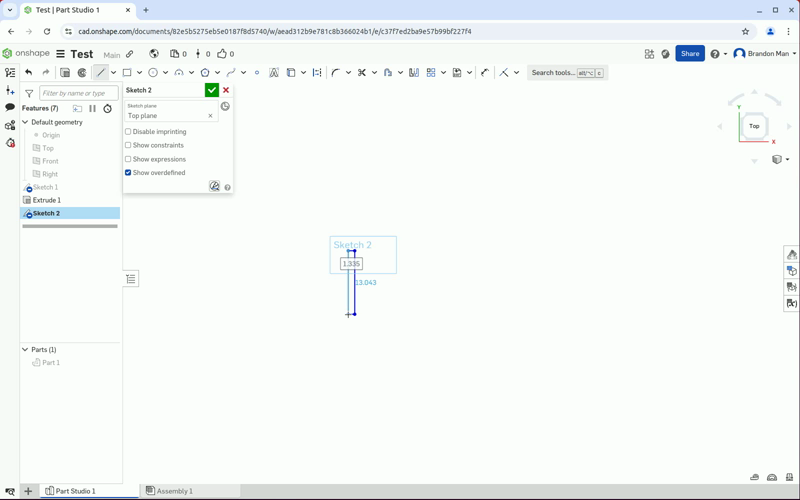
click(348, 314)
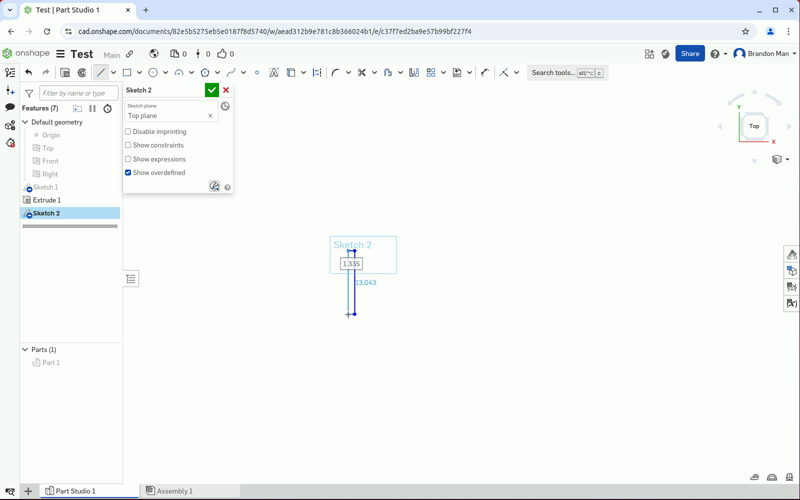
key(esc)
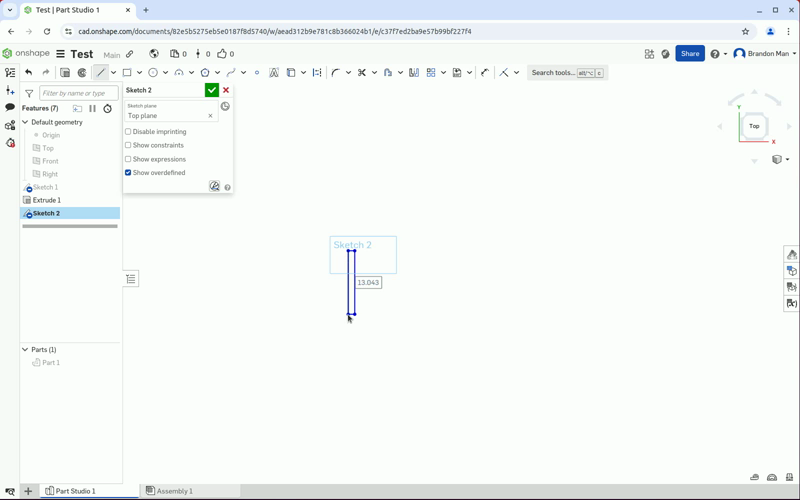
mouse_move(352, 267)
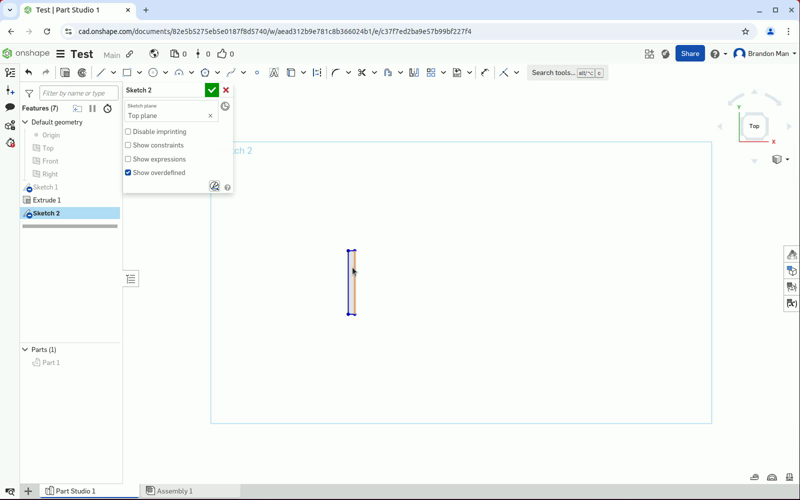
scroll(6)
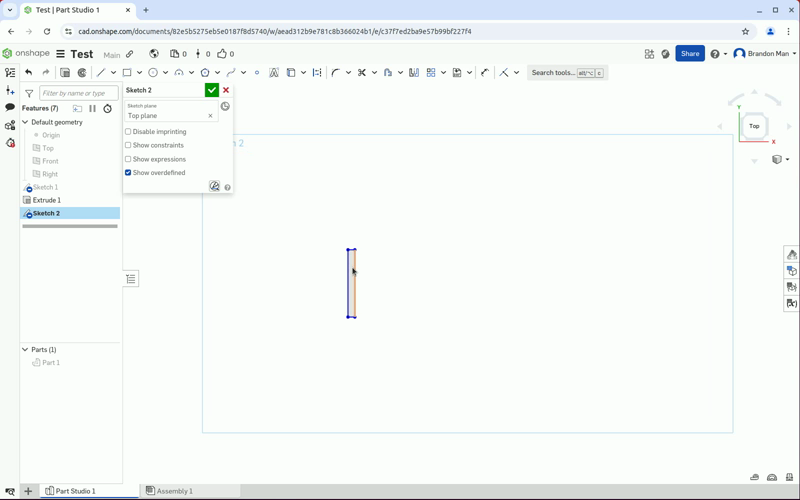
scroll(6)
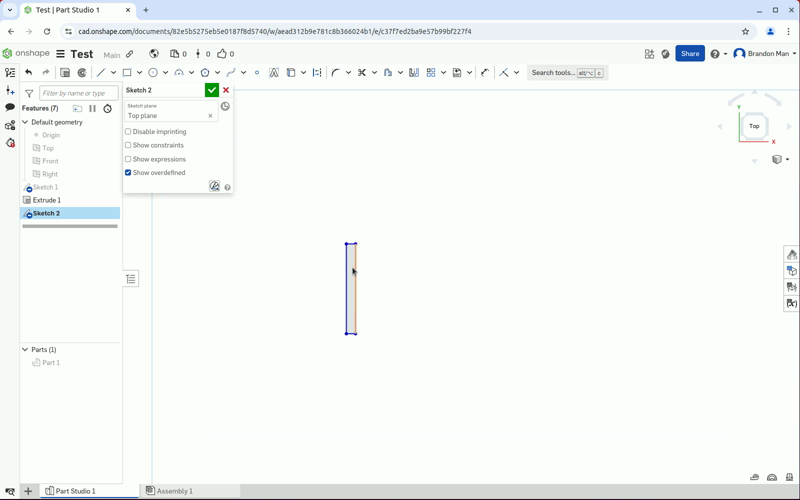
scroll(6)
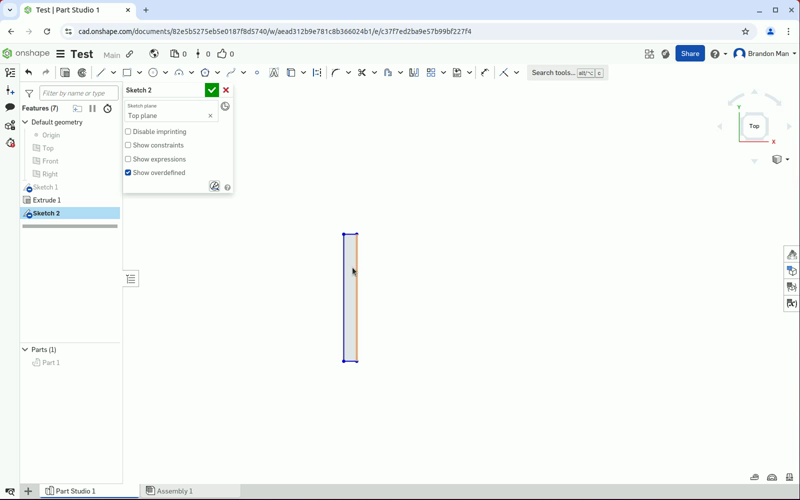
scroll(6)
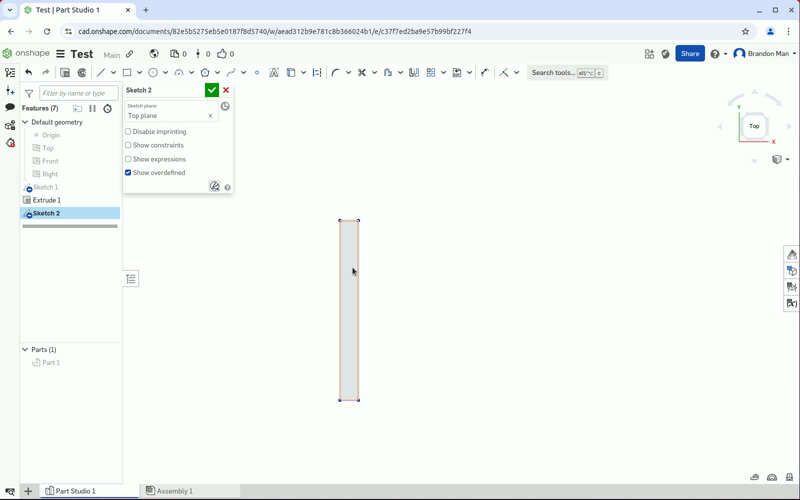
scroll(6)
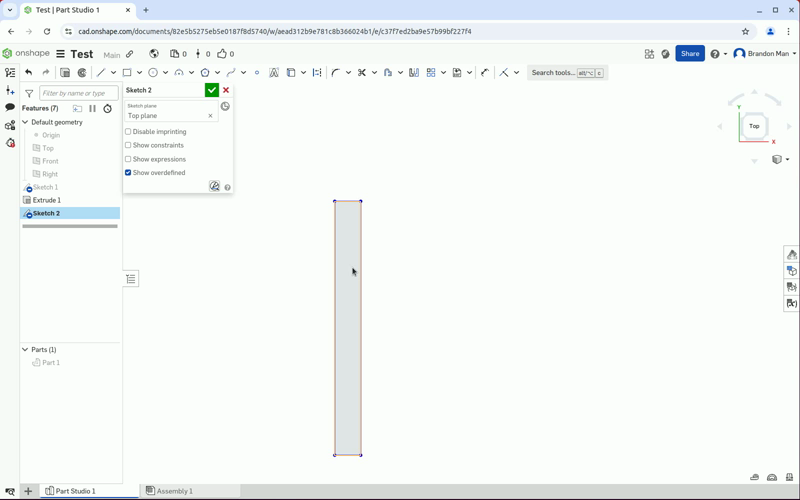
scroll(6)
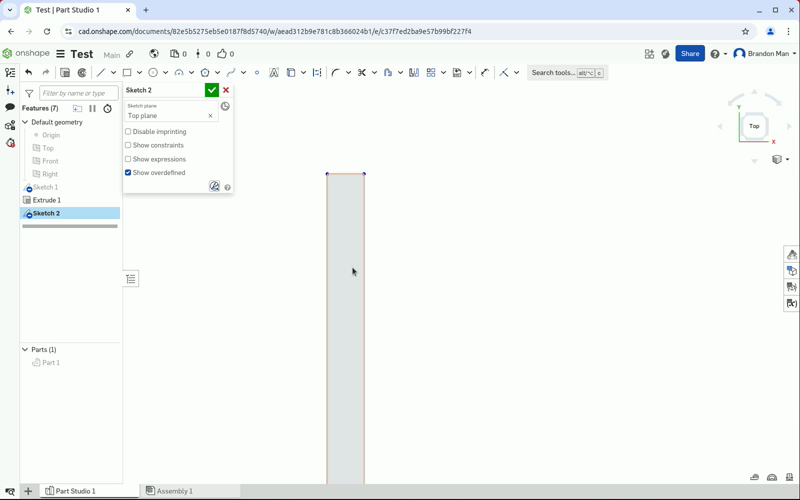
scroll(6)
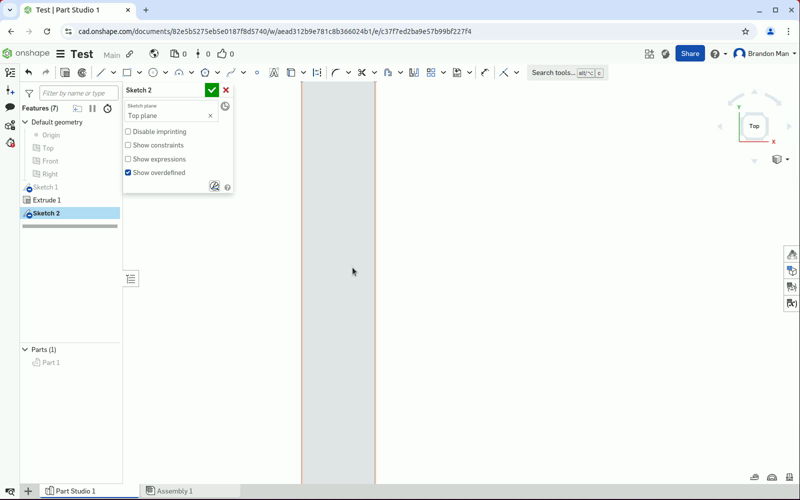
click(352, 267)
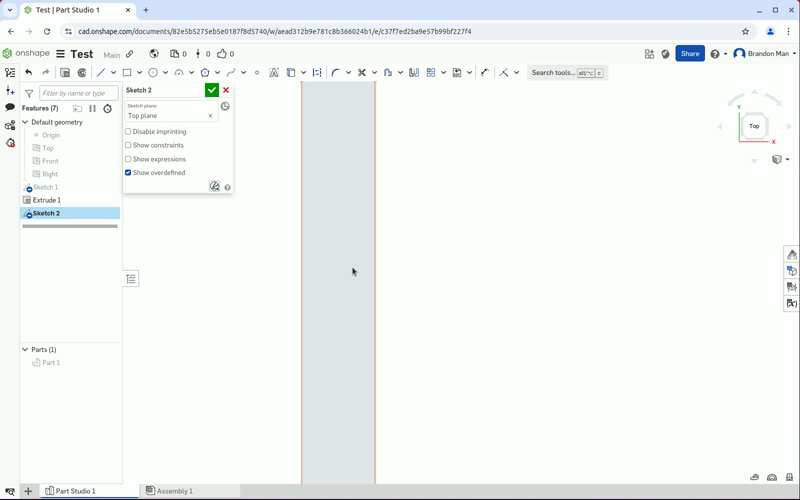
scroll(-6)
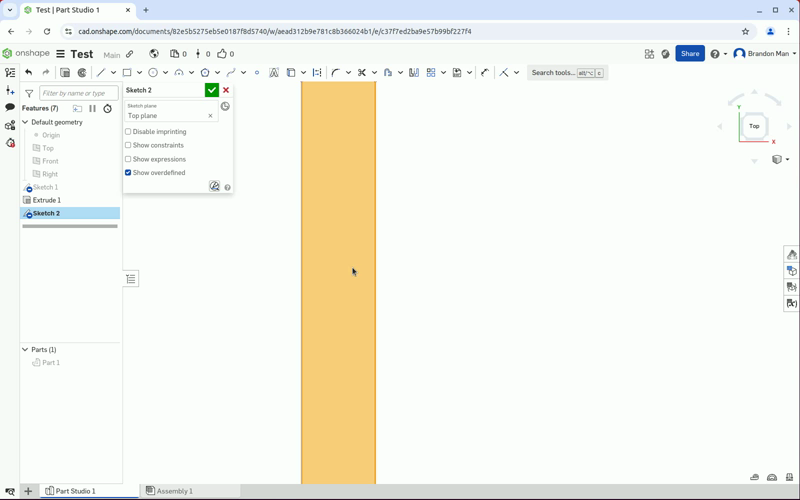
scroll(-6)
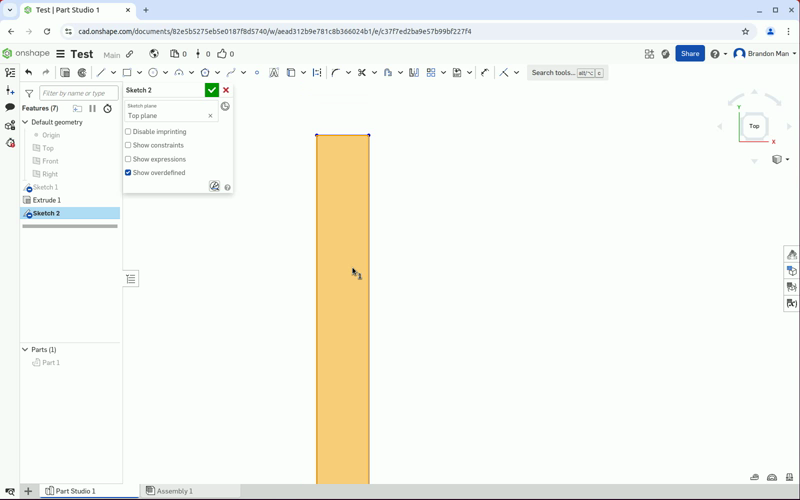
scroll(-6)
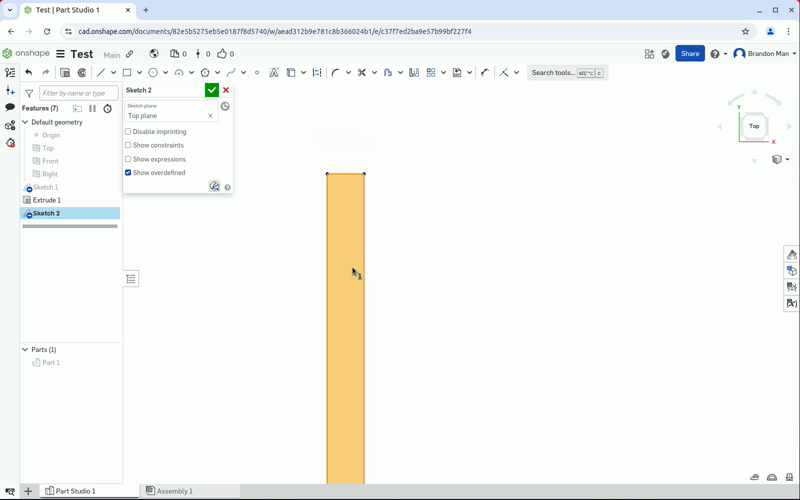
scroll(-6)
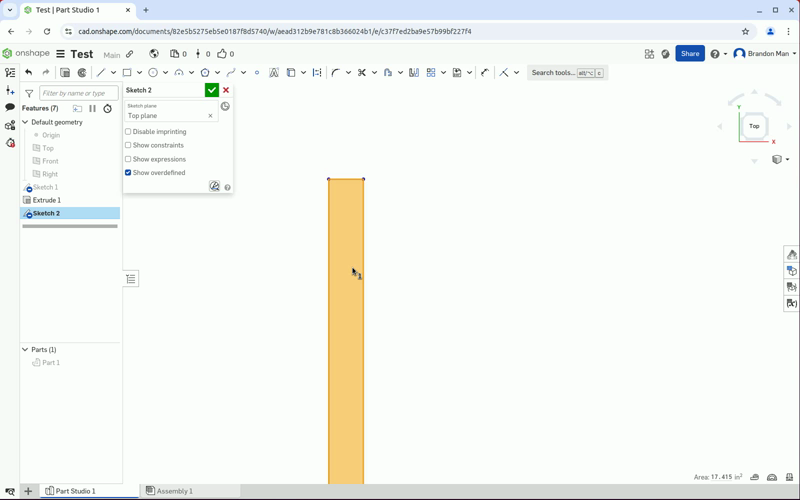
scroll(-6)
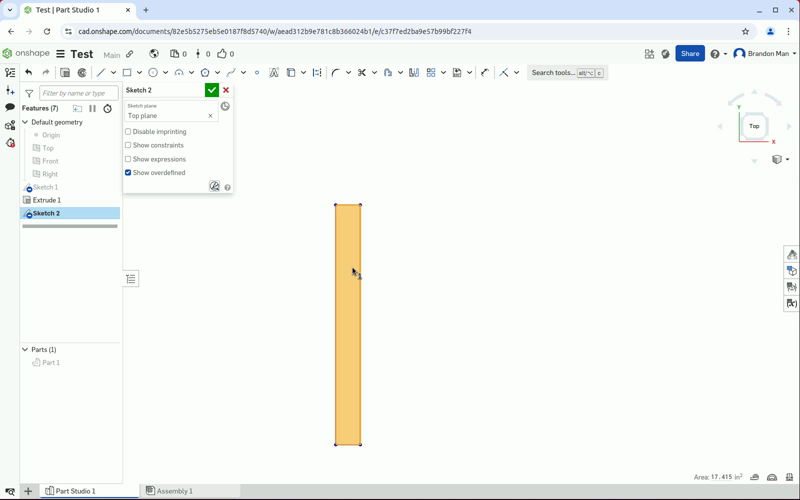
scroll(-6)
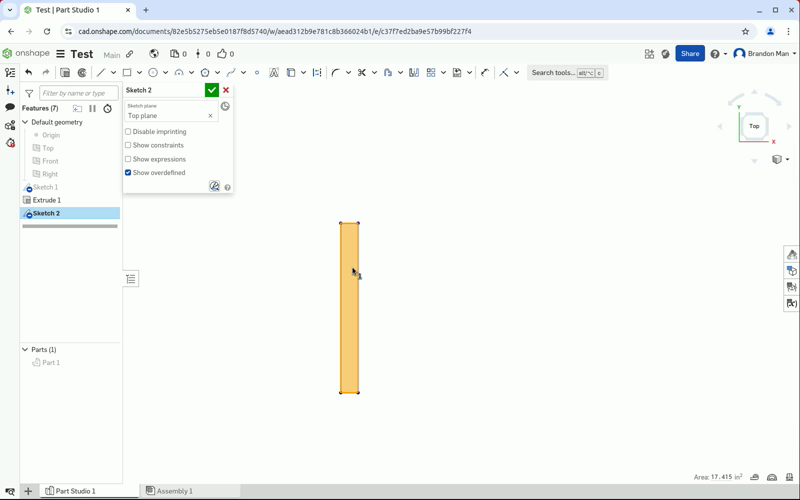
scroll(-6)
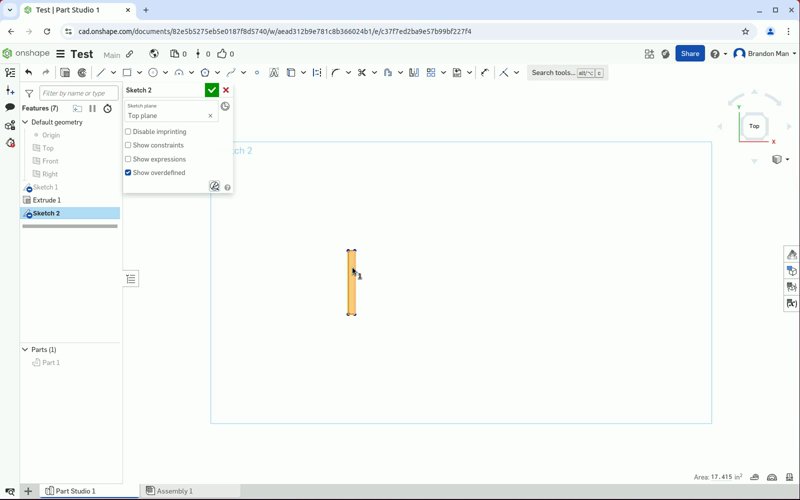
mouse_move(73, 352)
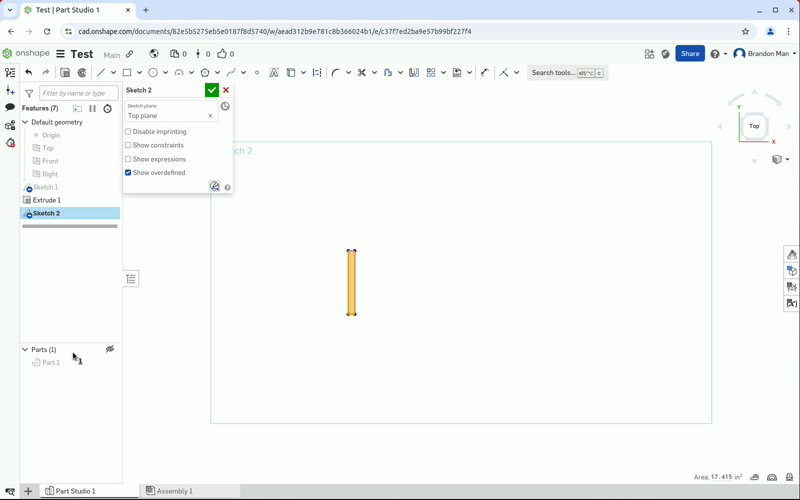
key(shift+y)
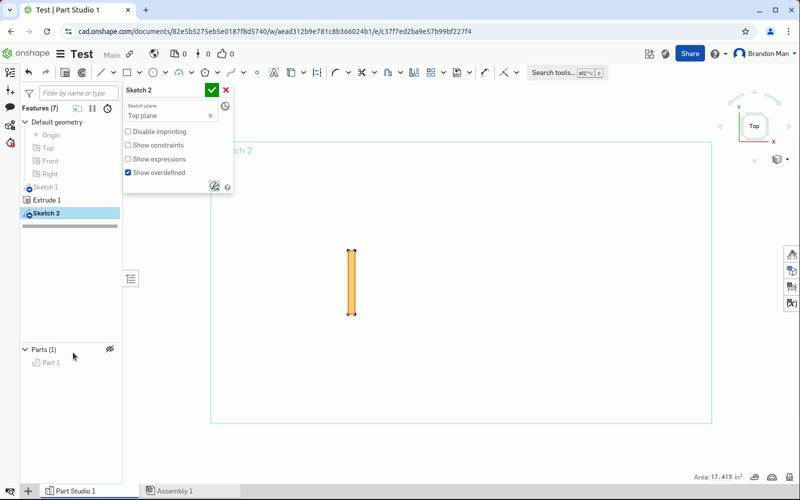
key(shift+e)
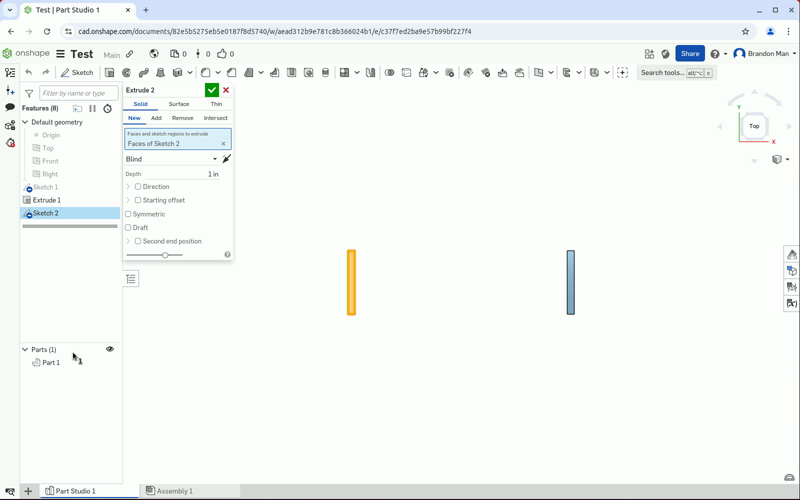
mouse_move(143, 106)
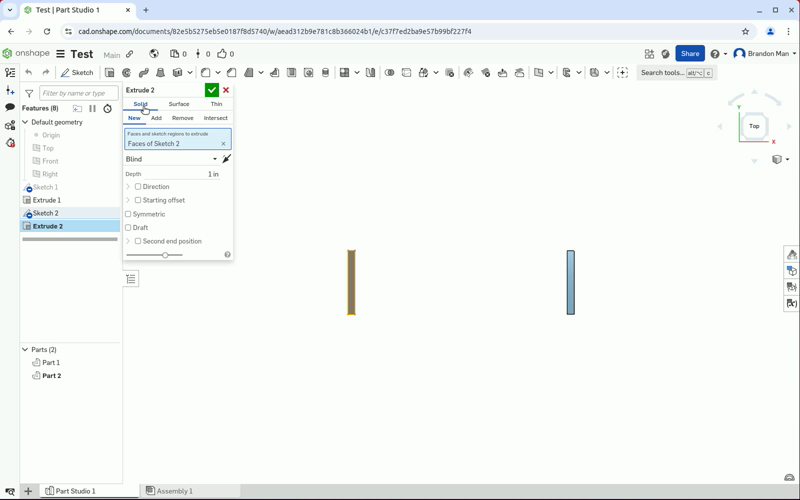
click(143, 106)
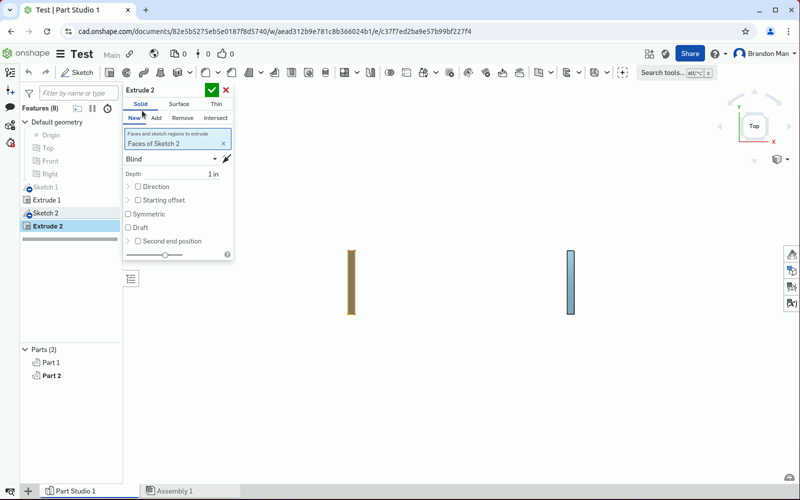
mouse_move(137, 120)
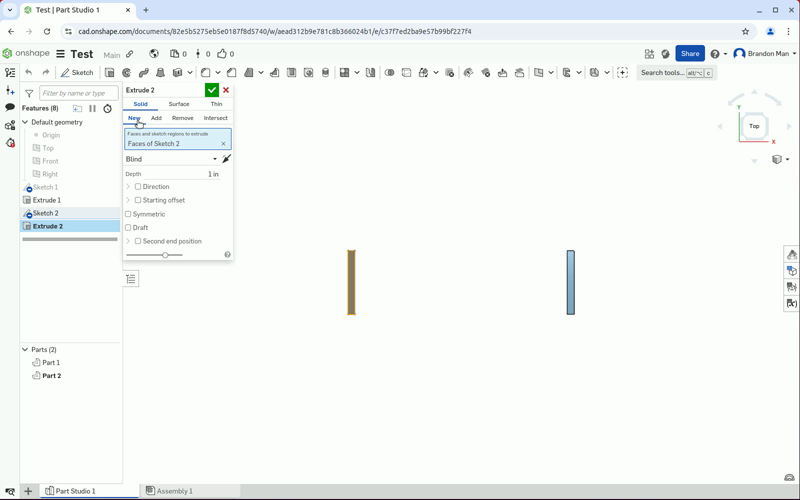
click(137, 120)
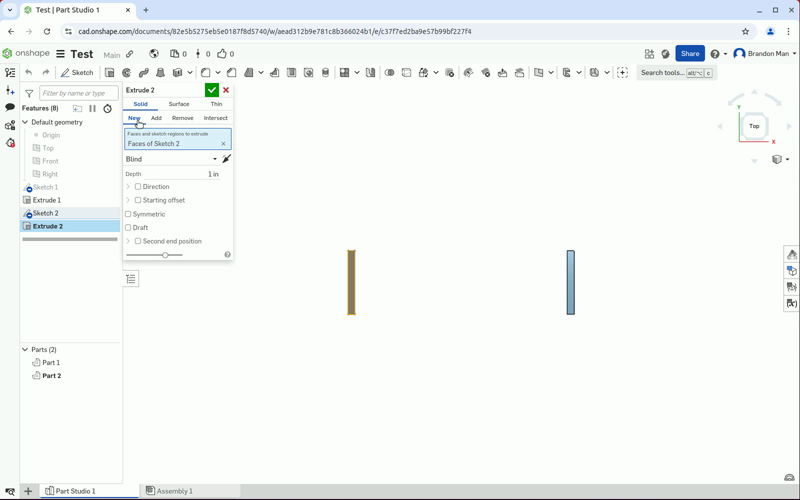
key(tab, 4)
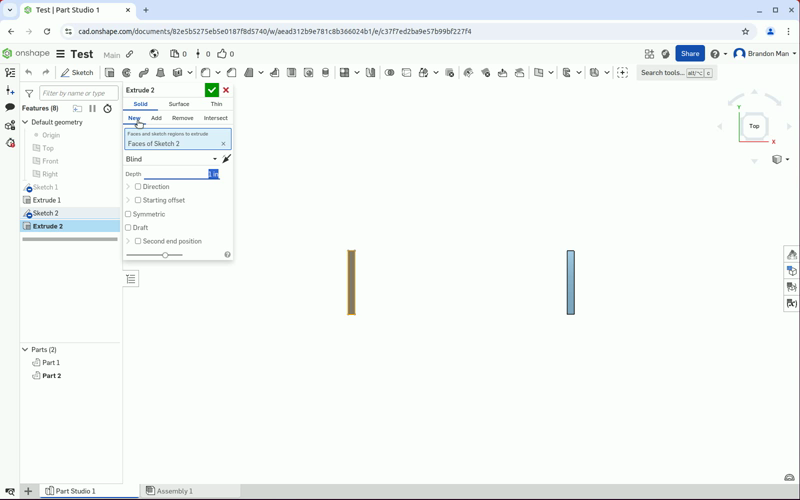
text(1.204)
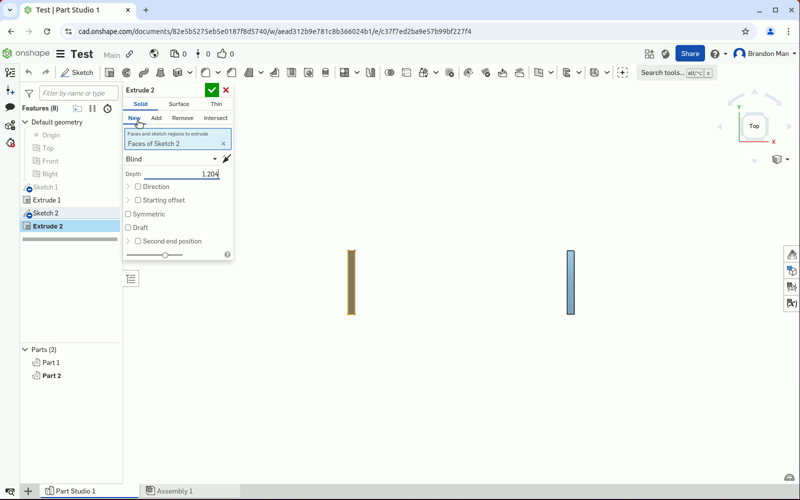
key(enter)
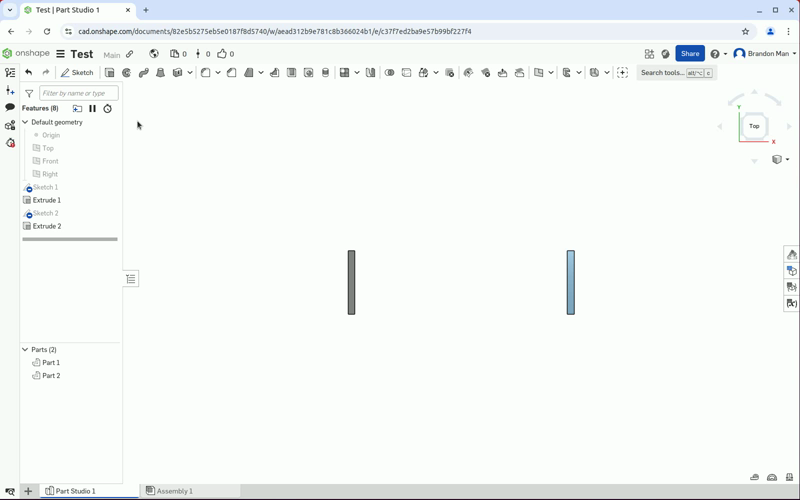
key(shift+h)
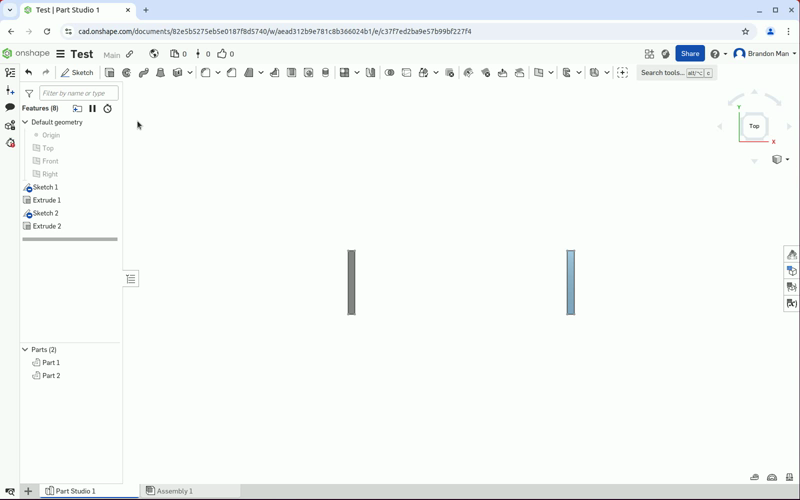
key(shift+h)
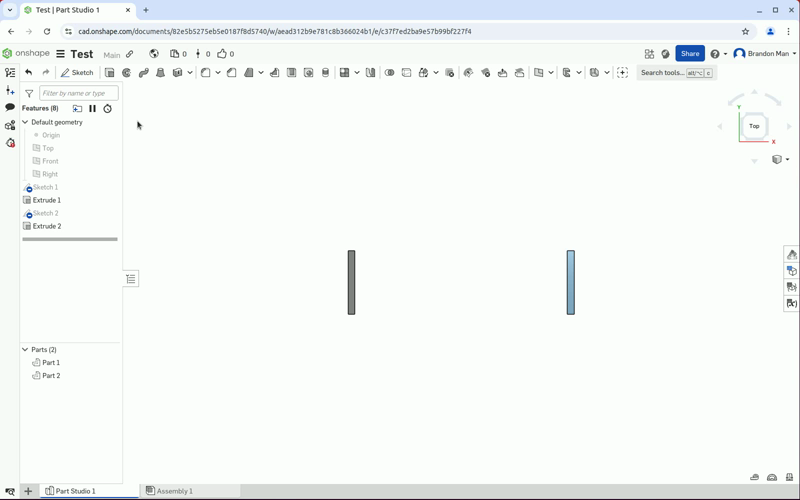
mouse_move(73, 189)
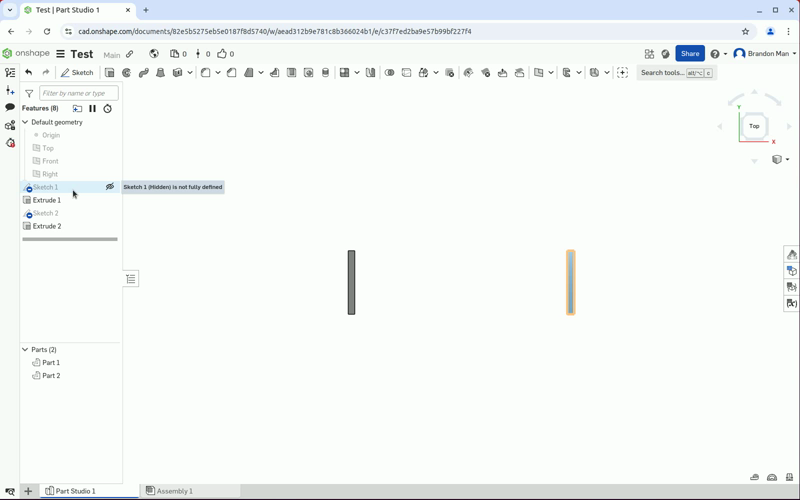
click(73, 189)
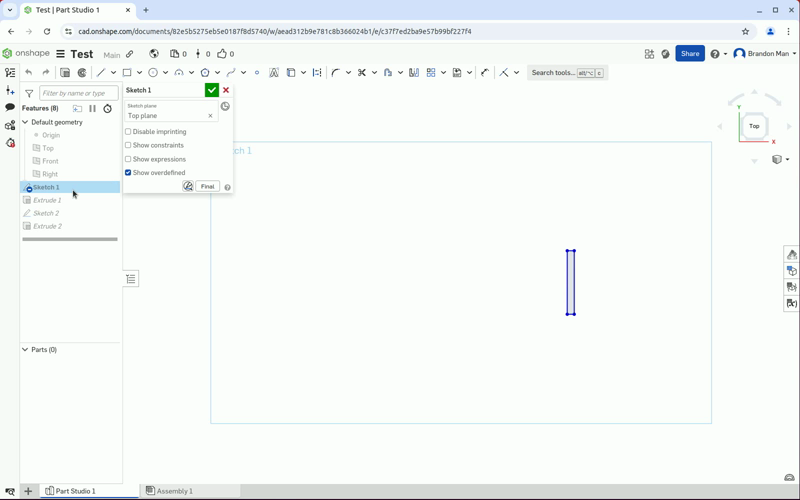
mouse_move(229, 92)
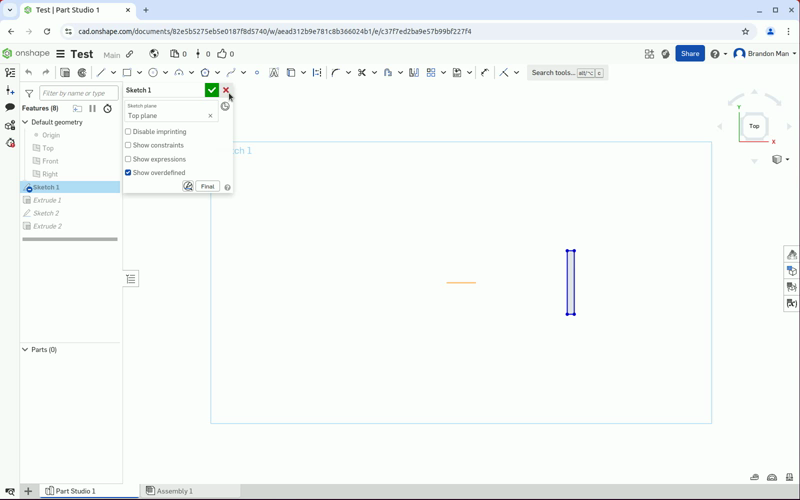
click(229, 92)
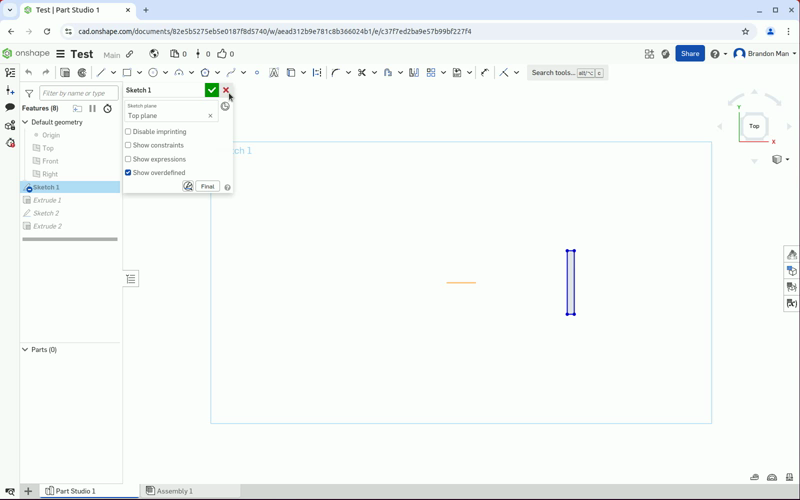
key(shift+s)
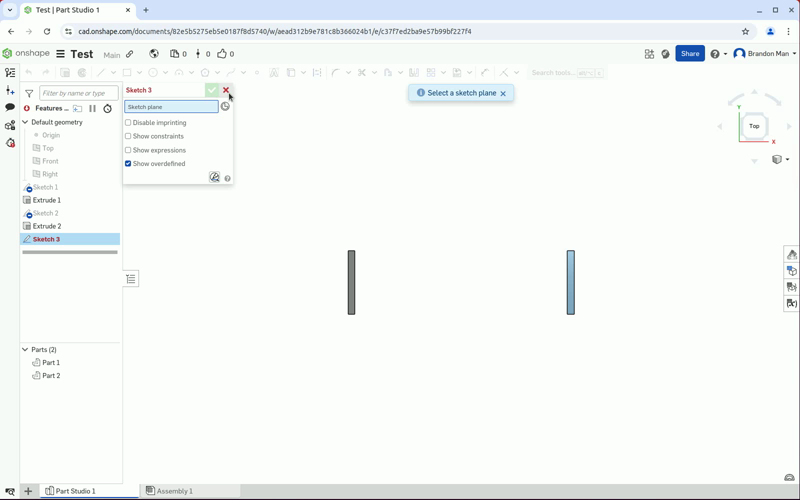
mouse_move(73, 150)
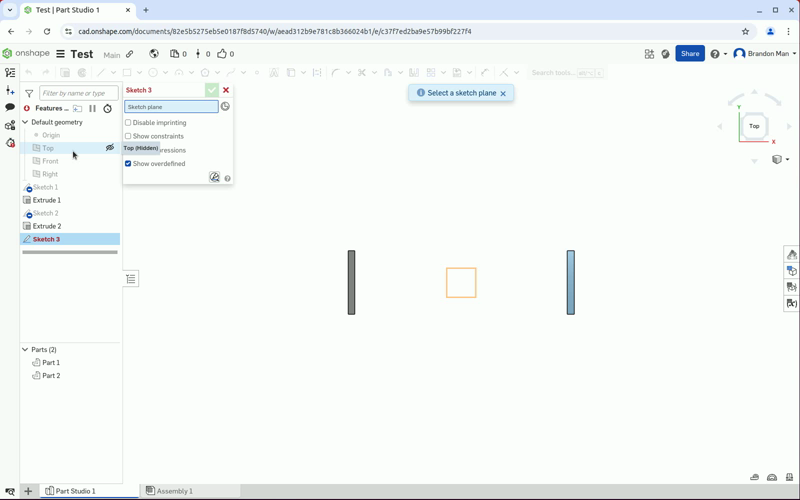
click(73, 150)
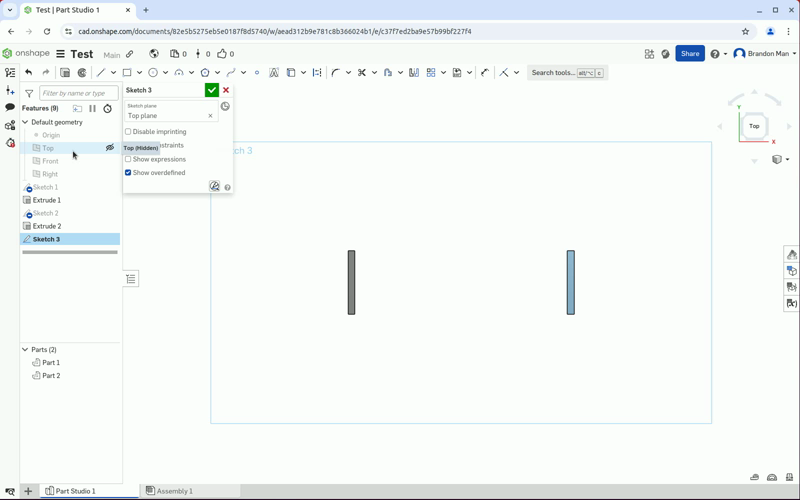
mouse_move(73, 352)
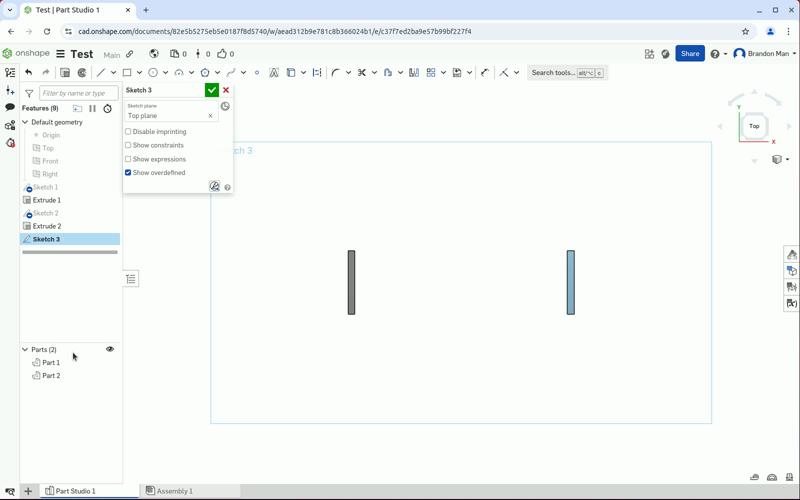
key(y)
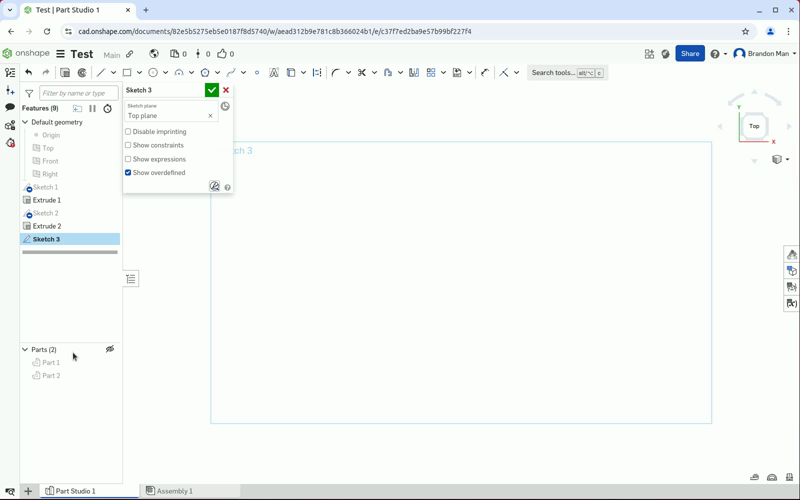
key(l)
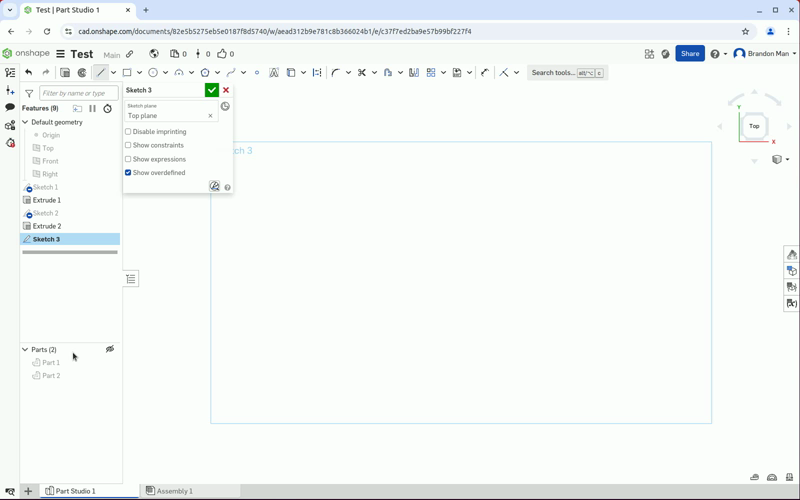
key_down(shift)
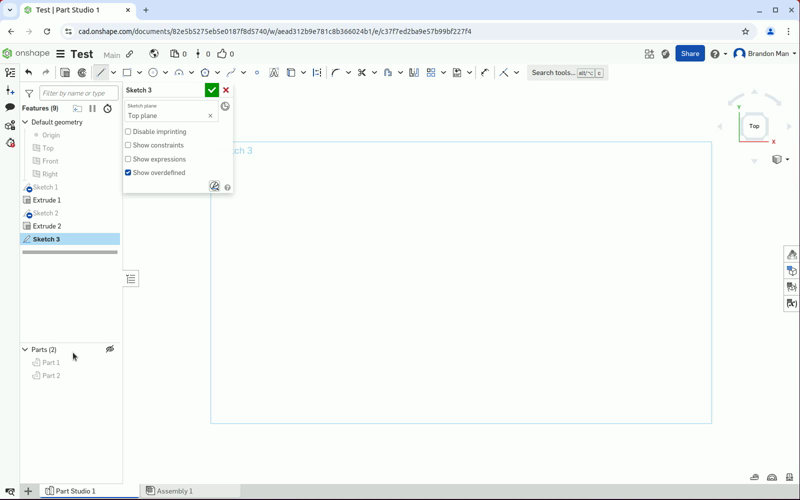
mouse_move(353, 346)
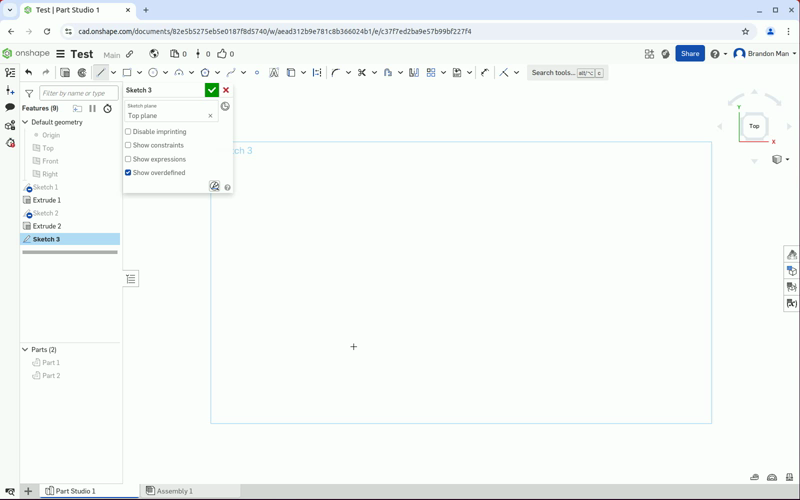
click(353, 346)
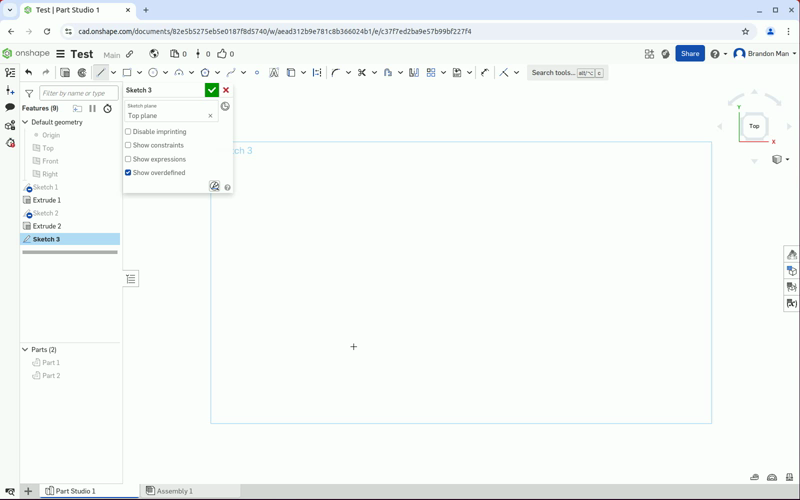
key_up(shift)
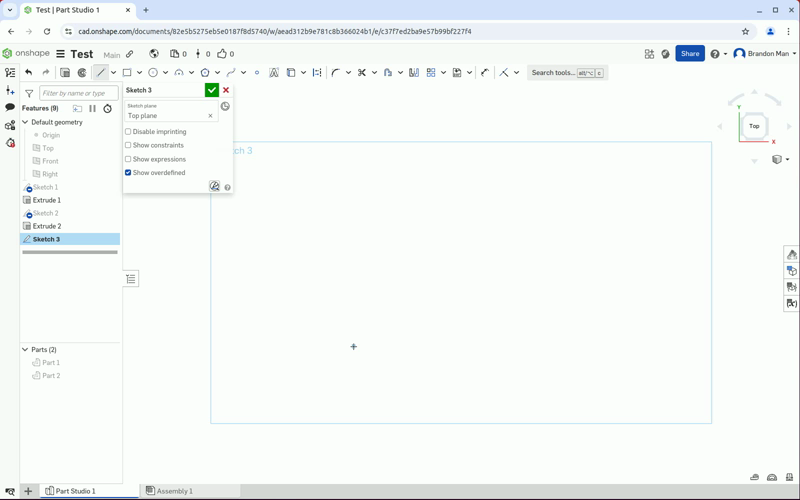
key_down(shift)
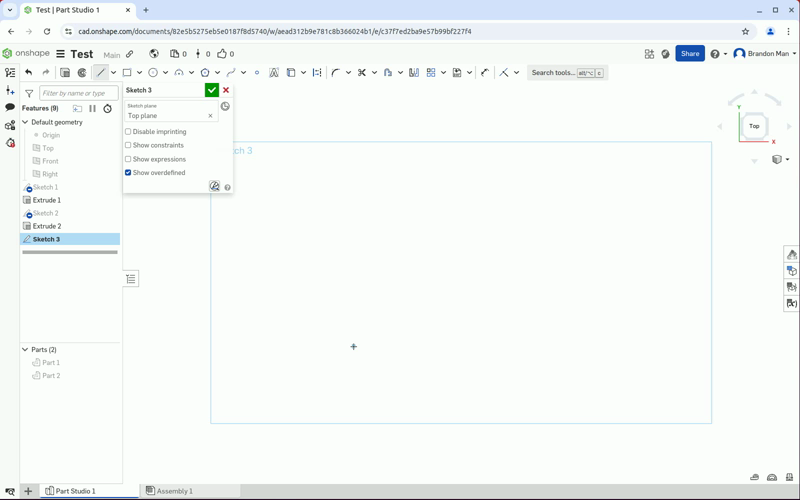
mouse_move(565, 346)
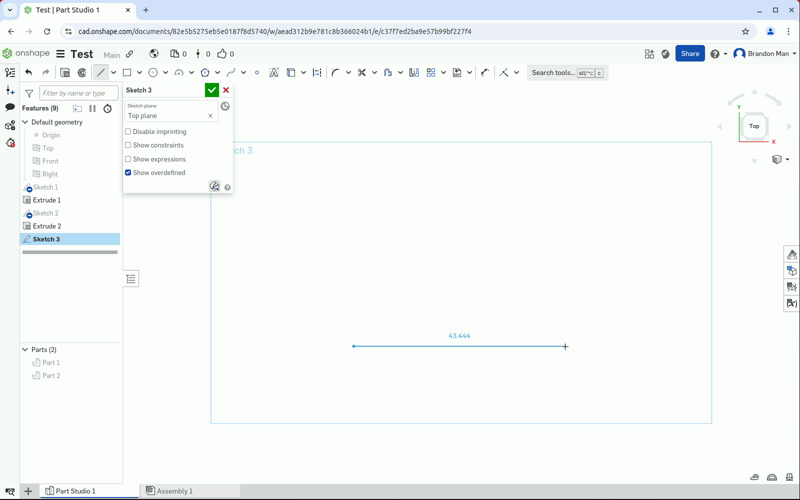
click(565, 346)
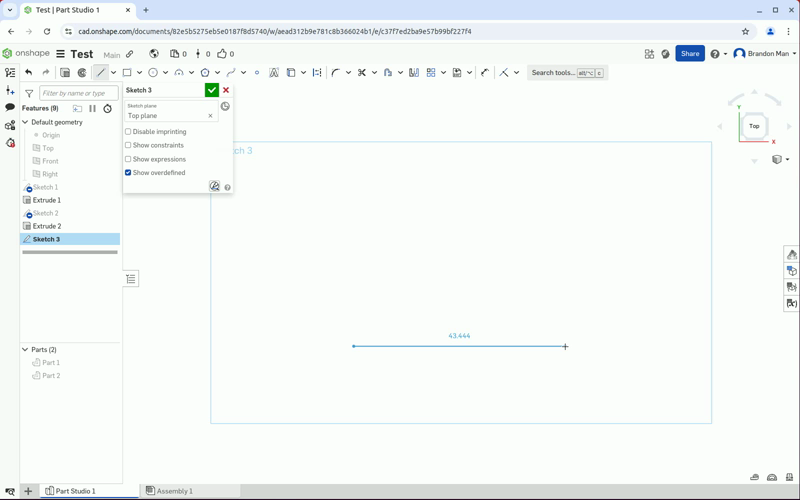
key_up(shift)
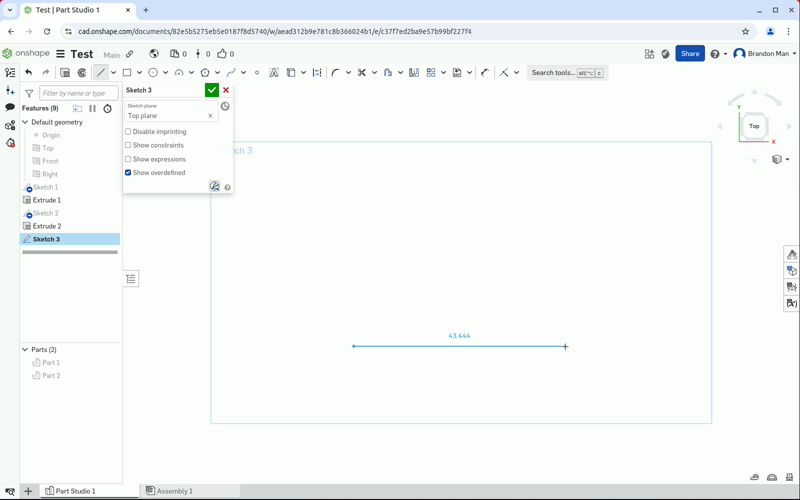
key_down(shift)
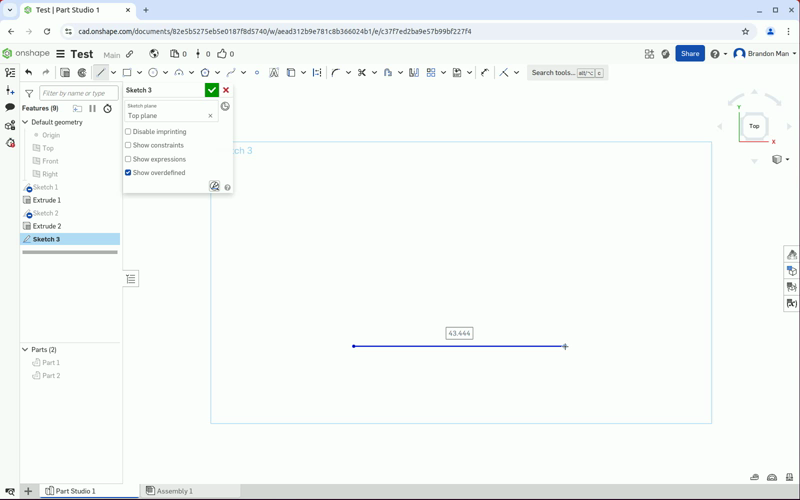
mouse_move(589, 346)
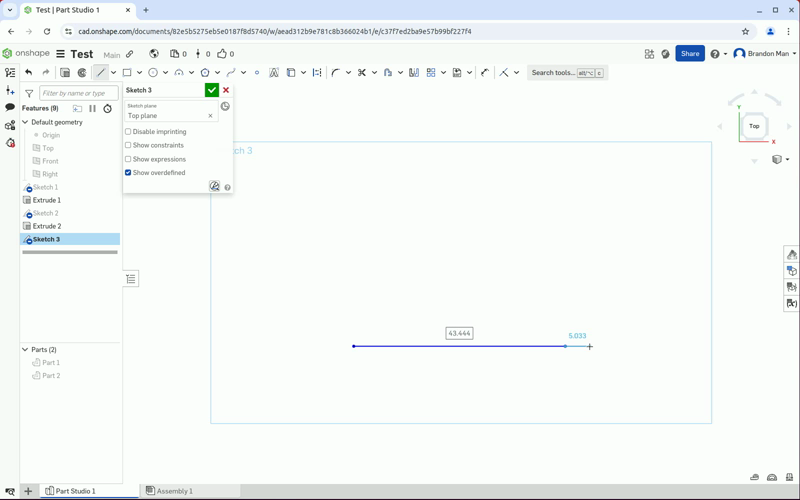
mouse_move(565, 315)
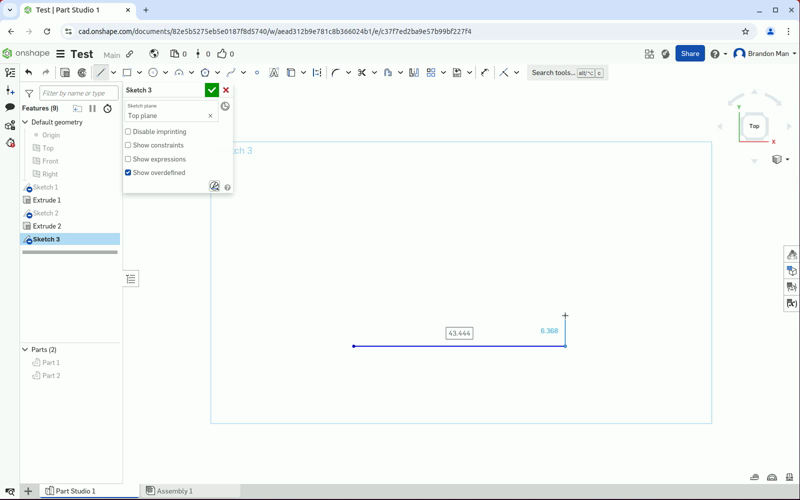
click(565, 315)
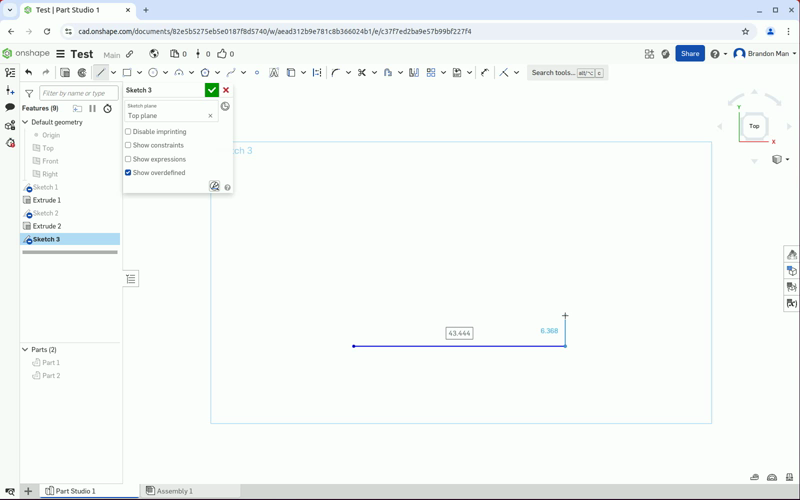
key_up(shift)
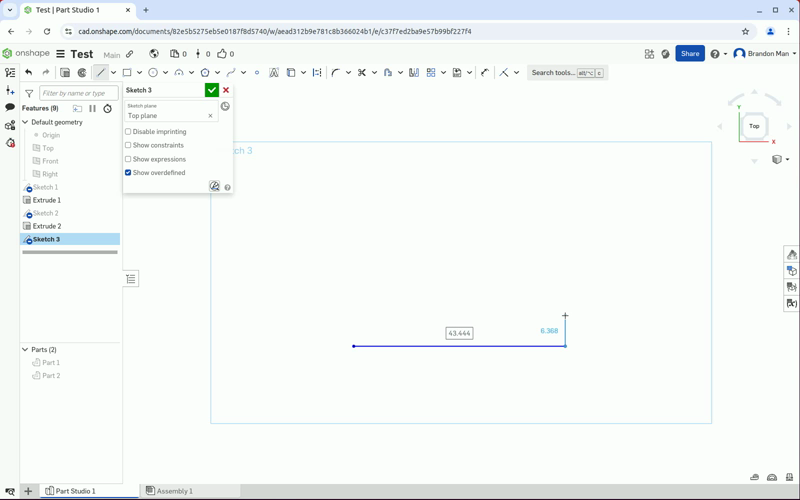
key_down(shift)
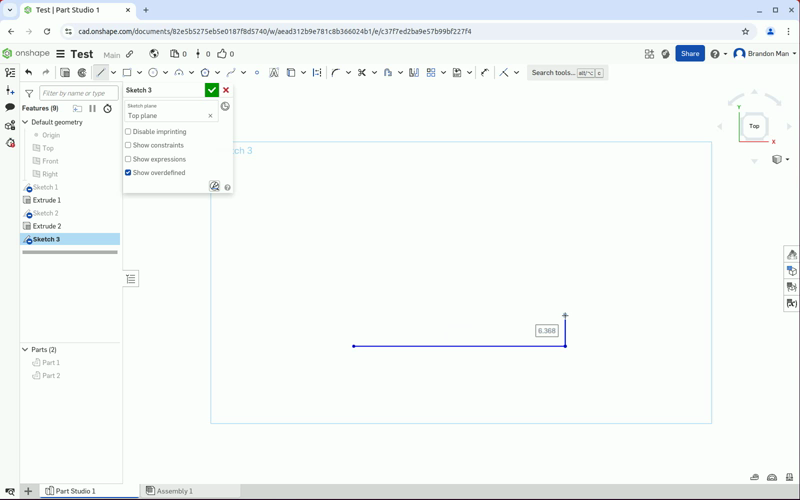
mouse_move(565, 250)
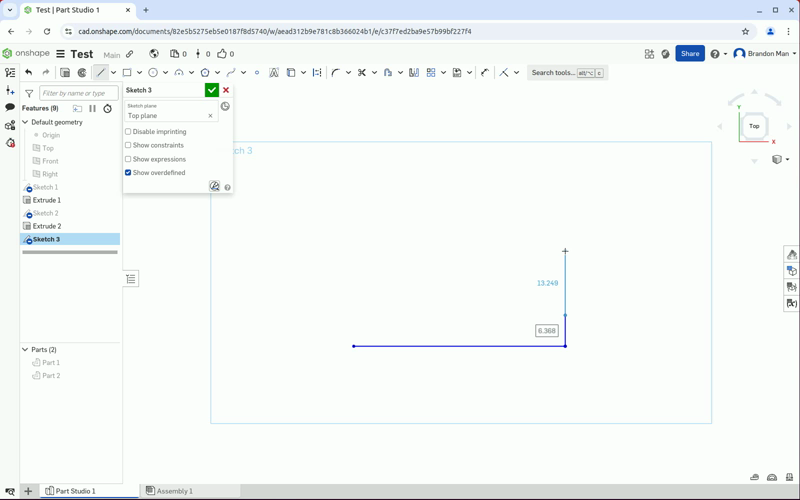
click(565, 250)
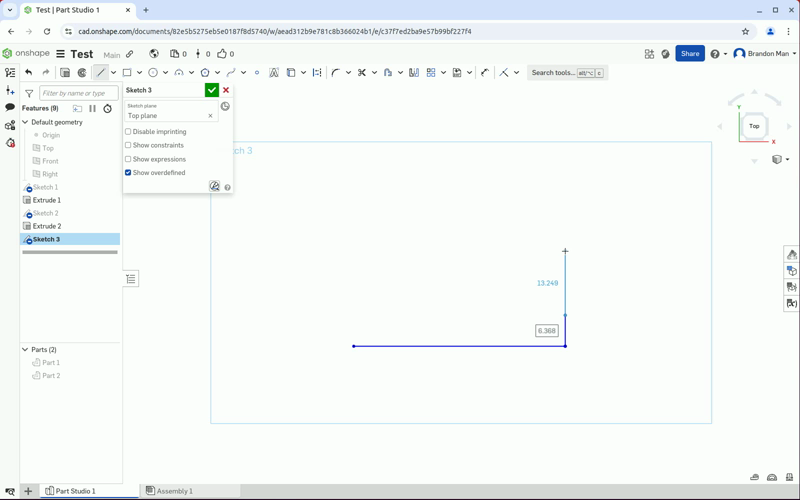
key_up(shift)
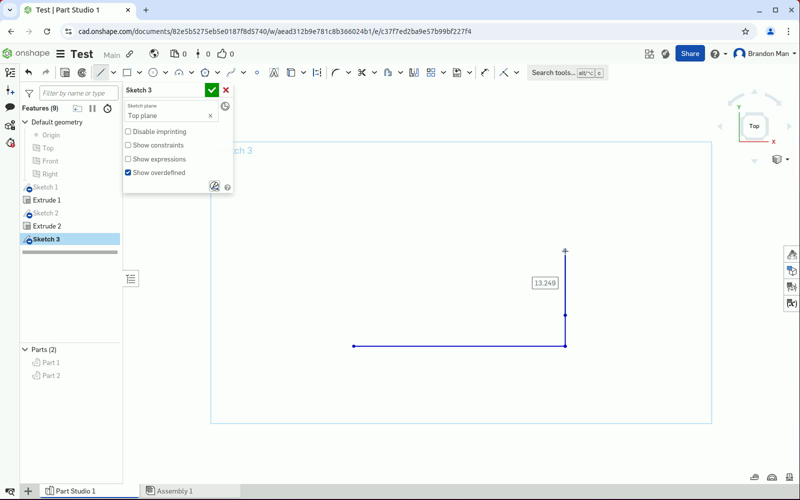
key_down(shift)
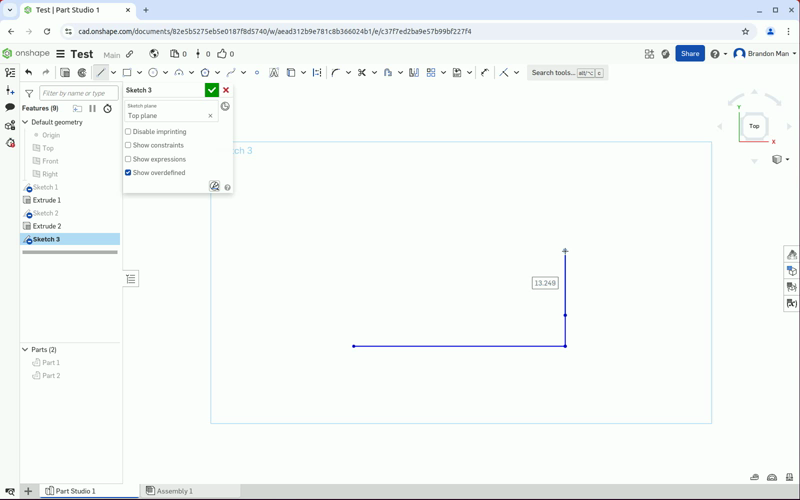
mouse_move(589, 250)
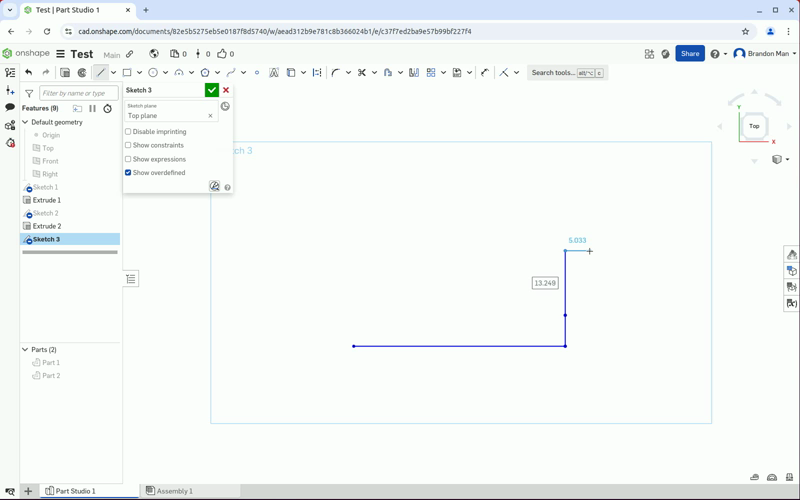
mouse_move(565, 219)
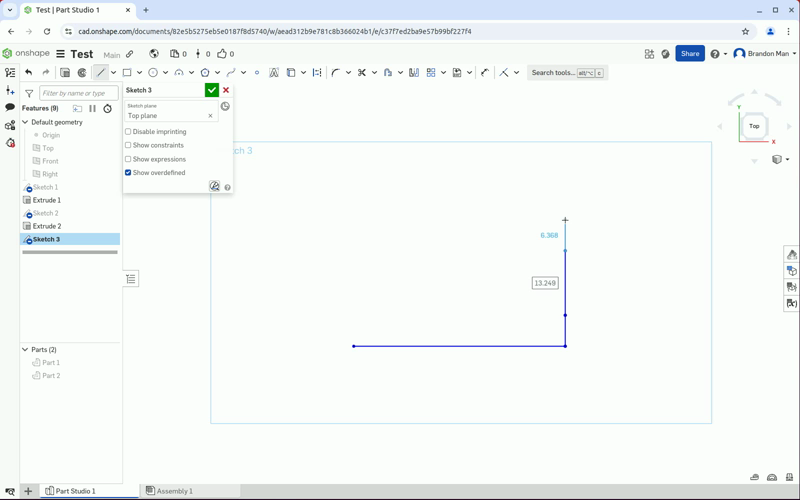
click(565, 219)
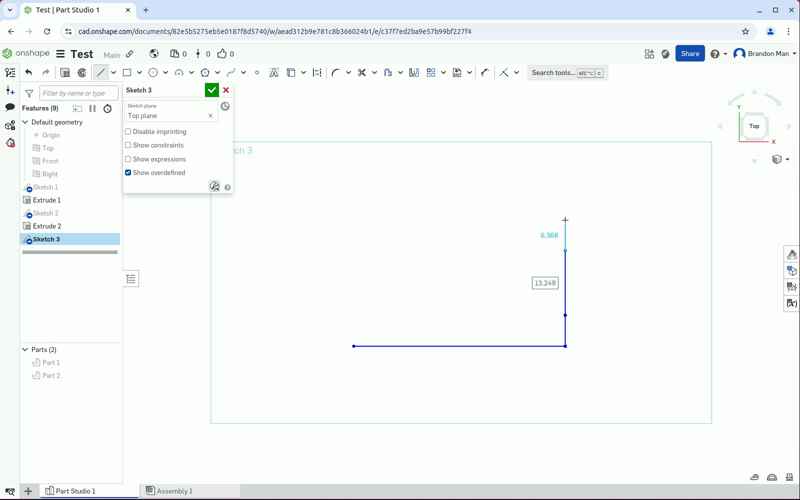
key_up(shift)
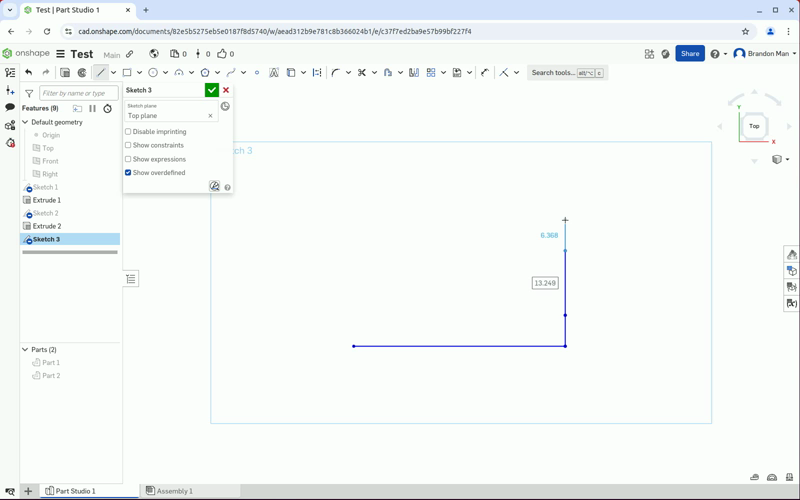
key_down(shift)
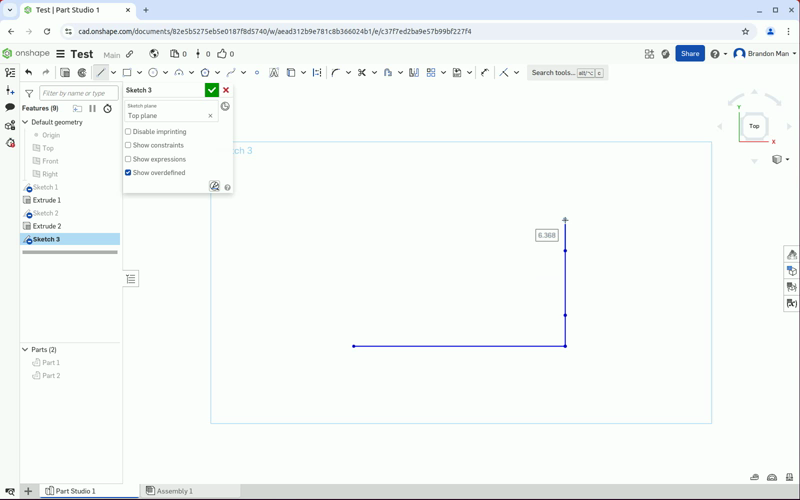
mouse_move(353, 219)
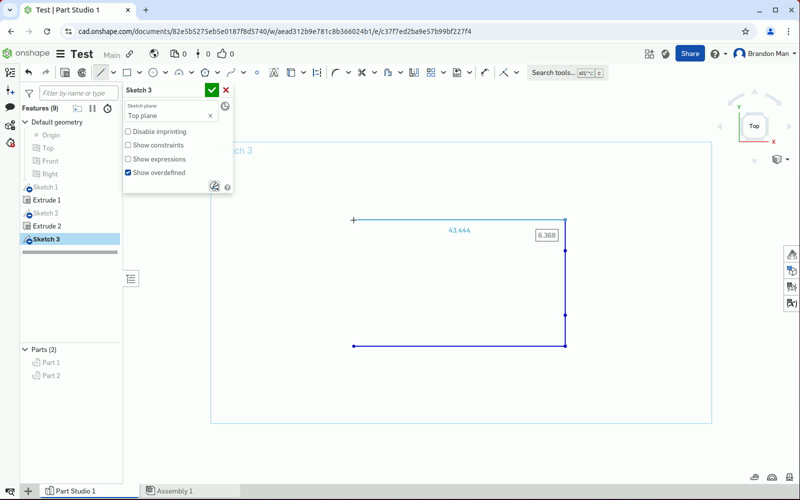
click(353, 219)
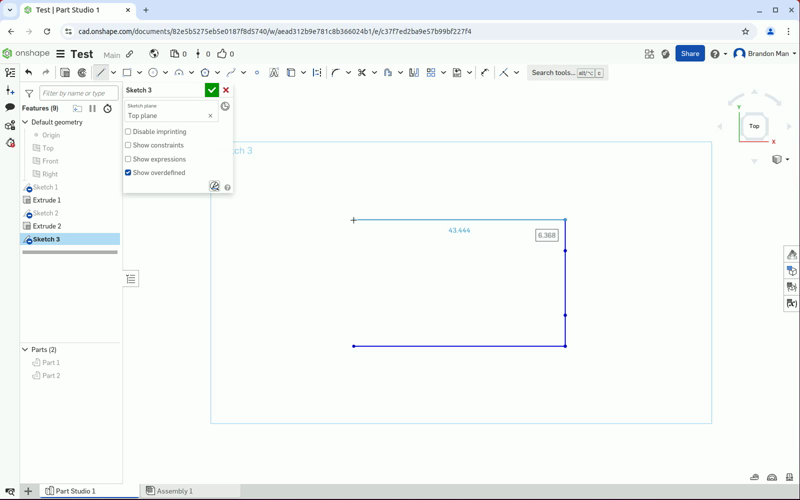
key_up(shift)
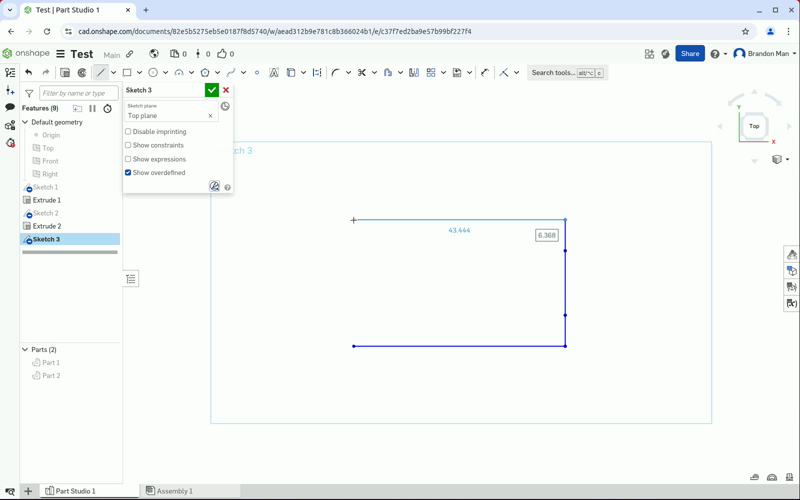
key_down(shift)
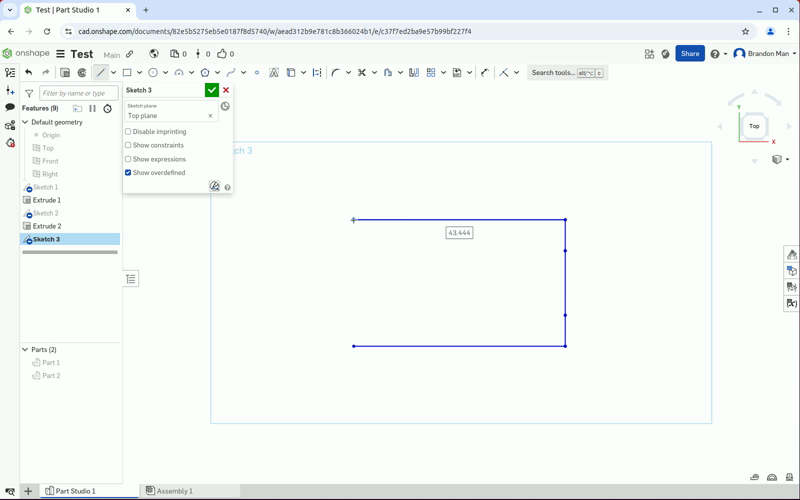
mouse_move(383, 219)
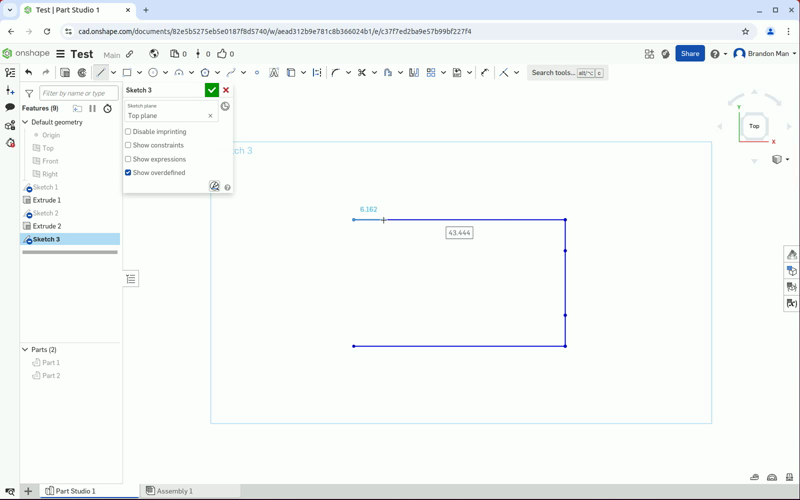
mouse_move(353, 250)
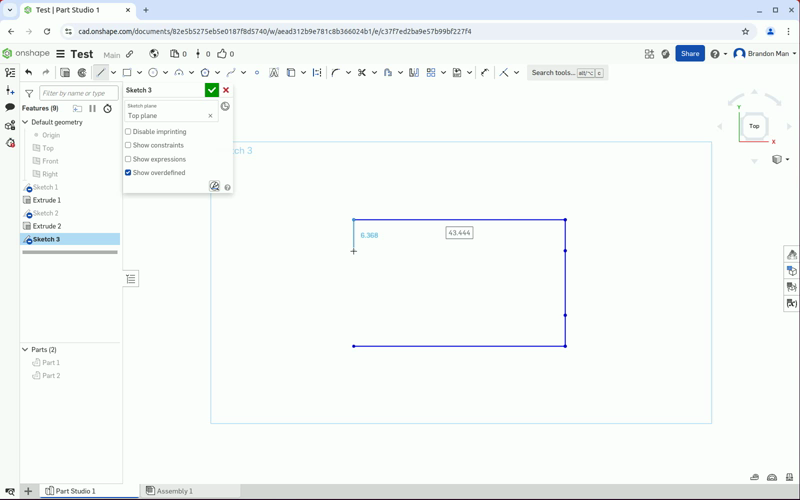
click(353, 250)
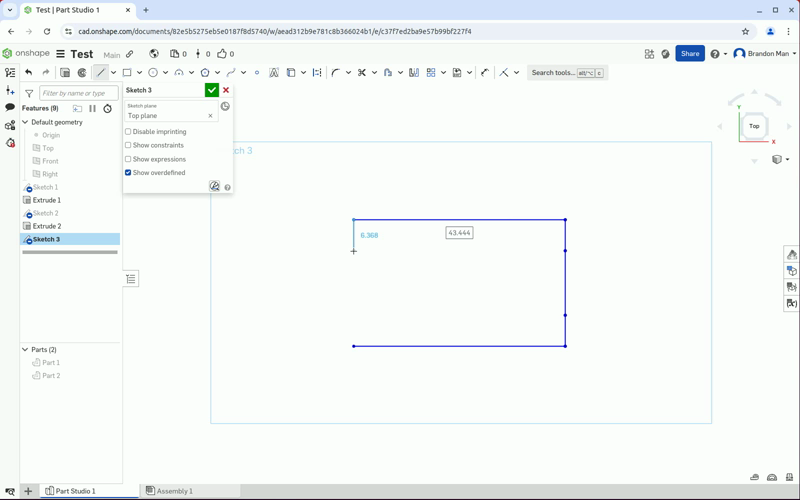
key_up(shift)
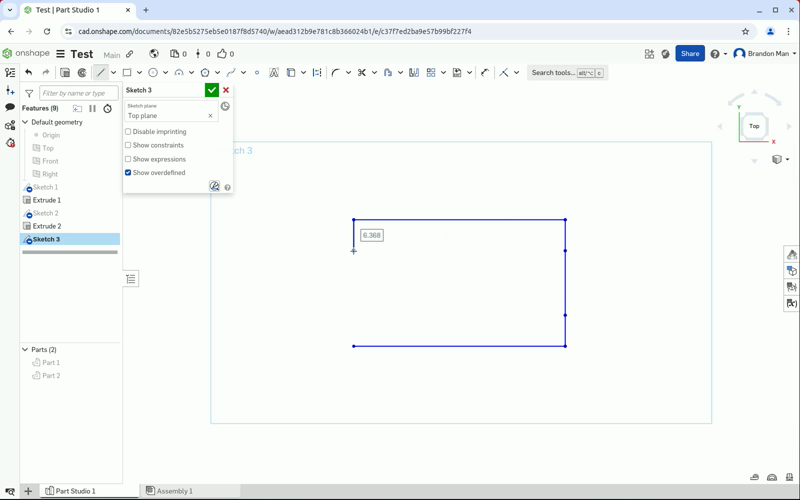
key_down(shift)
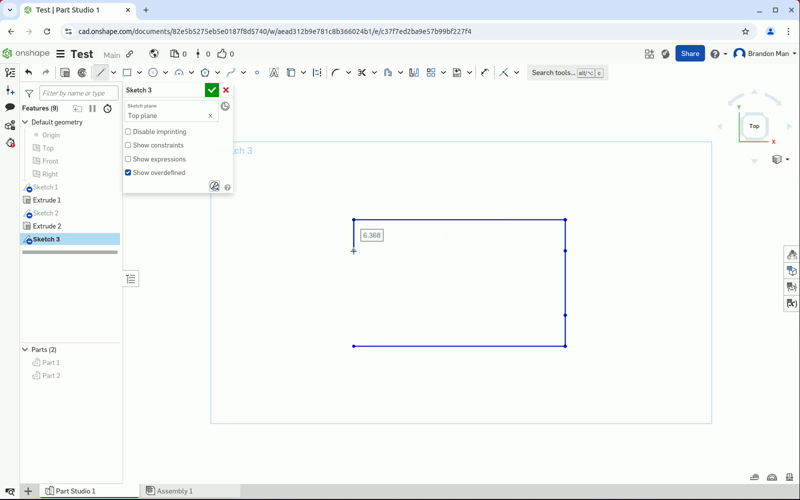
mouse_move(353, 315)
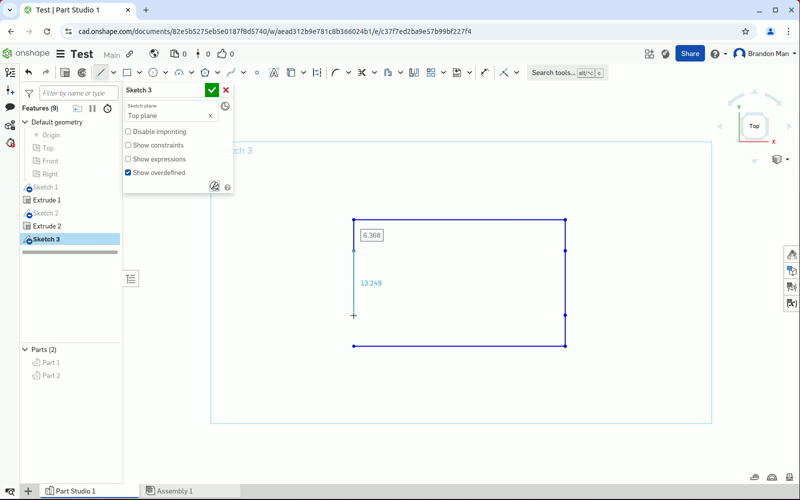
click(353, 315)
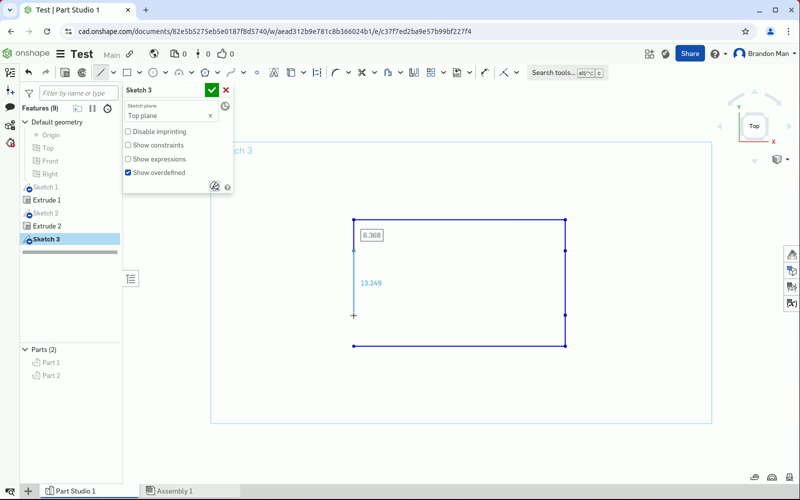
key_up(shift)
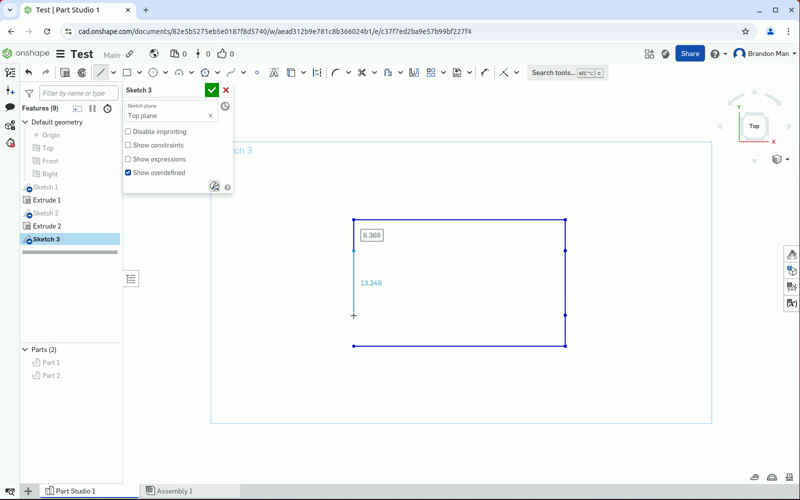
mouse_move(383, 315)
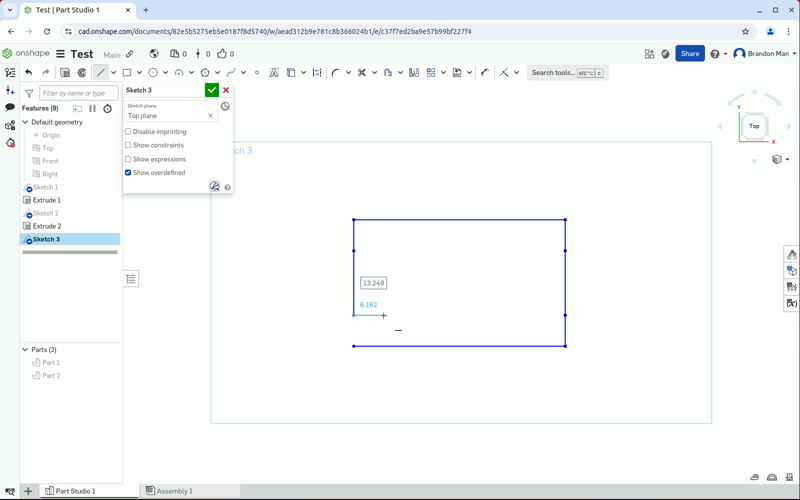
key_down(shift)
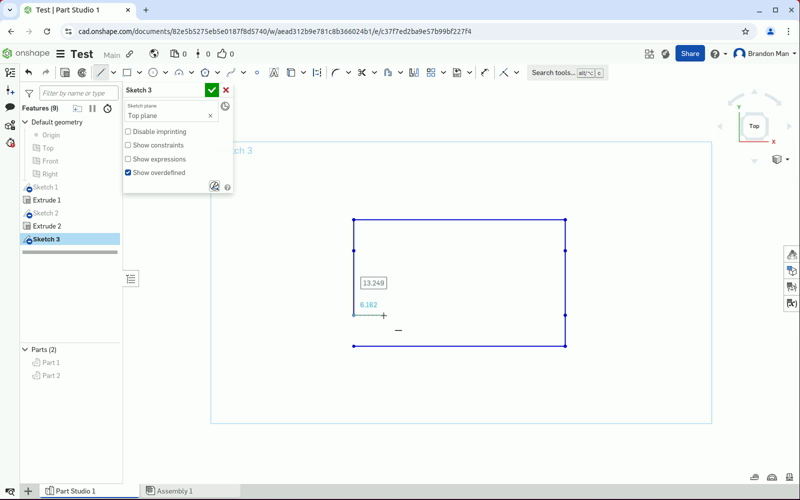
mouse_move(353, 346)
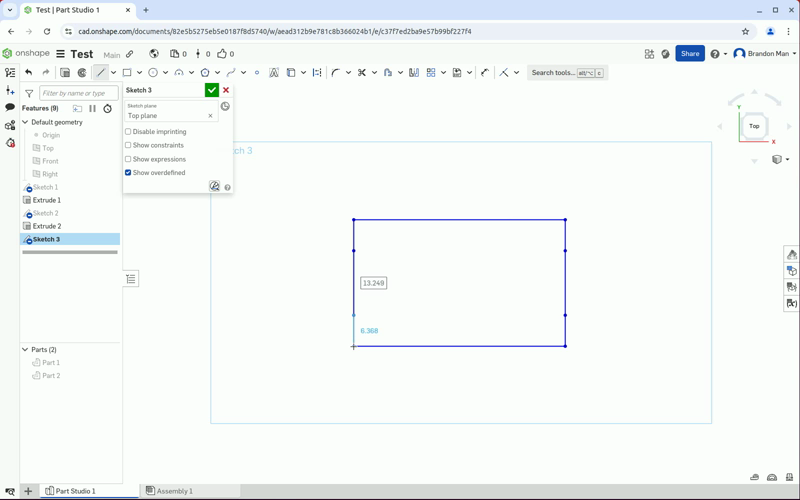
key_up(shift)
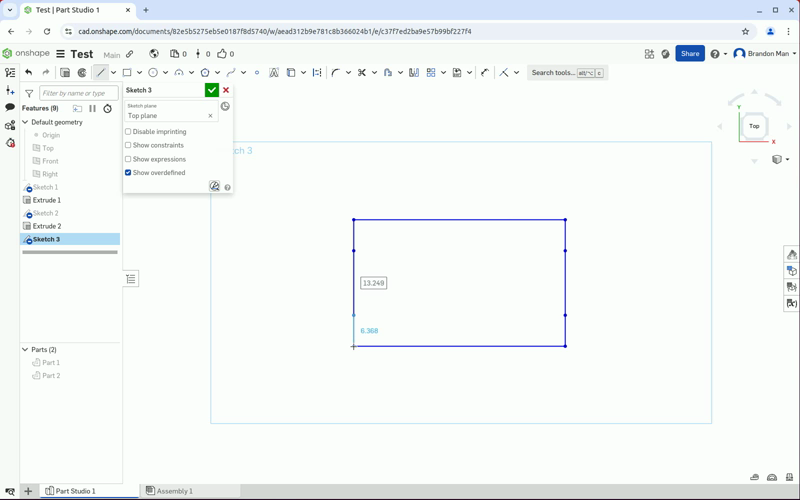
click(353, 346)
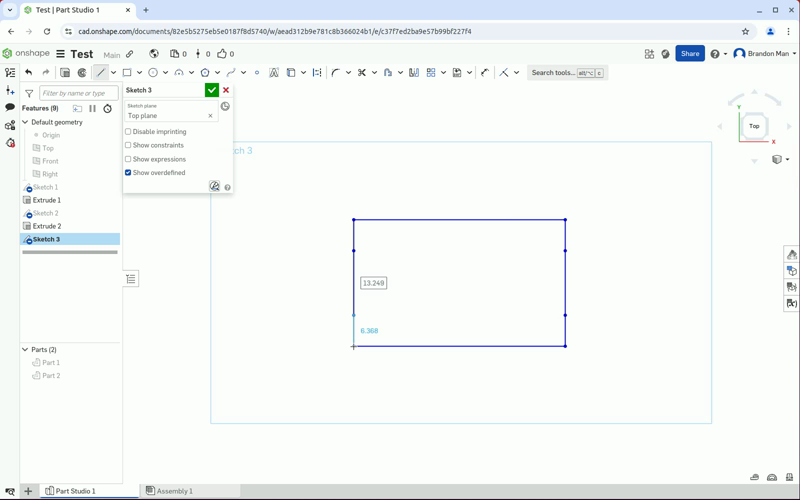
key(esc)
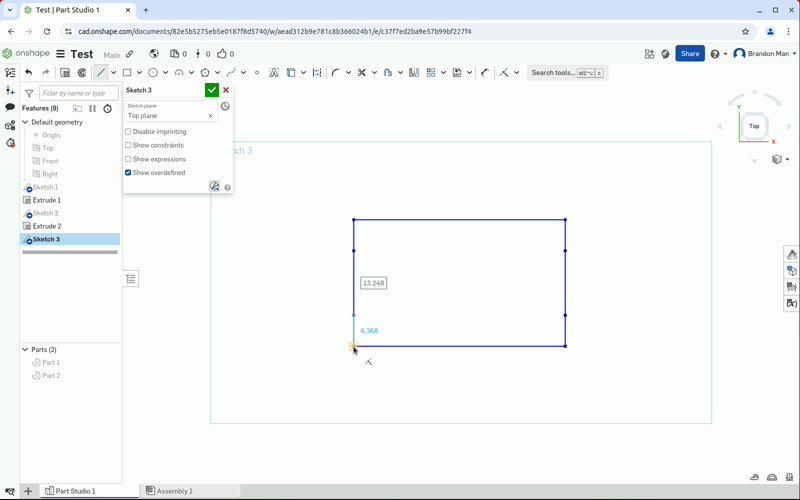
mouse_move(516, 264)
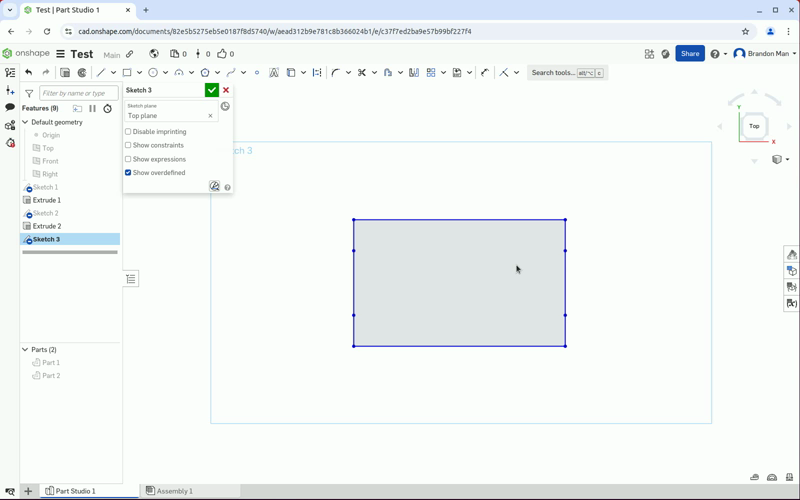
click(516, 264)
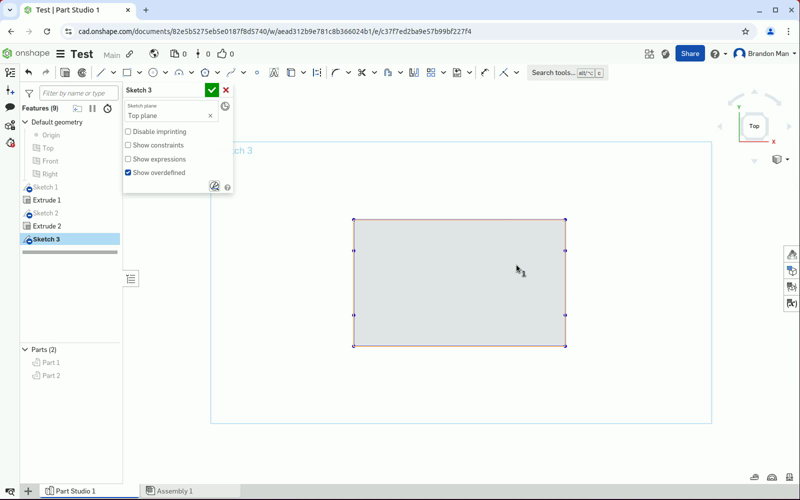
mouse_move(73, 352)
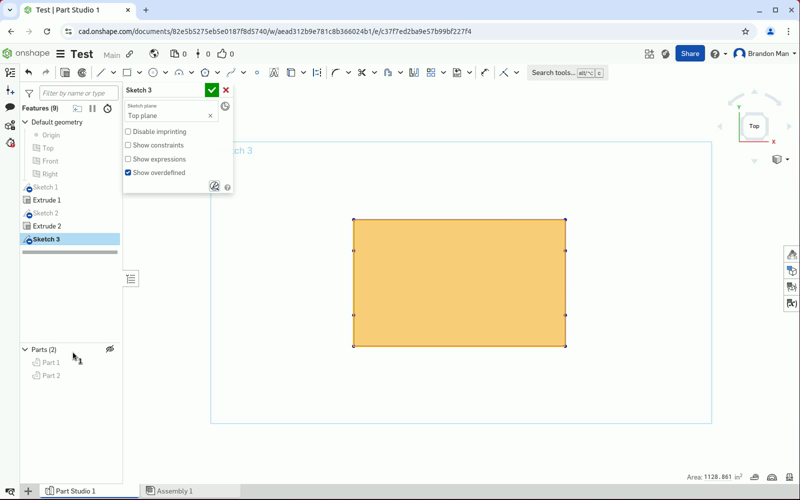
key(shift+y)
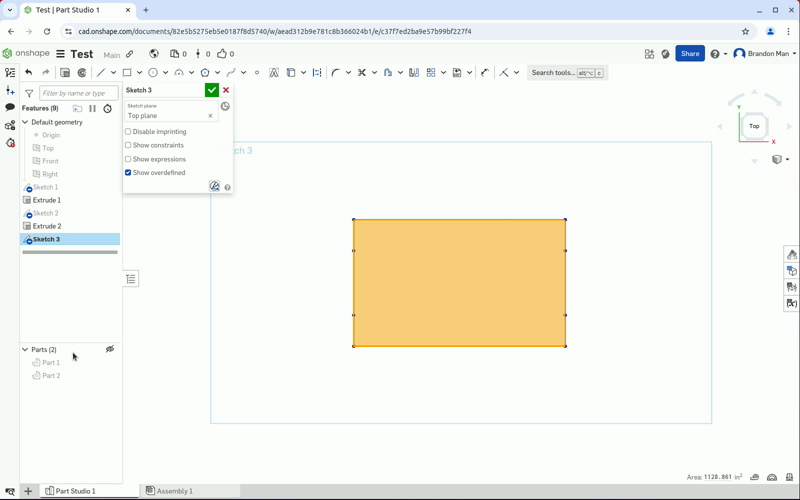
key(shift+e)
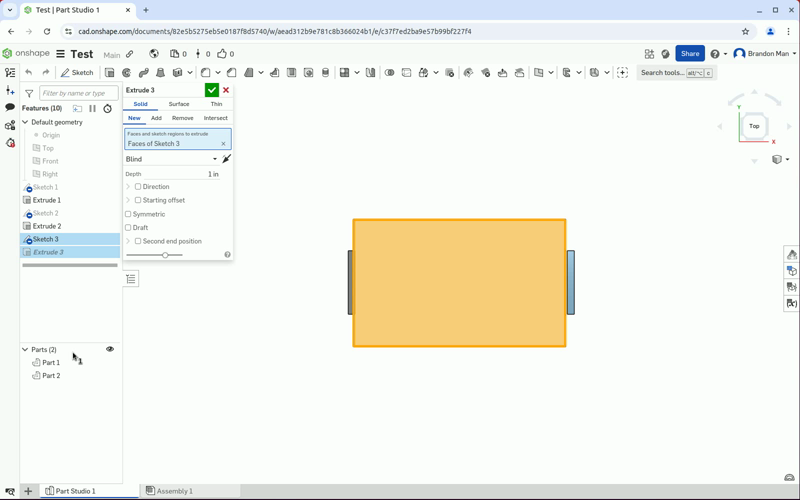
mouse_move(143, 106)
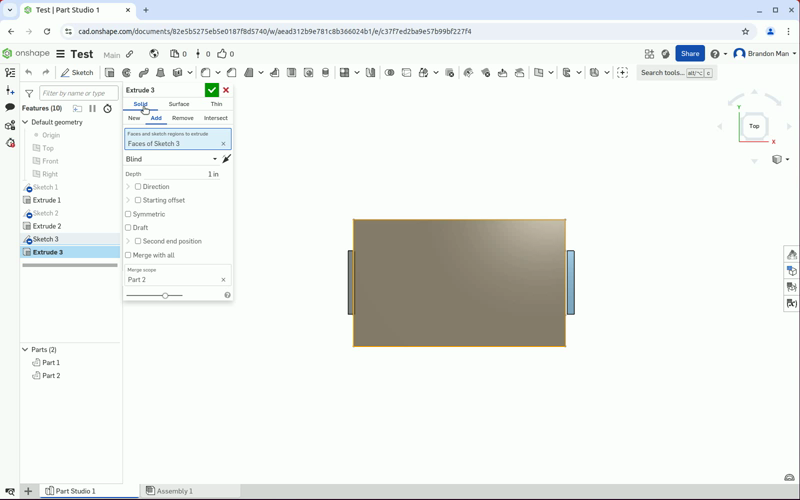
click(143, 106)
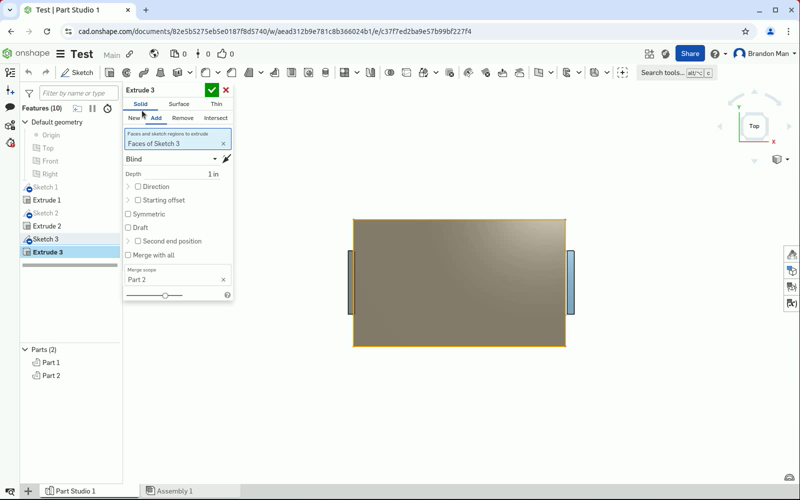
mouse_move(137, 120)
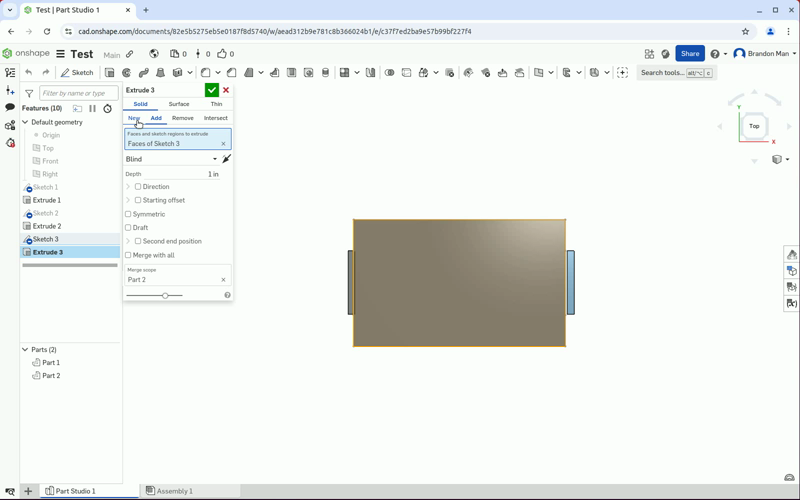
click(137, 120)
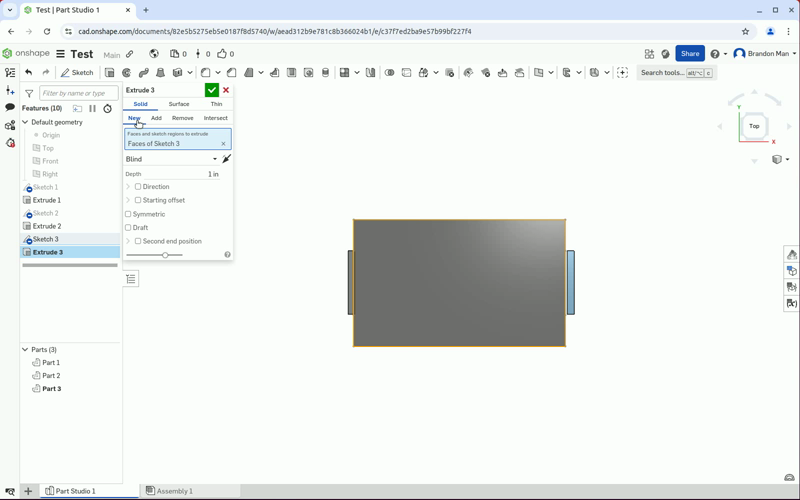
key(tab, 4)
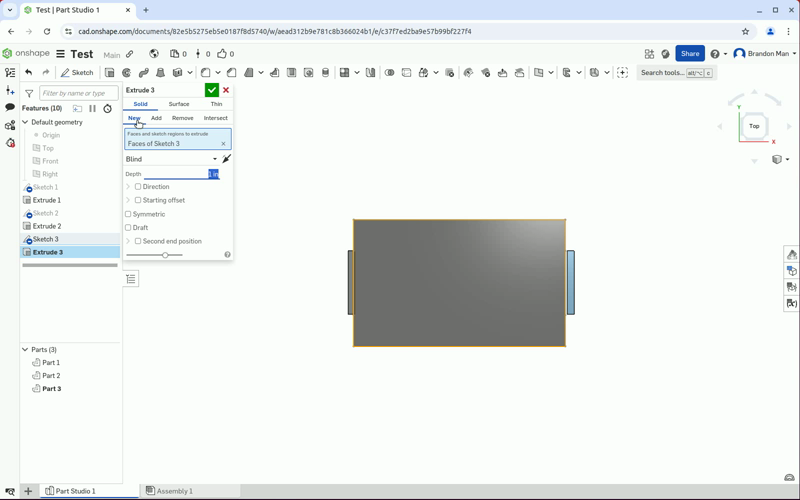
text(1.204)
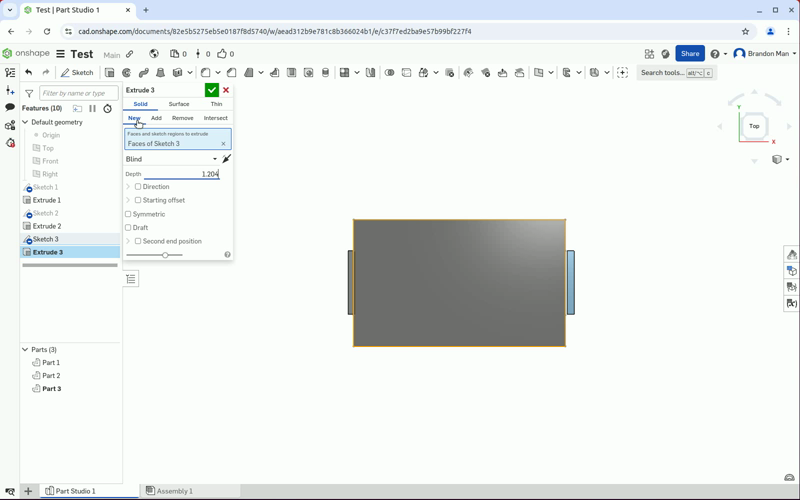
key(enter)
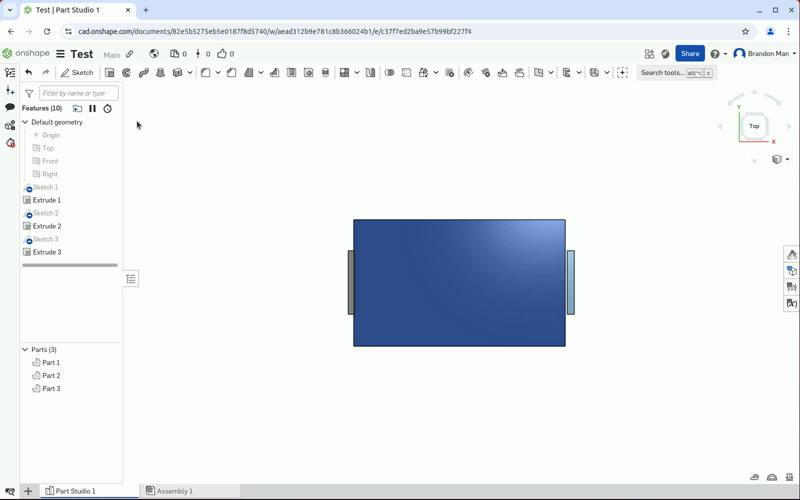
key(shift+h)
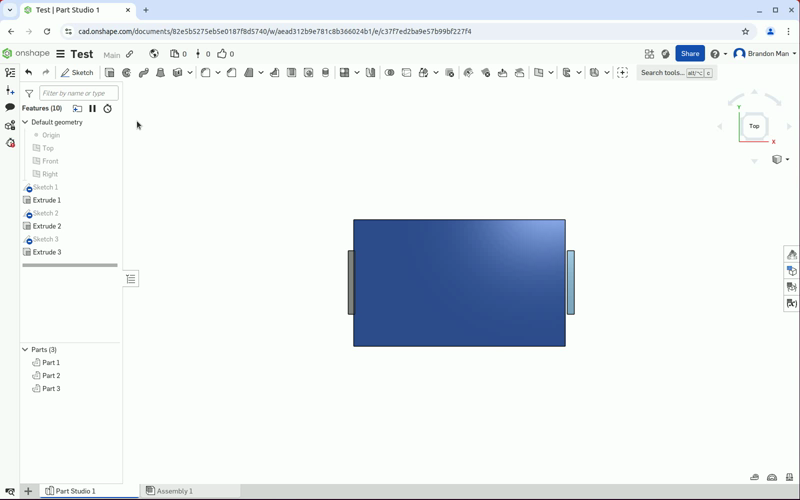
key(shift+h)
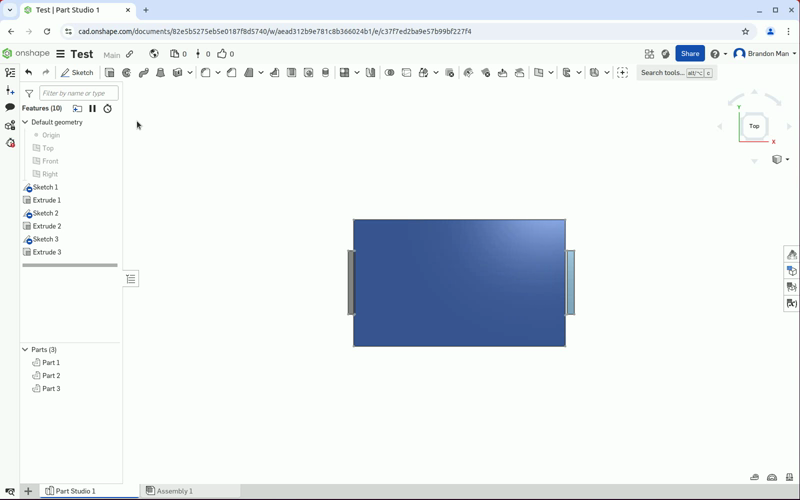
key(shift+7)
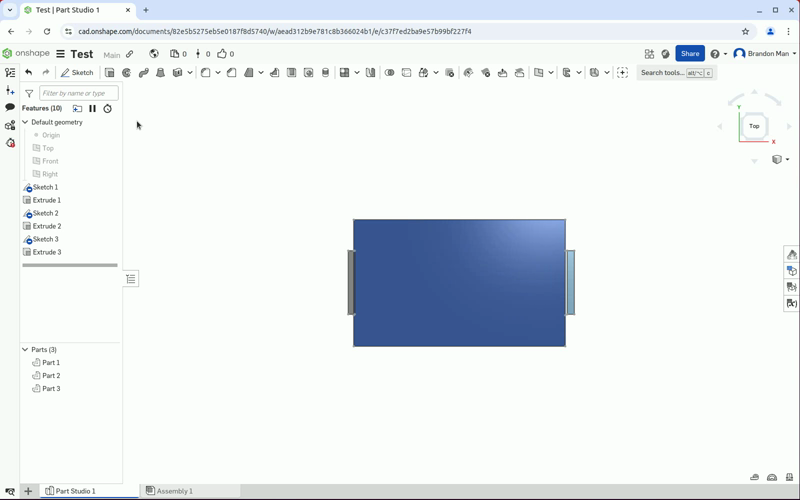
key(up, 3)
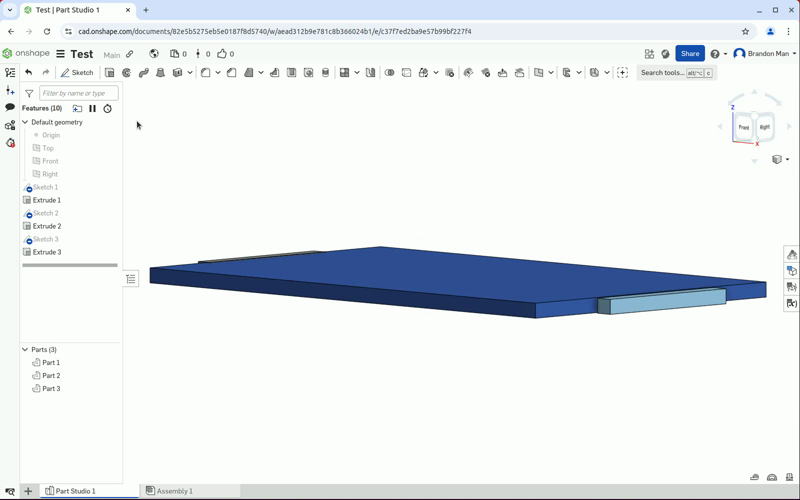
key(left, 3)
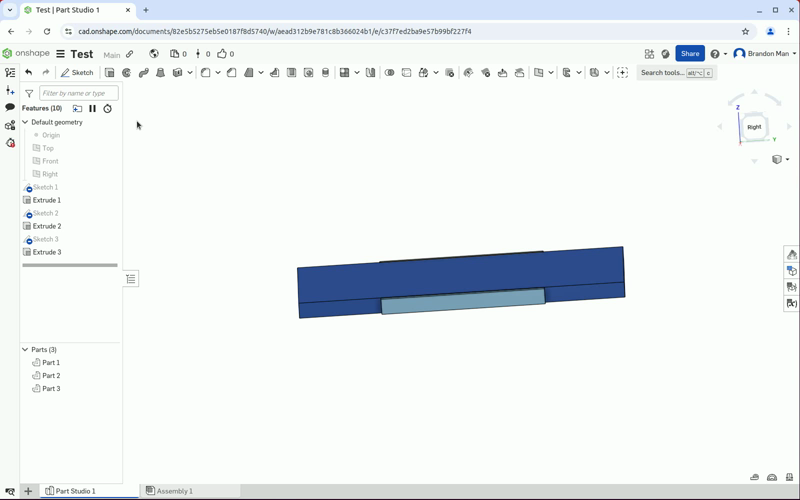
key(right, 3)
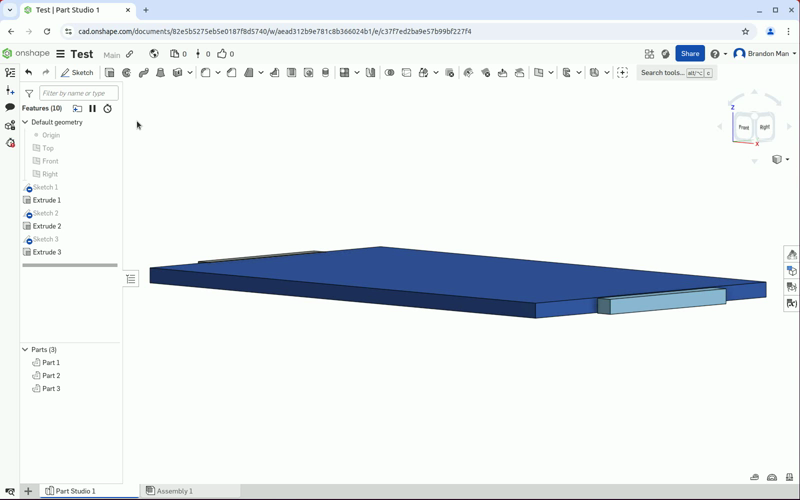
key(down, 3)
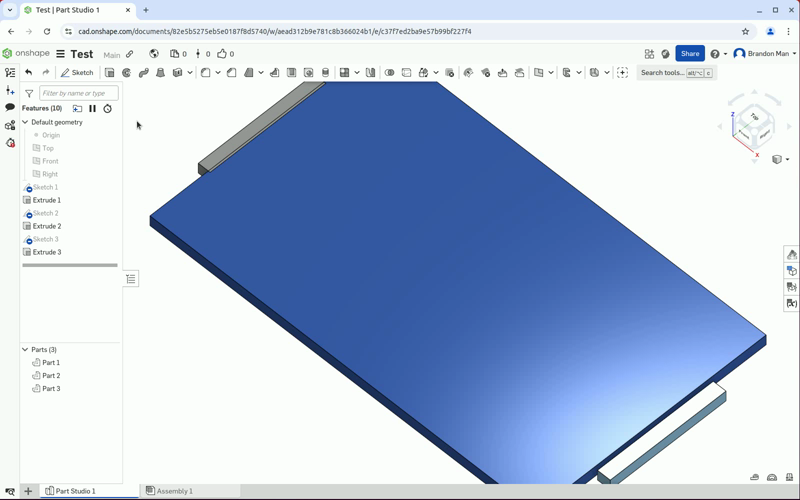
mouse_move(73, 189)
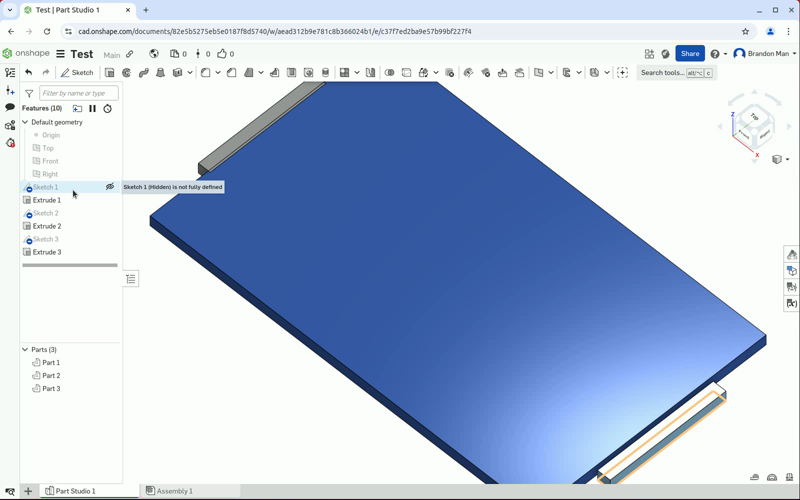
click(73, 189)